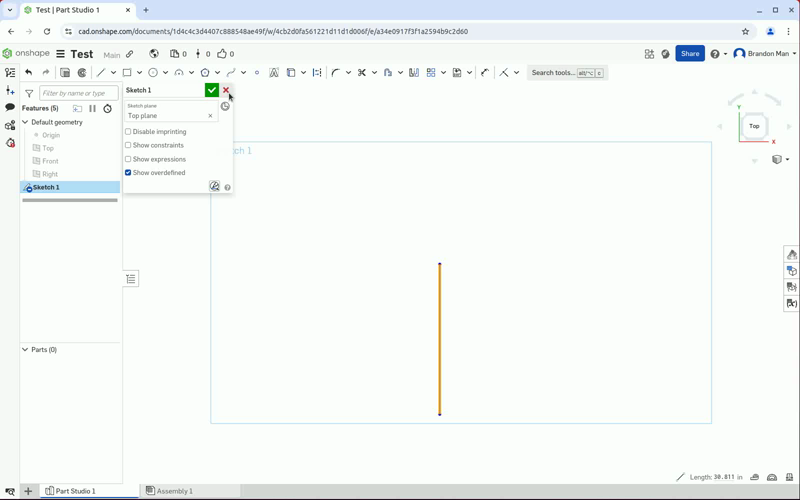
key(shift+h)
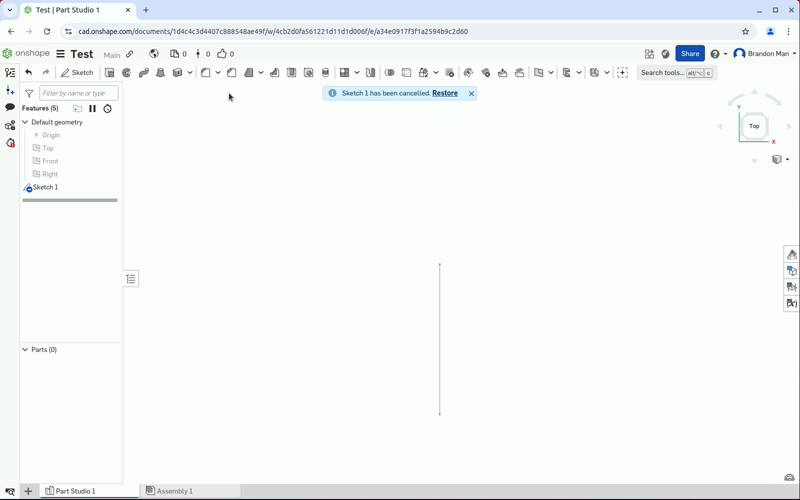
key(shift+s)
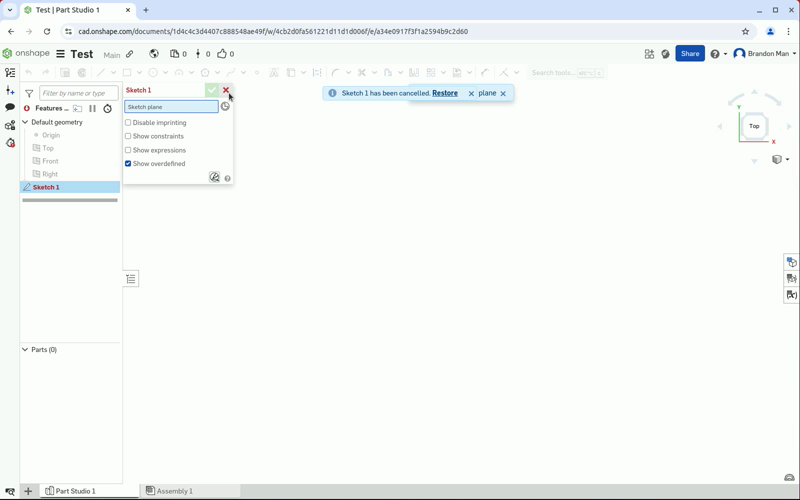
mouse_move(73, 150)
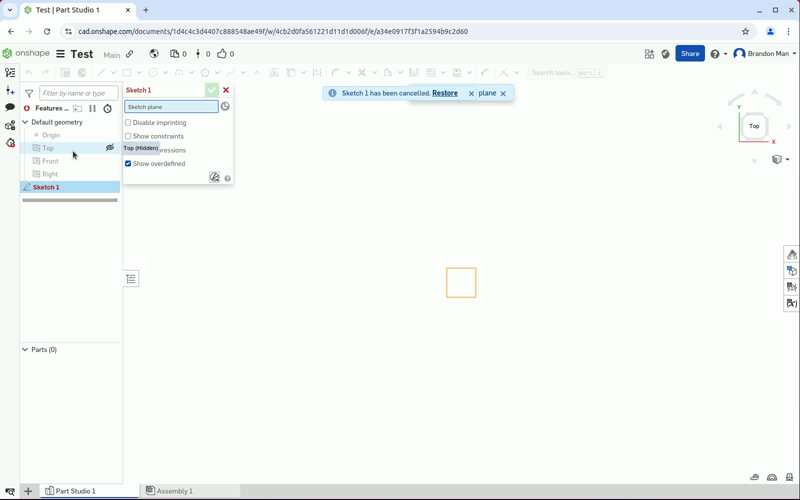
click(73, 150)
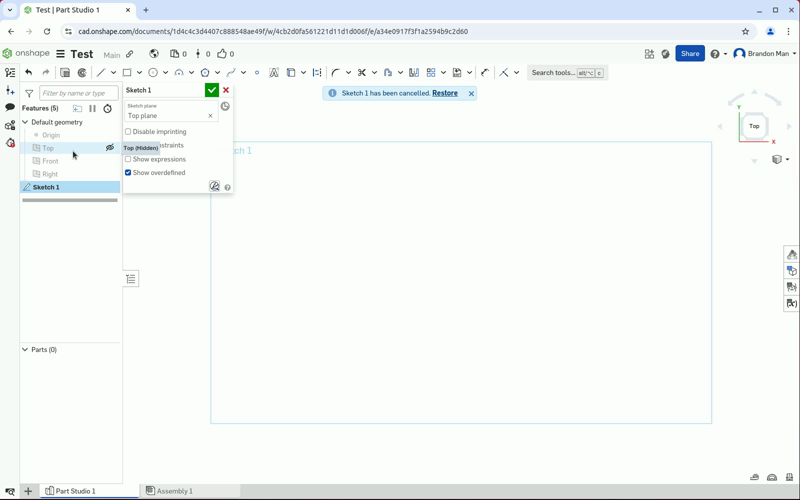
mouse_move(73, 352)
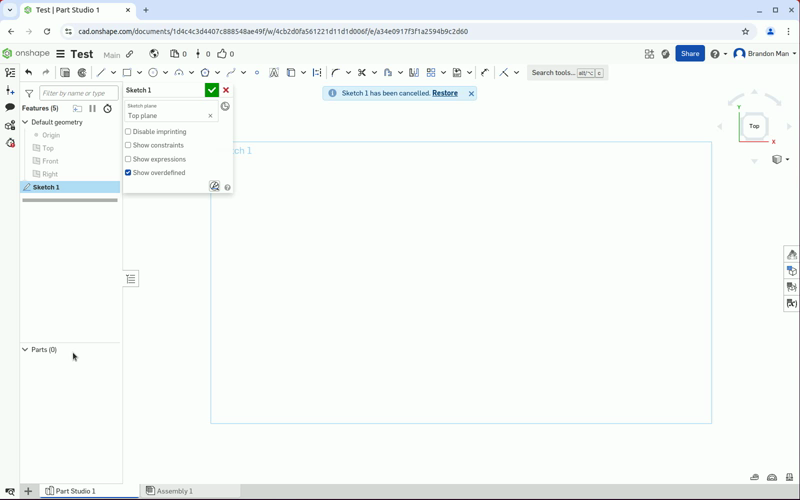
key(y)
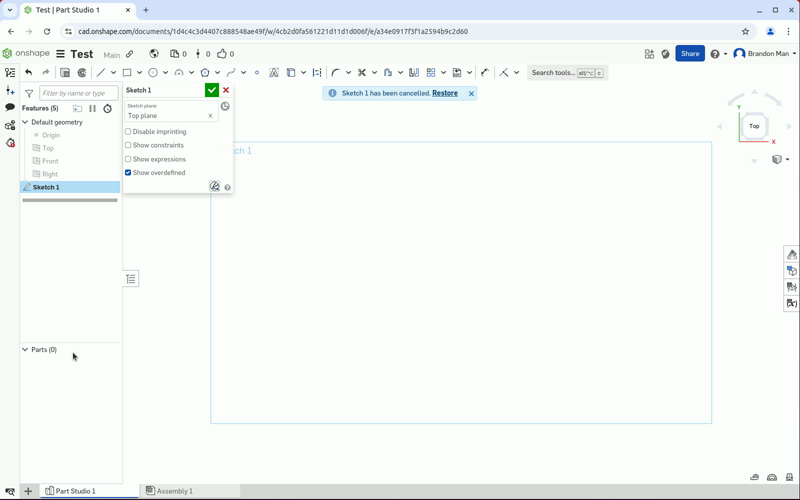
key(l)
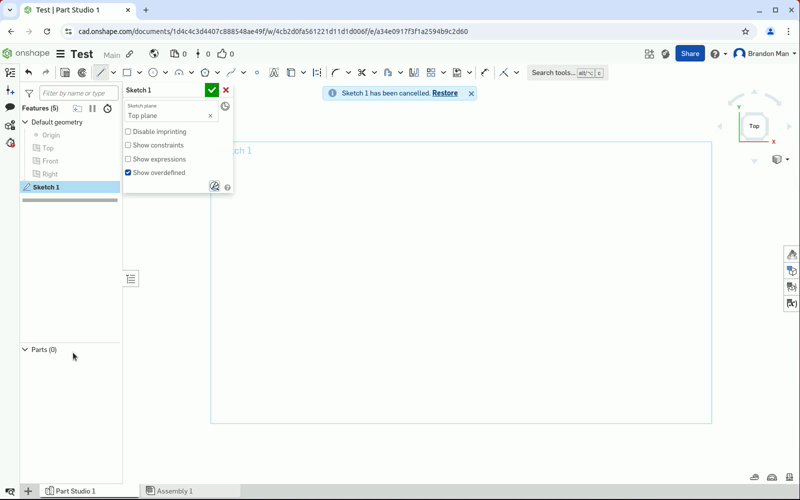
key_down(shift)
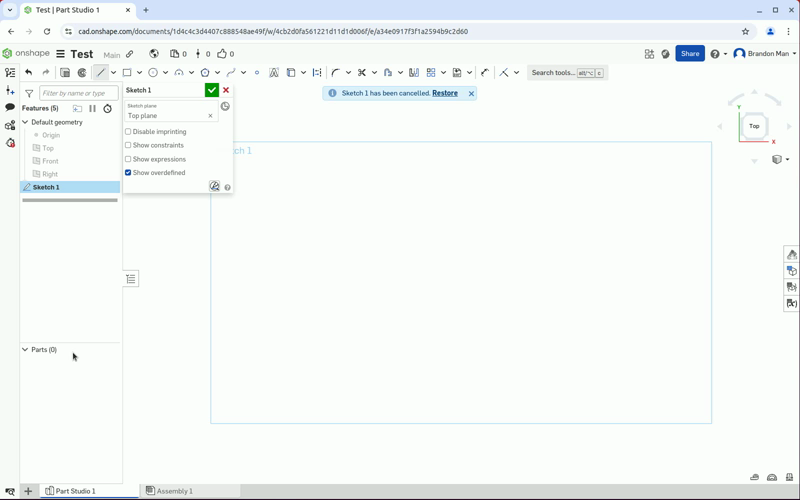
mouse_move(401, 395)
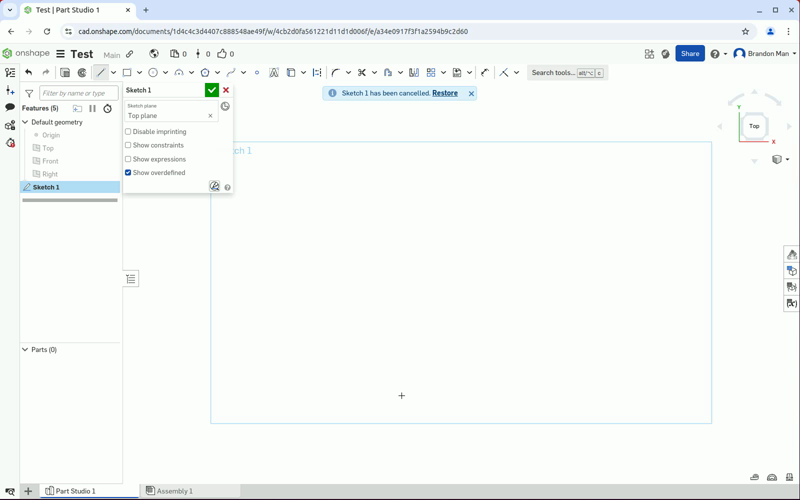
click(401, 395)
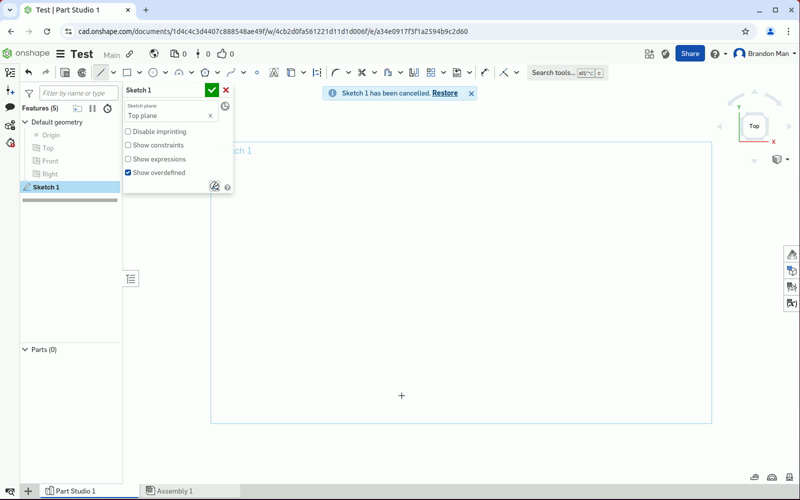
key_up(shift)
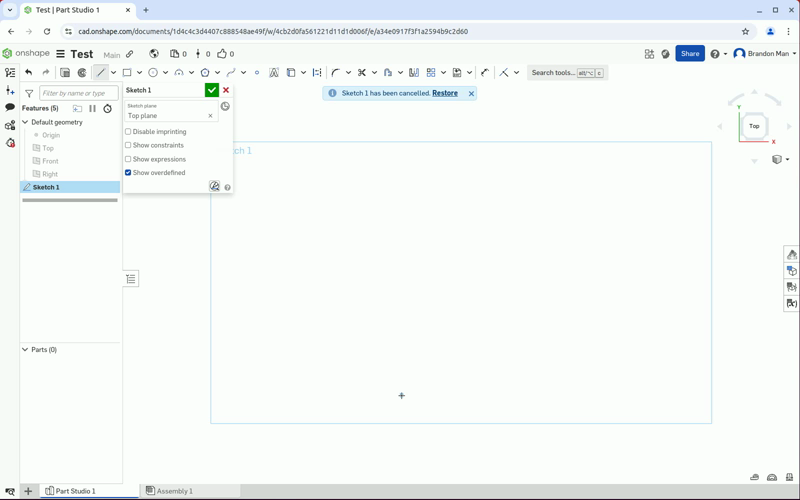
key_down(shift)
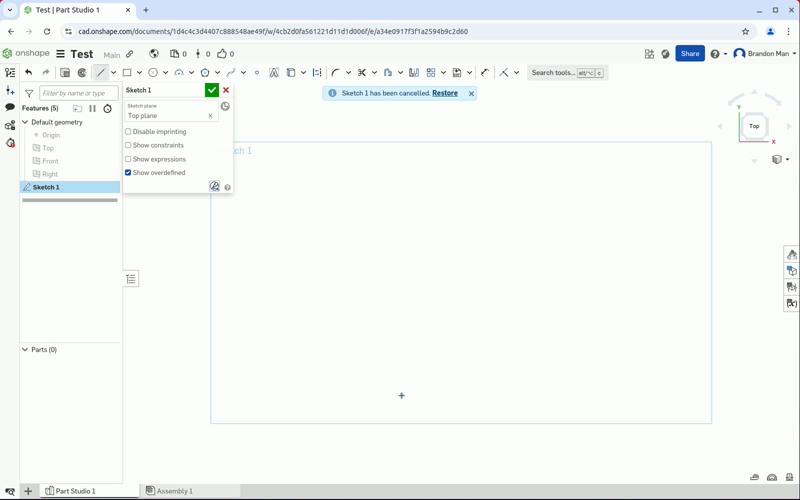
mouse_move(497, 395)
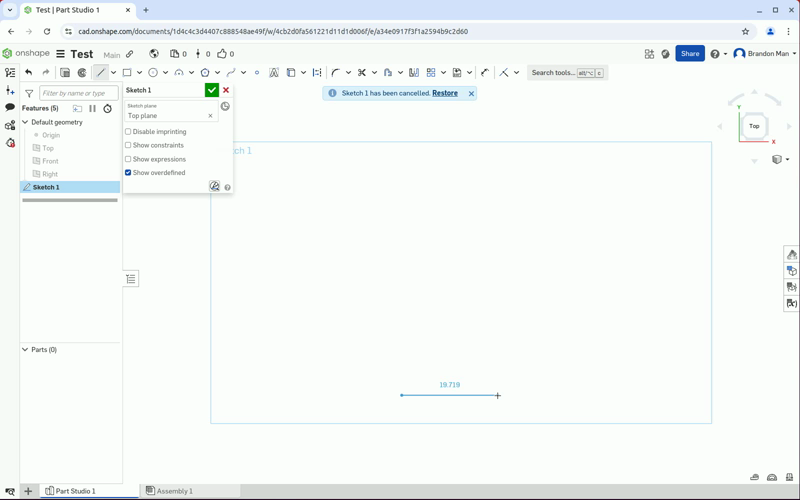
click(497, 395)
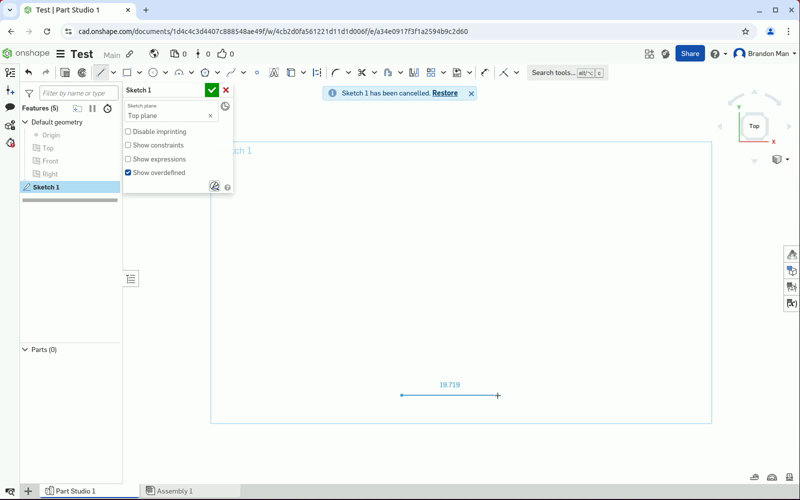
key_up(shift)
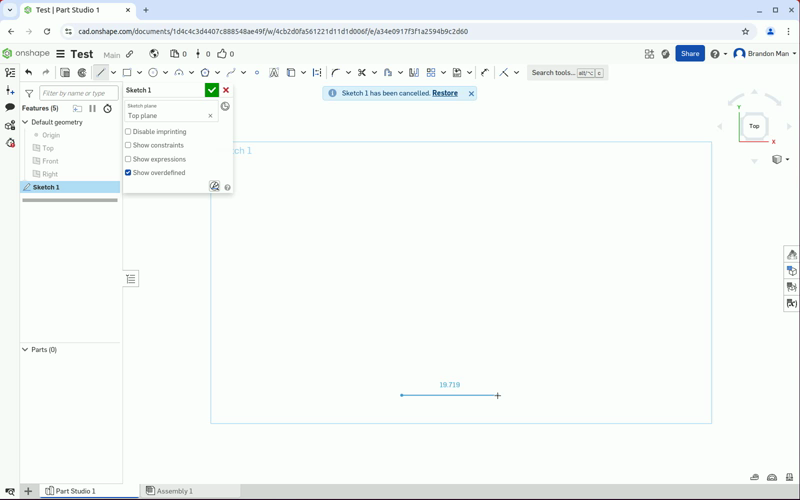
key_down(shift)
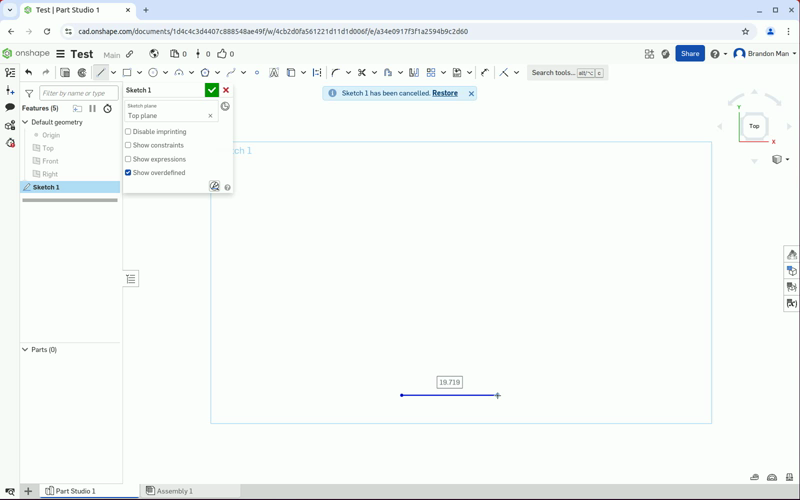
mouse_move(527, 395)
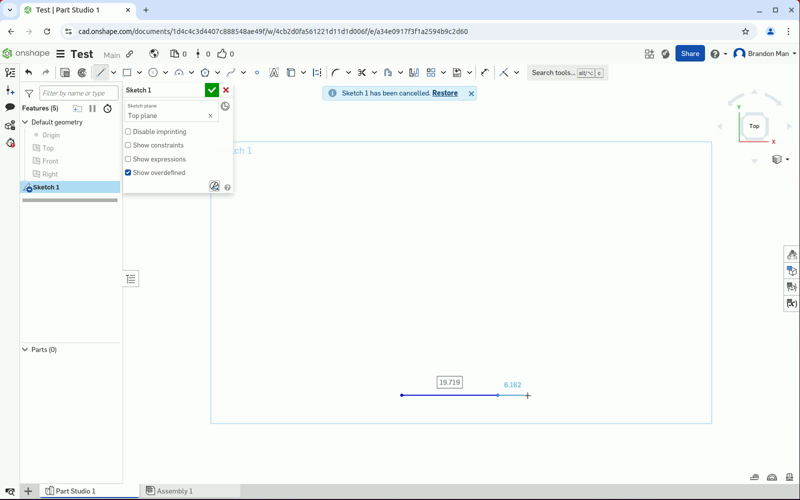
mouse_move(497, 388)
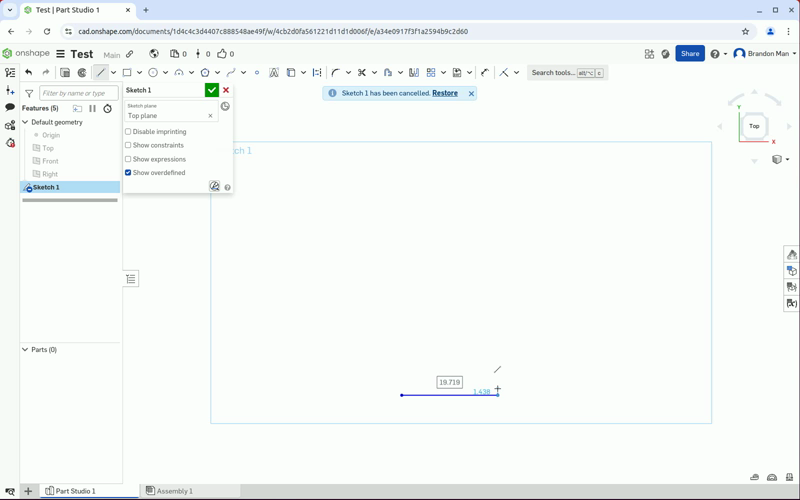
scroll(6)
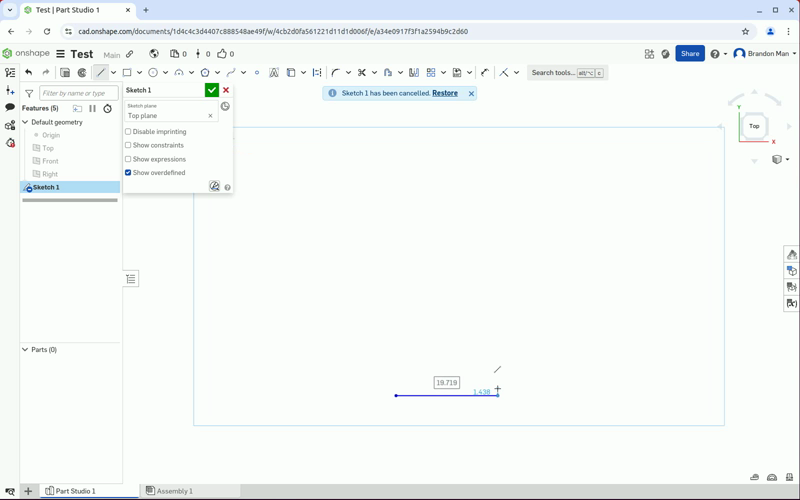
scroll(6)
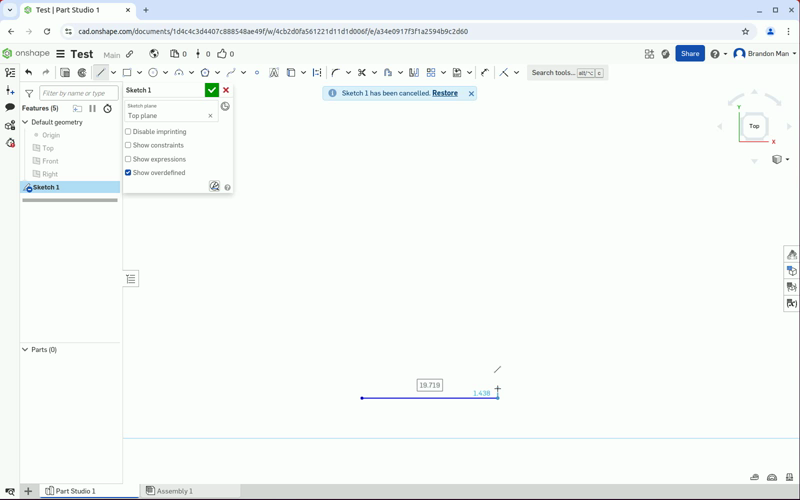
scroll(6)
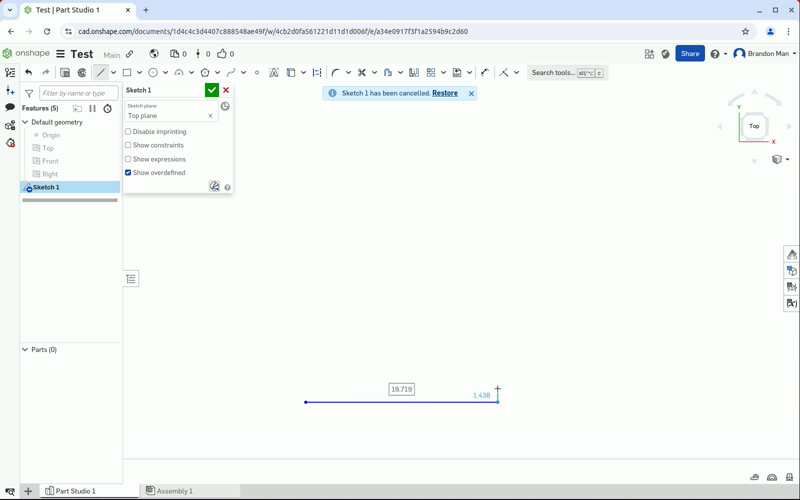
scroll(6)
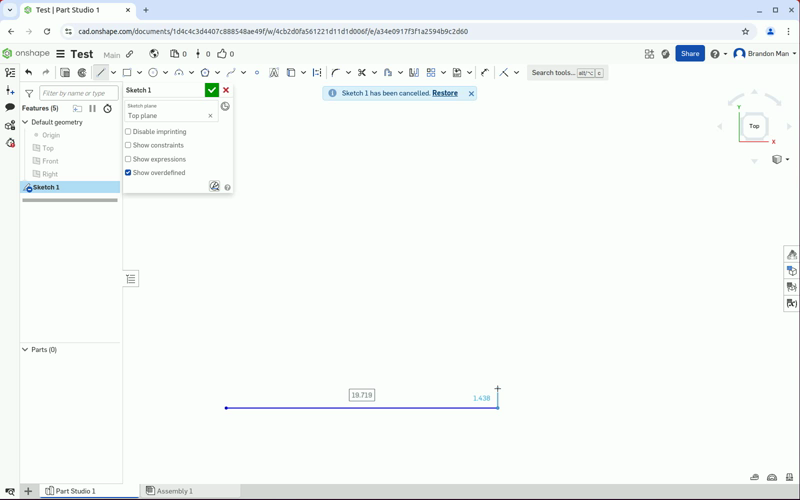
scroll(6)
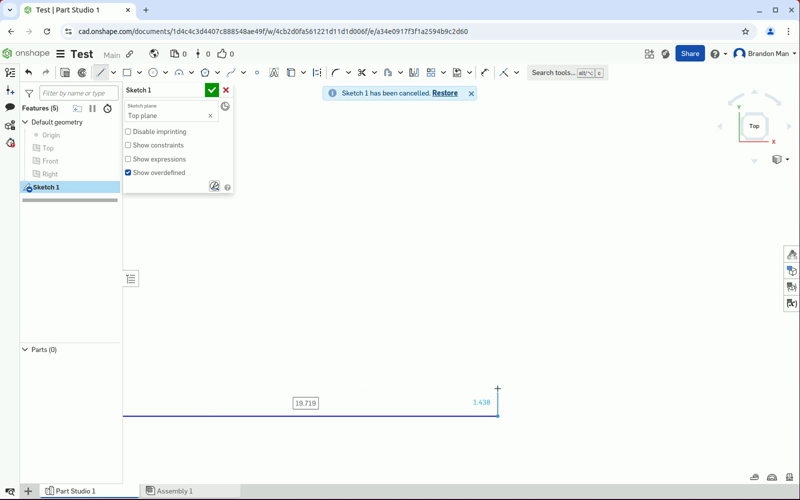
scroll(6)
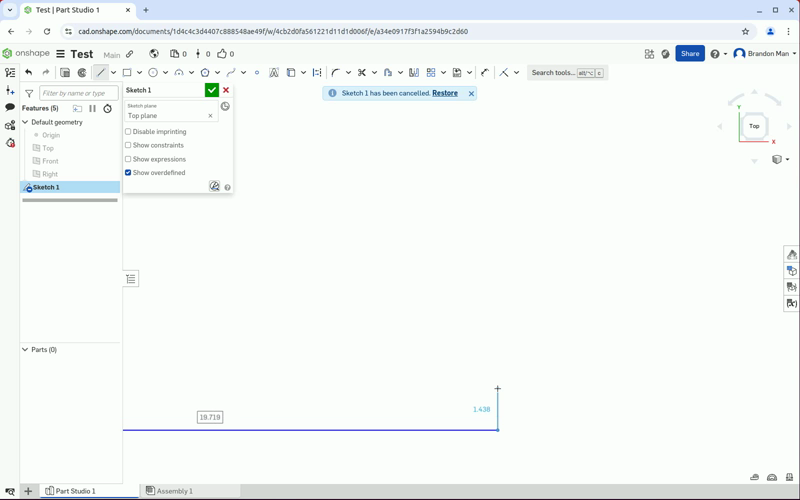
scroll(6)
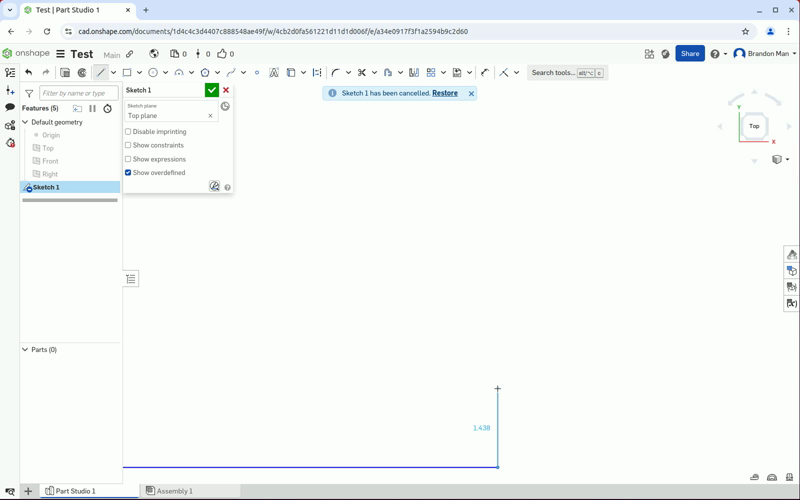
click(497, 388)
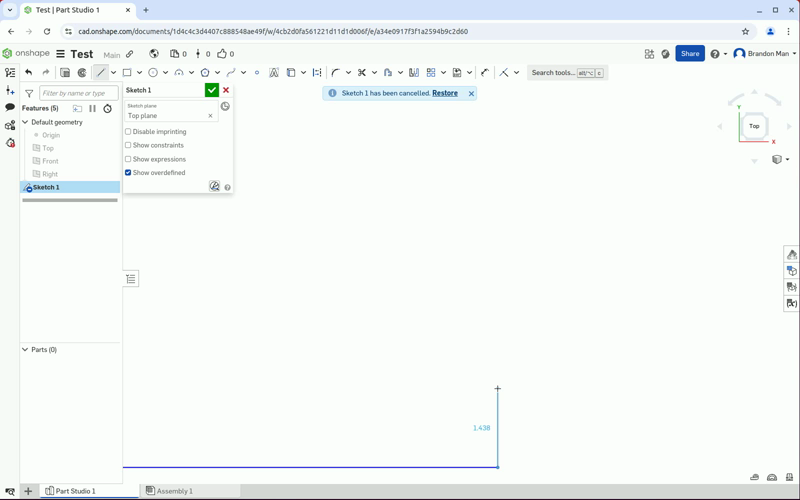
scroll(-6)
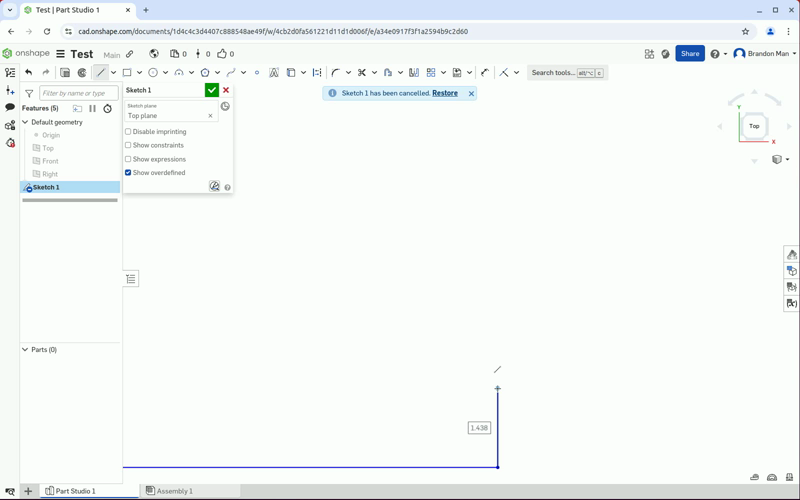
scroll(-6)
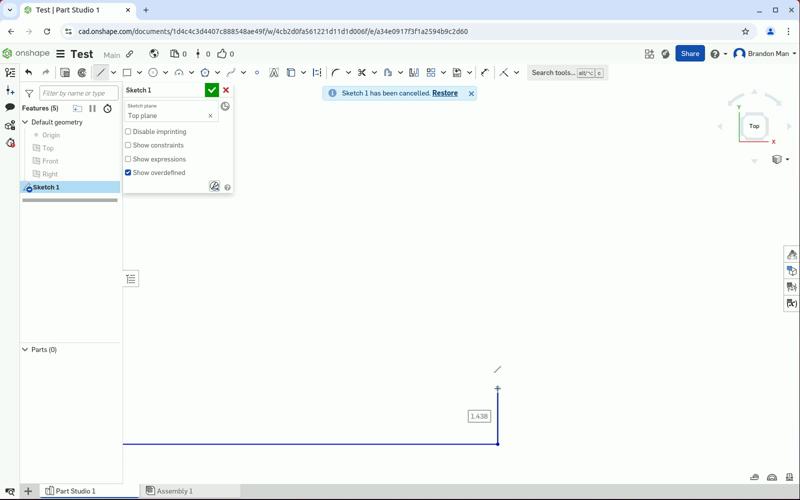
scroll(-6)
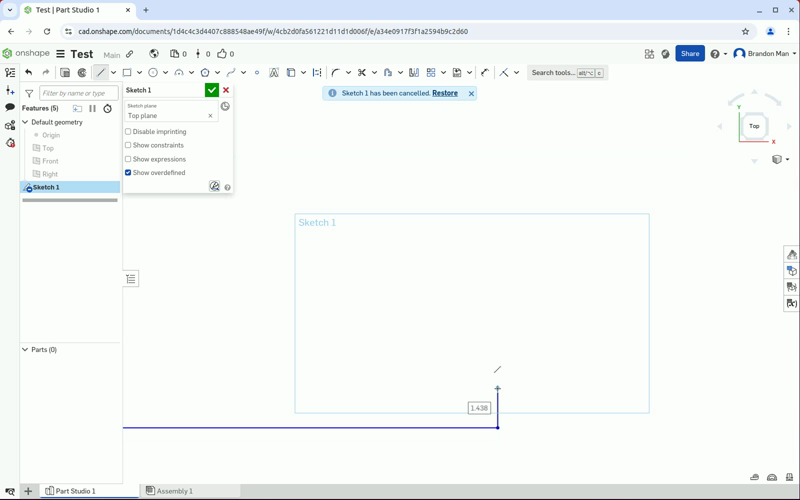
scroll(-6)
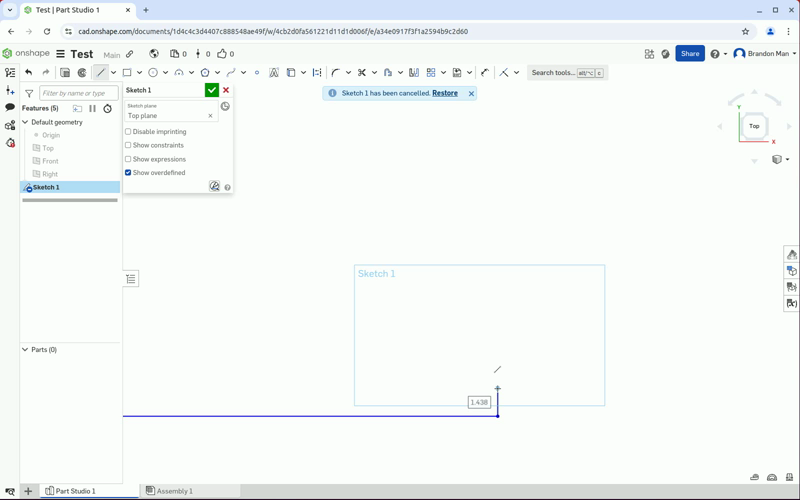
scroll(-6)
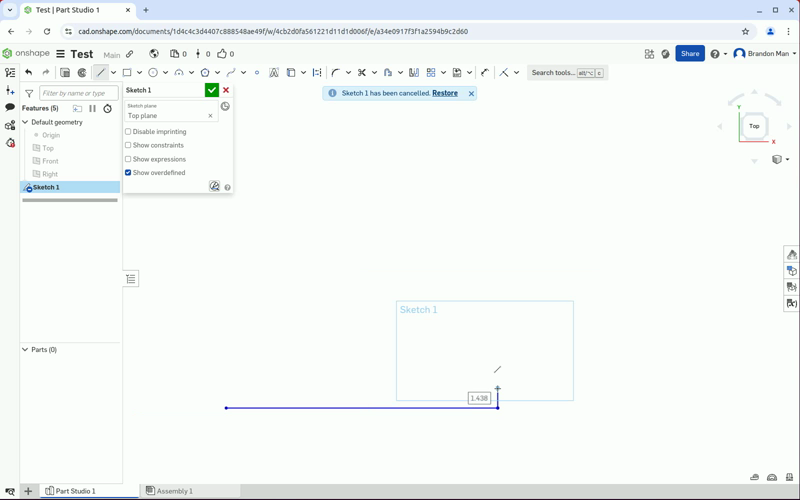
scroll(-6)
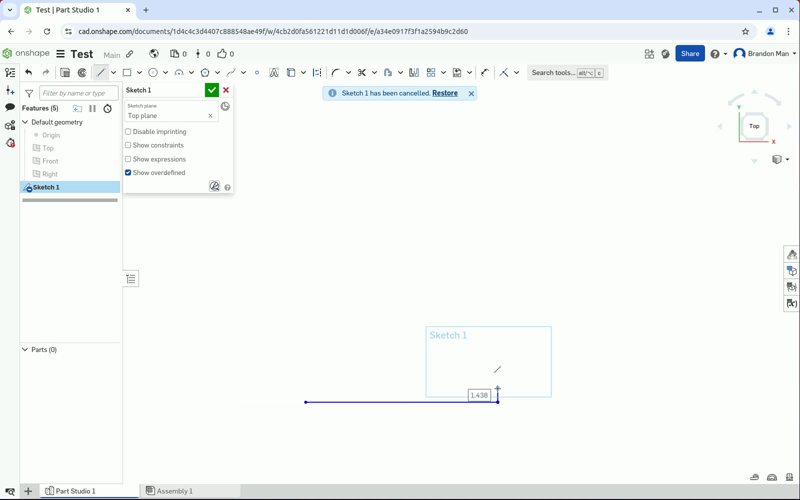
scroll(-6)
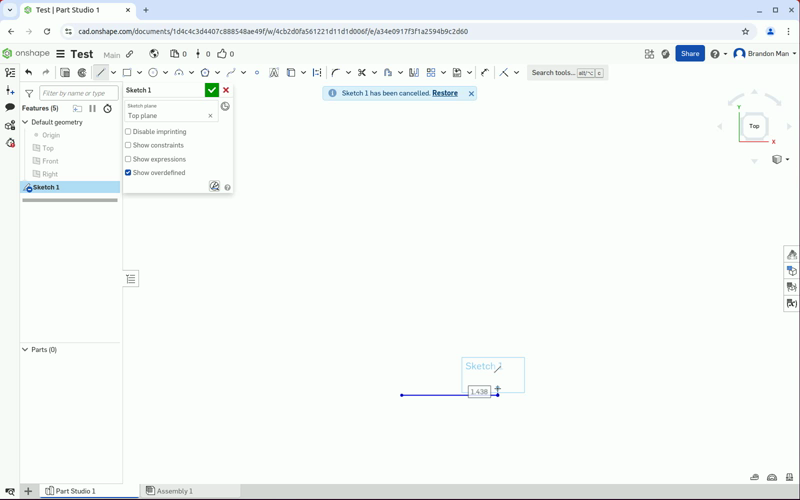
key_up(shift)
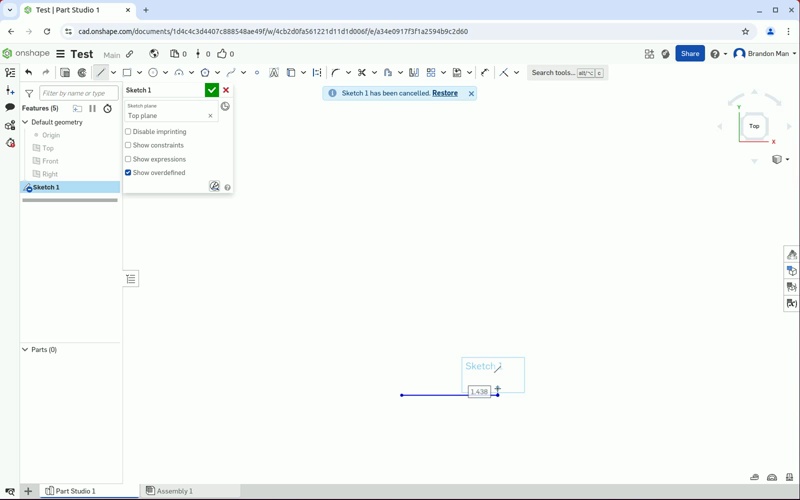
key_down(shift)
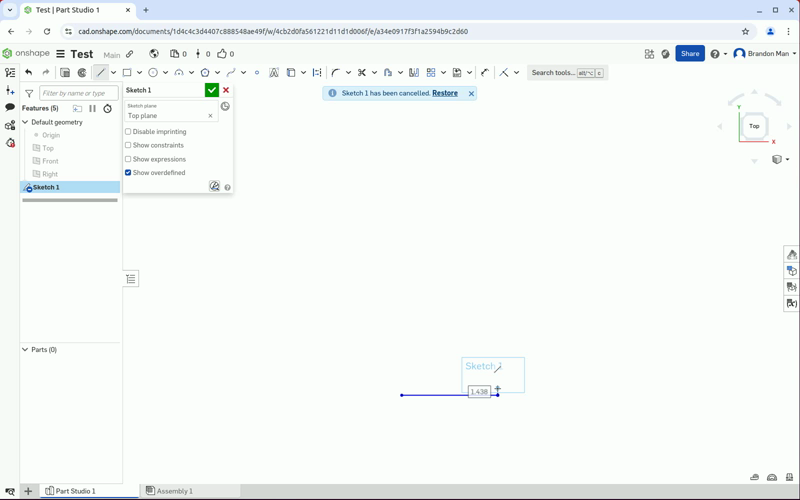
mouse_move(527, 388)
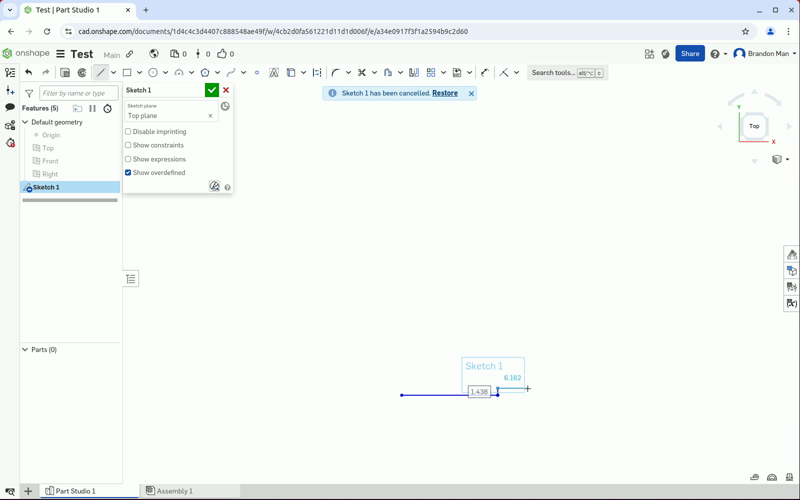
mouse_move(475, 388)
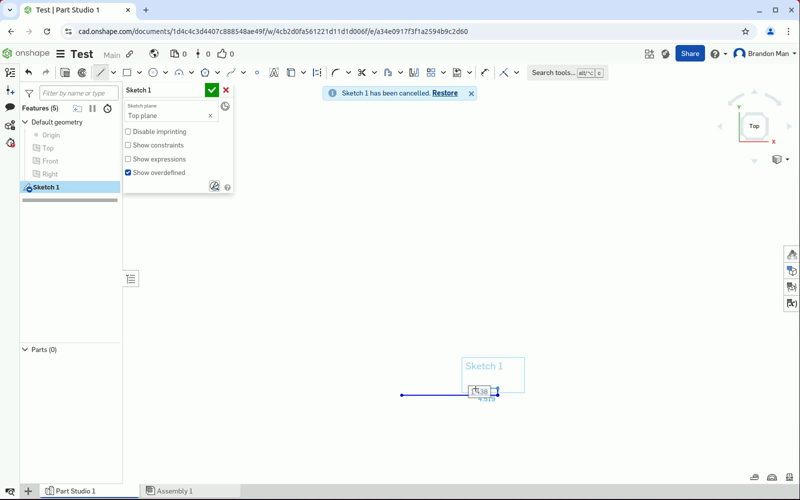
click(475, 388)
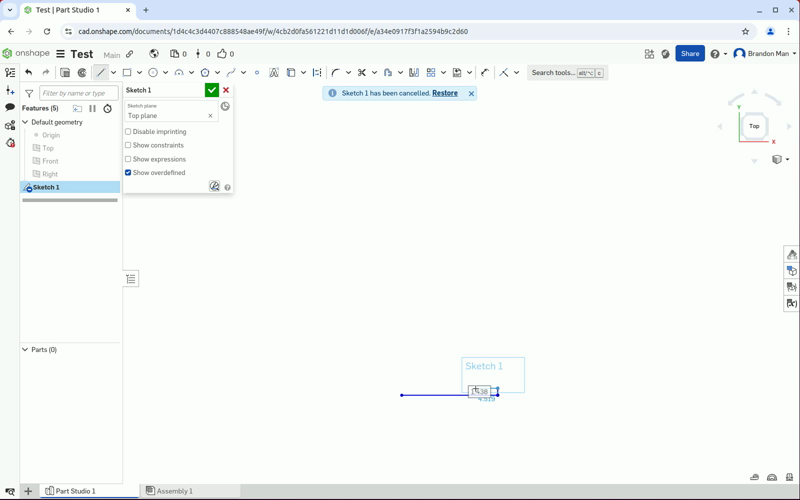
key_up(shift)
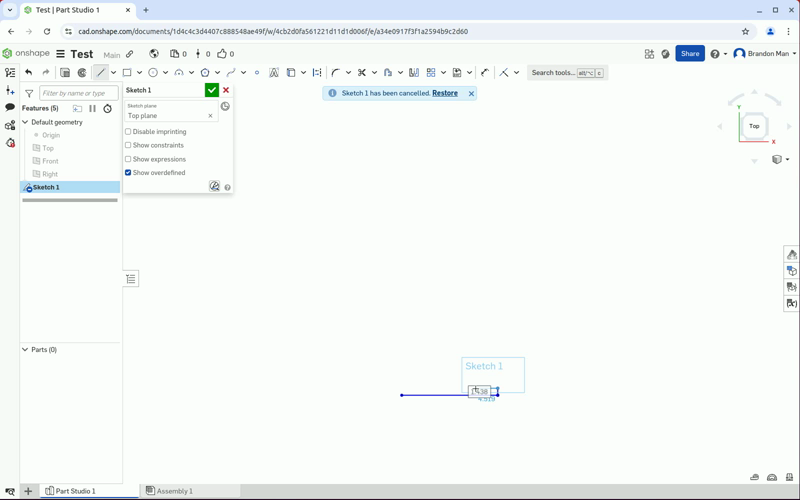
key_down(shift)
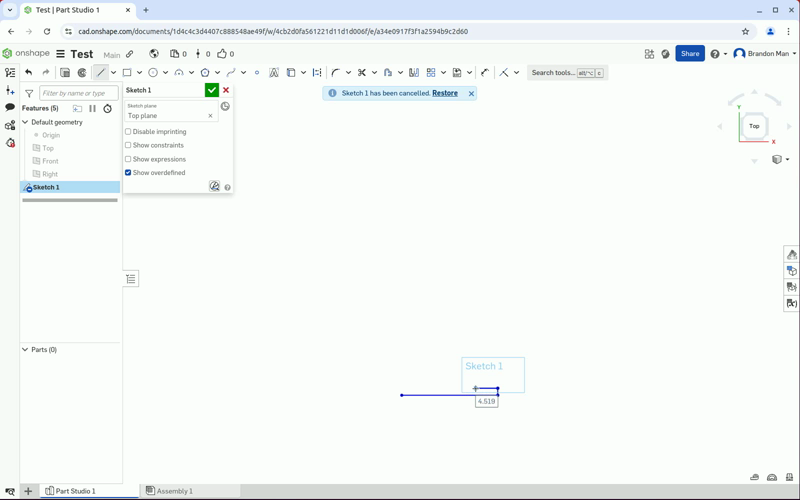
mouse_move(472, 282)
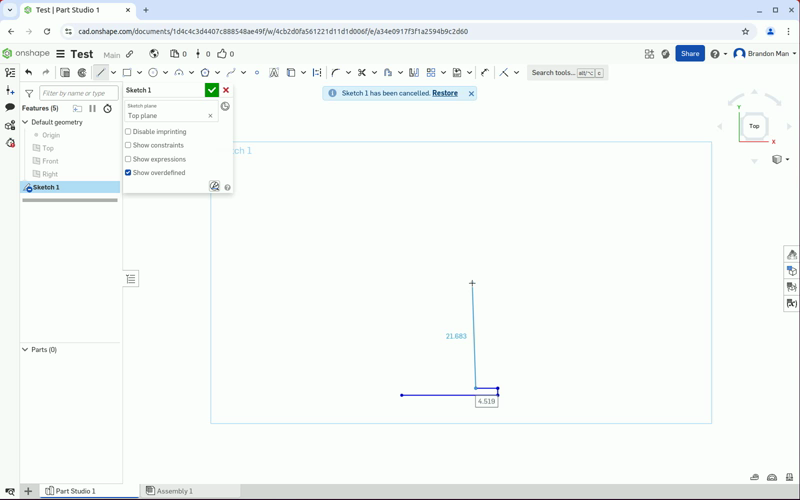
click(472, 282)
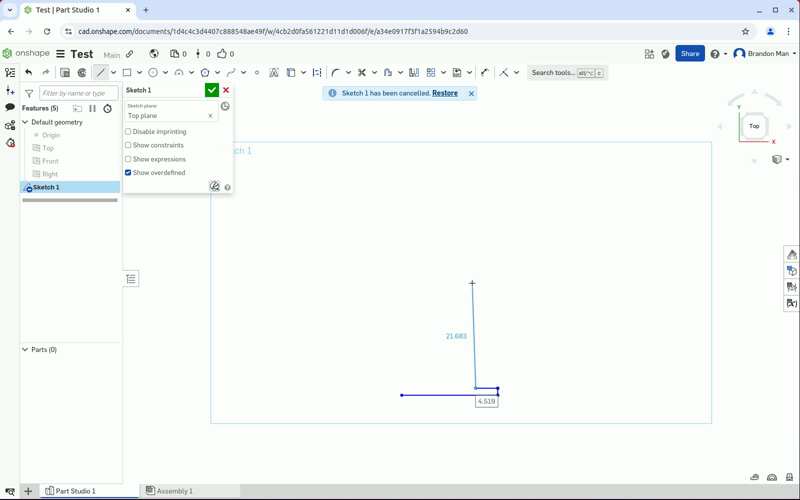
key_up(shift)
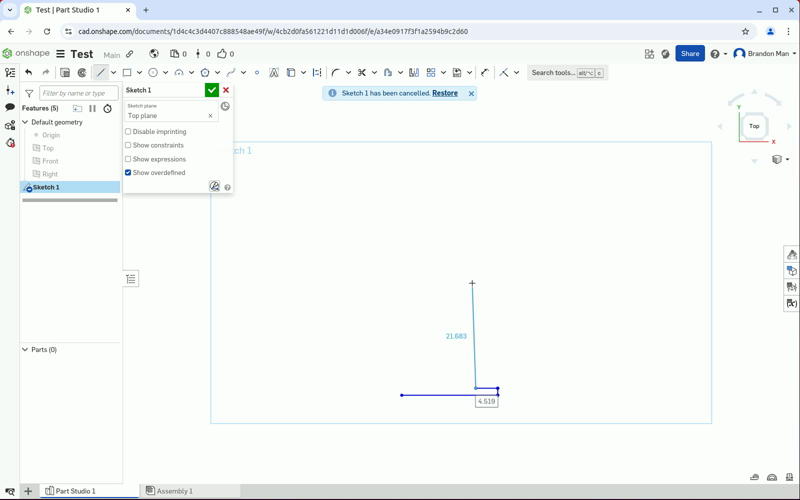
key(esc)
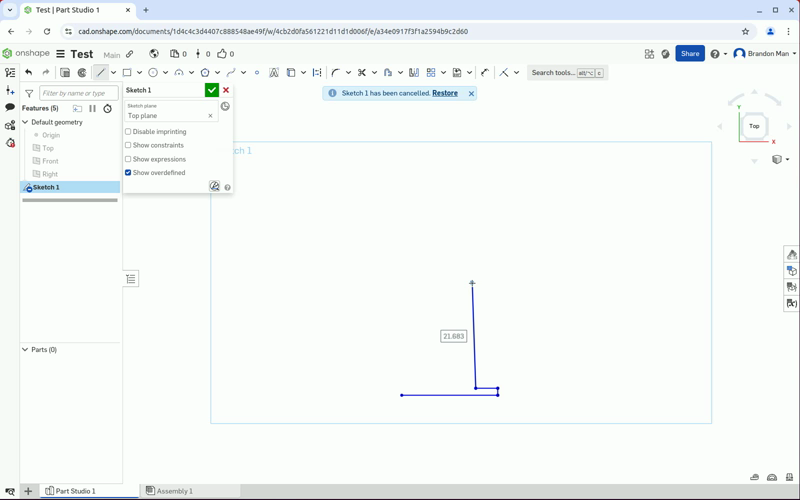
key(a)
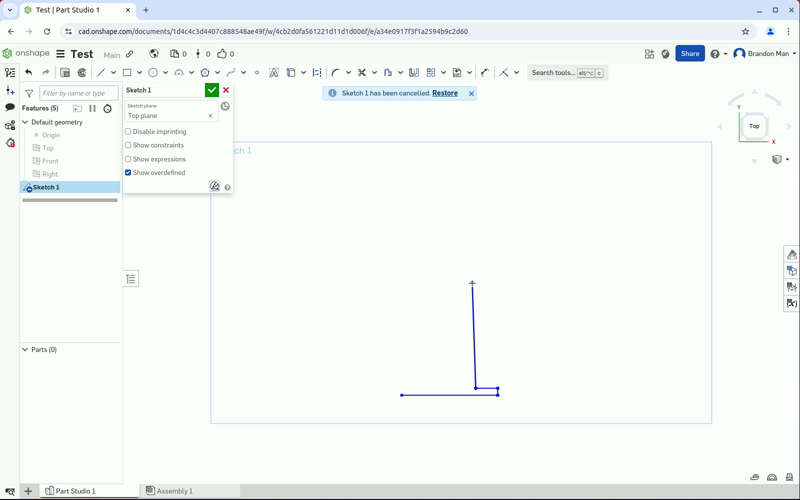
mouse_move(472, 282)
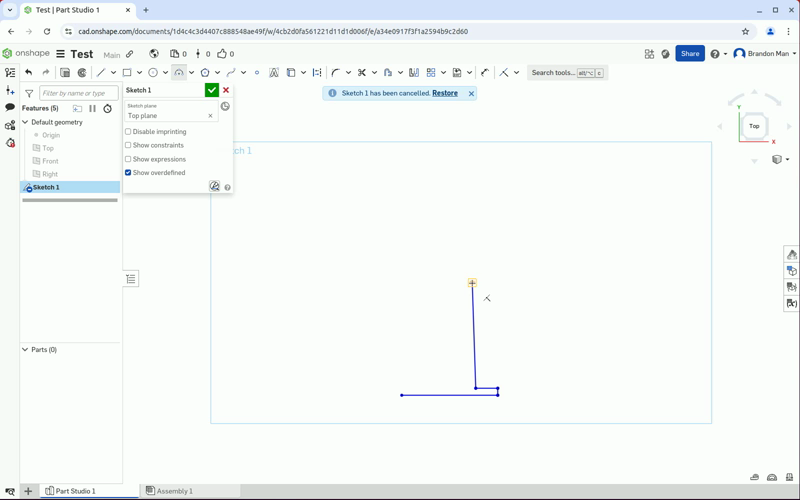
click(472, 282)
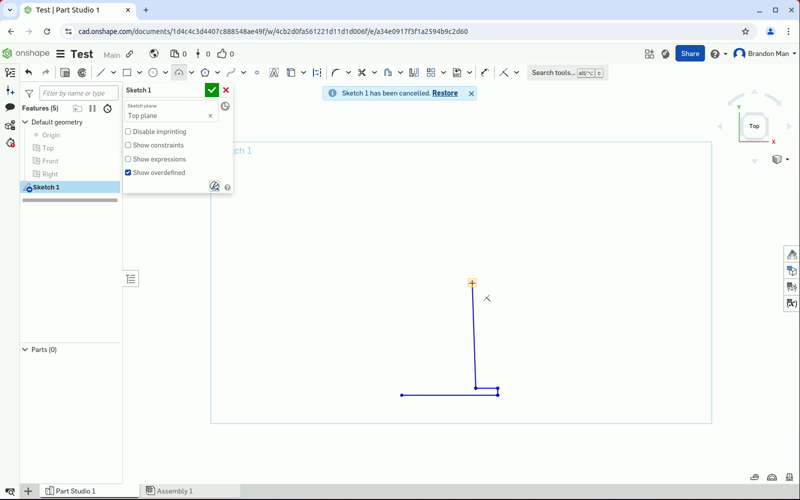
key_down(shift)
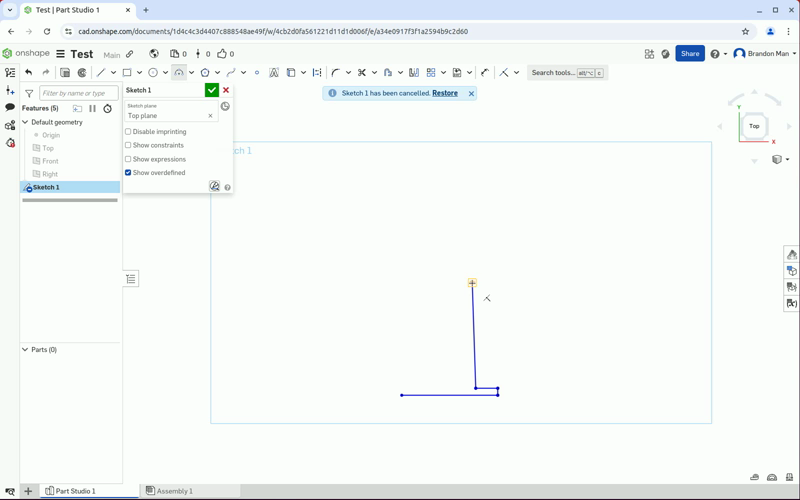
mouse_move(449, 280)
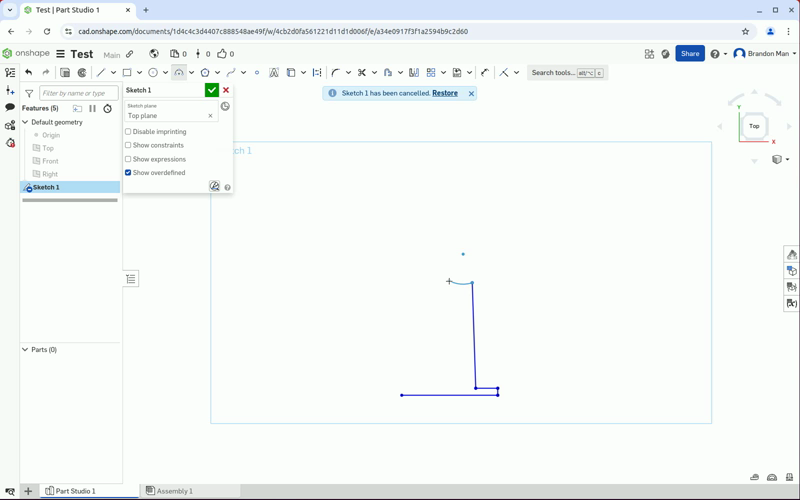
click(449, 280)
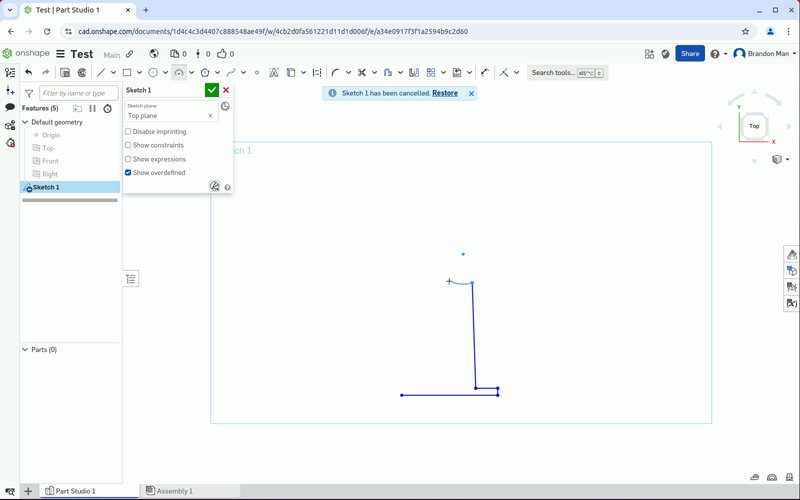
mouse_move(459, 294)
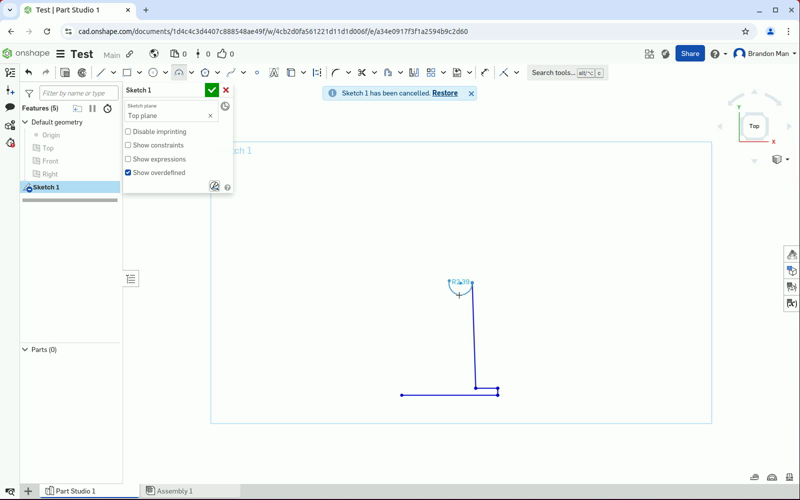
click(459, 294)
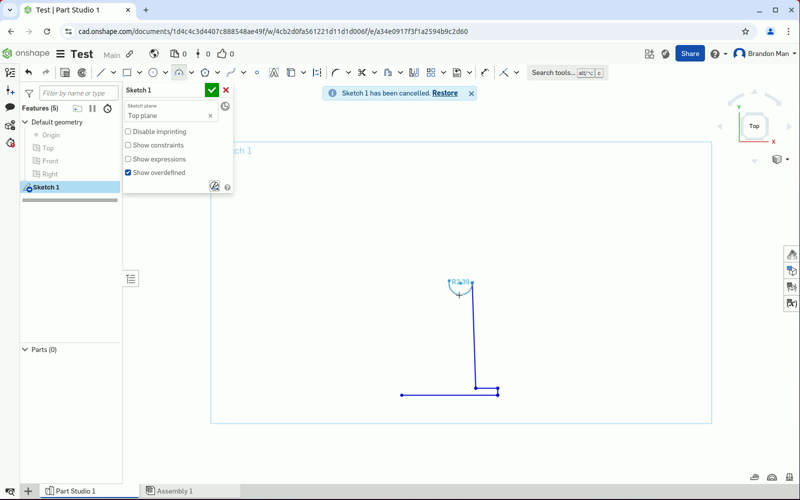
key_up(shift)
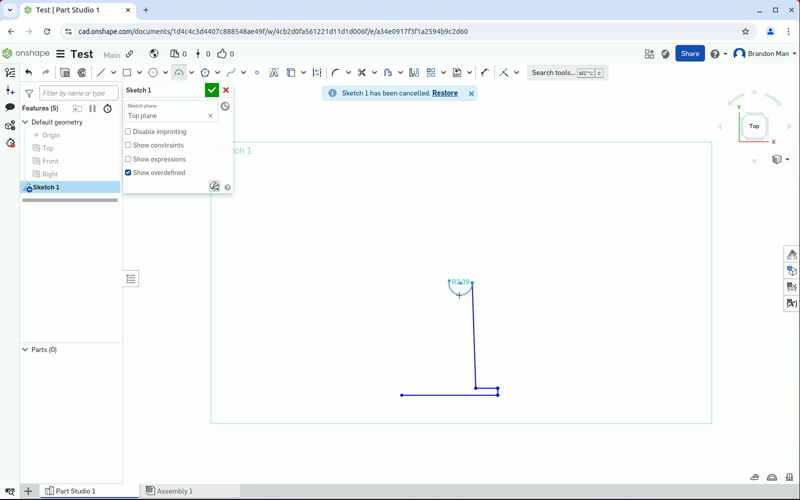
key(esc)
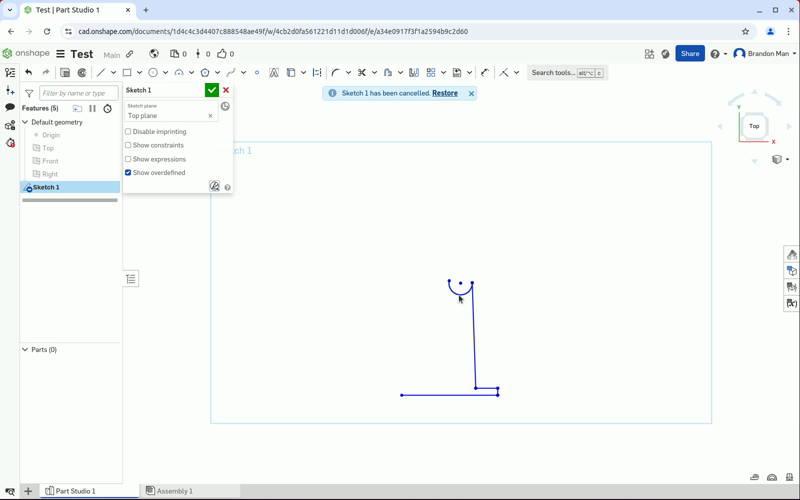
key(l)
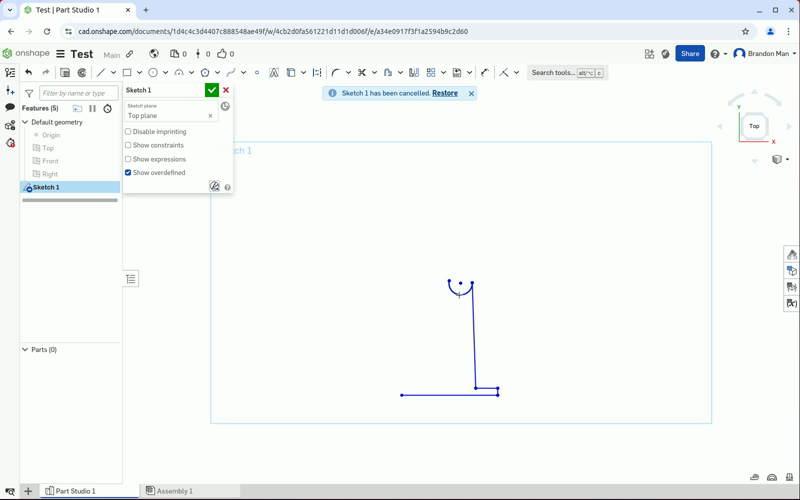
mouse_move(449, 280)
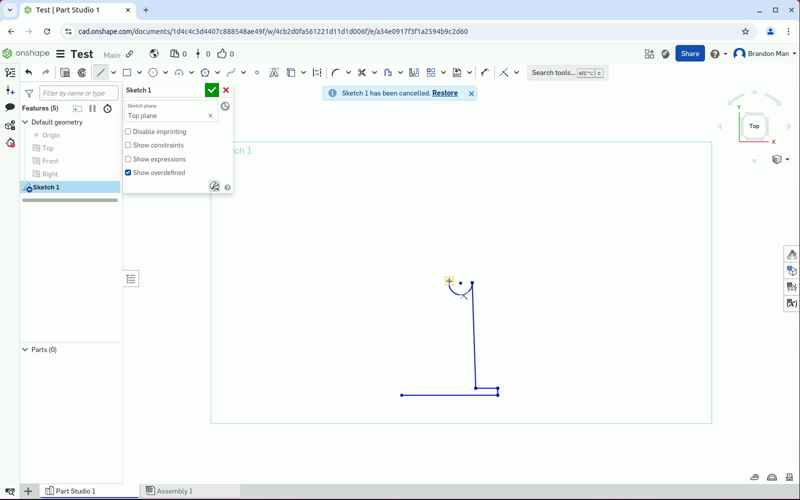
click(449, 280)
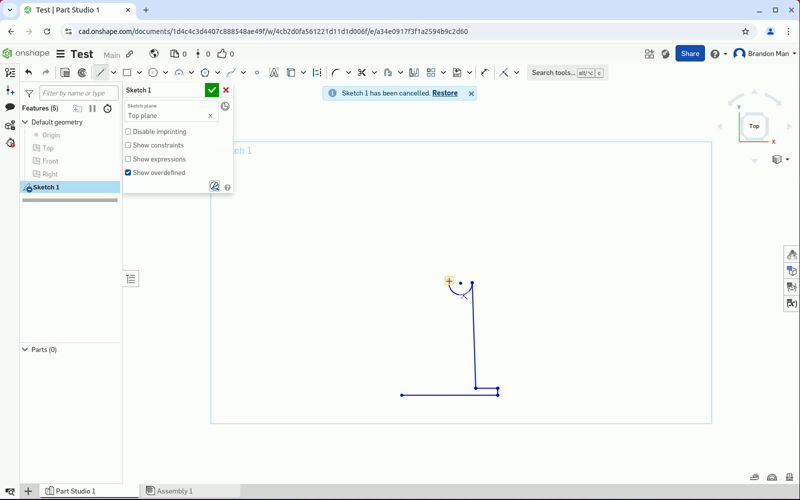
key_down(shift)
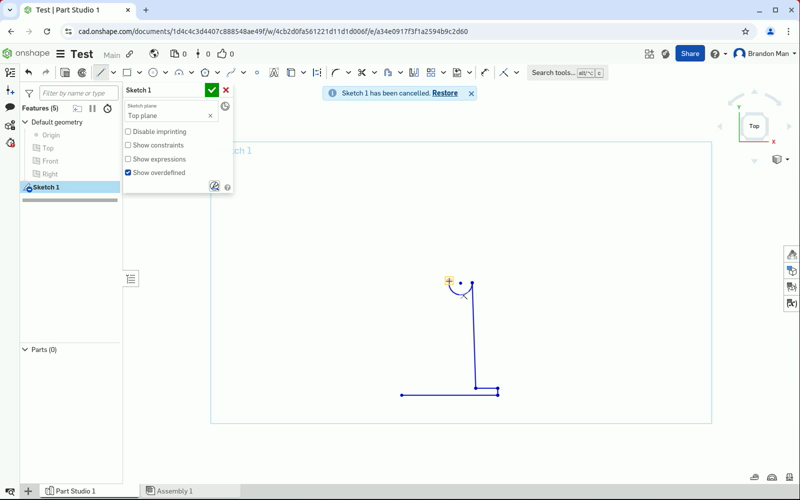
mouse_move(425, 388)
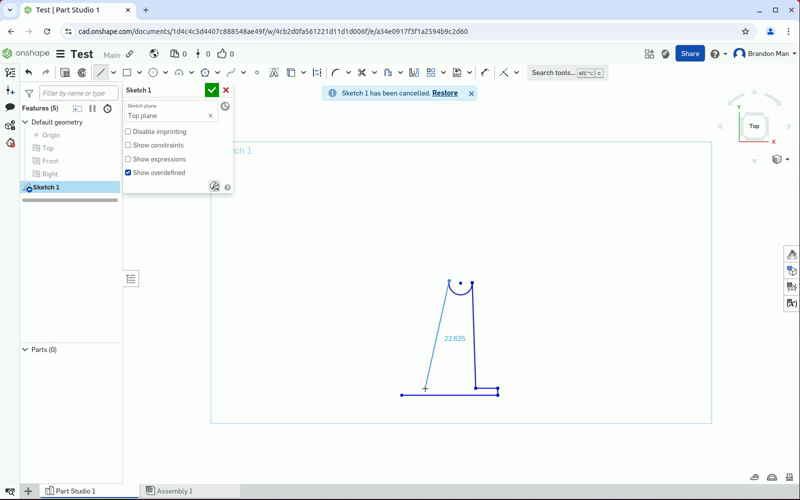
click(425, 388)
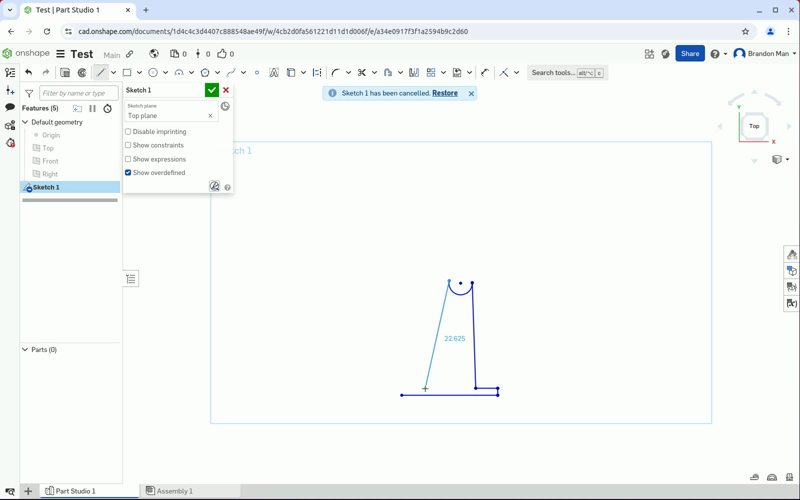
key_up(shift)
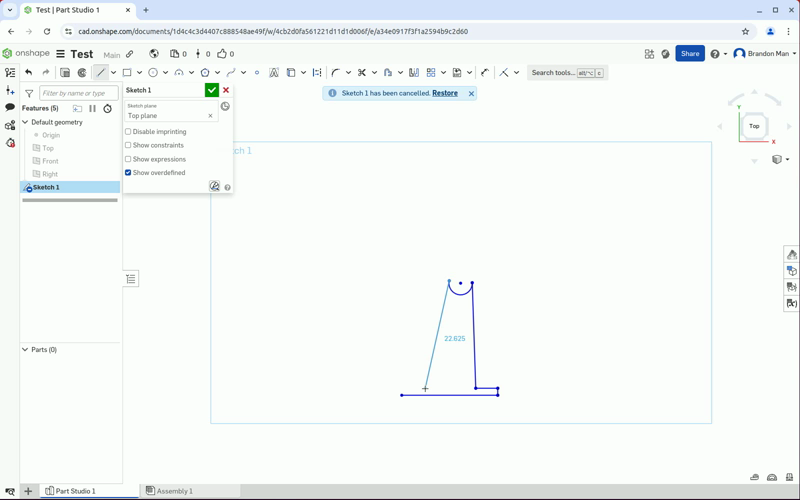
key_down(shift)
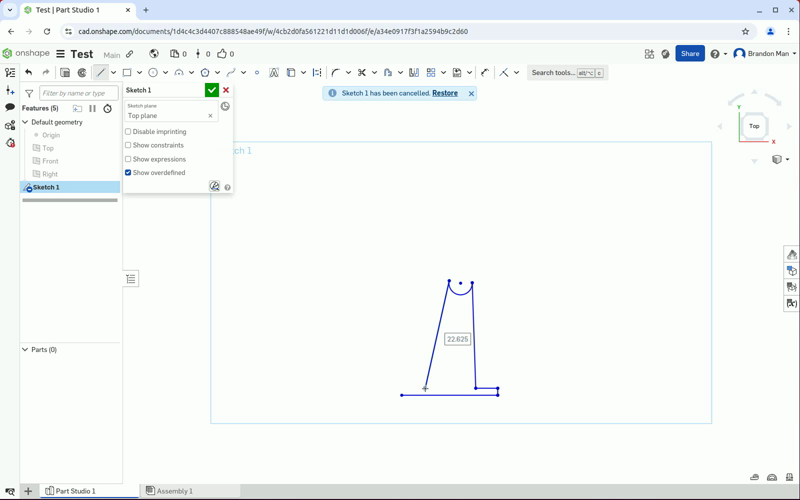
mouse_move(455, 388)
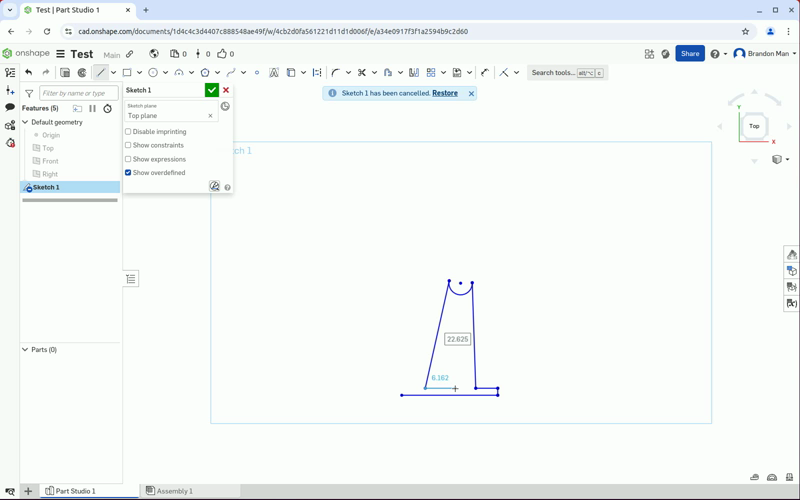
mouse_move(401, 388)
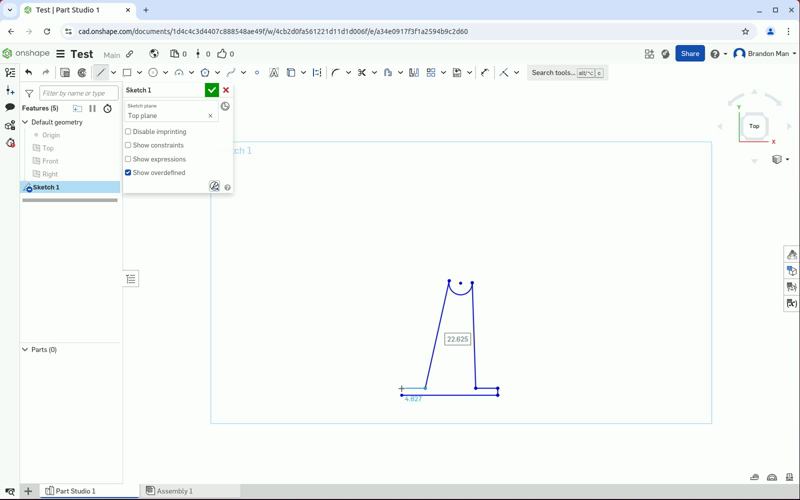
click(401, 388)
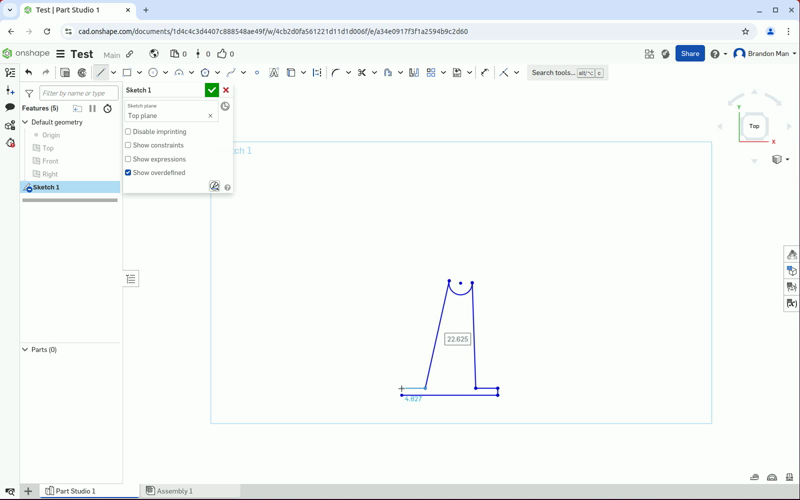
key_up(shift)
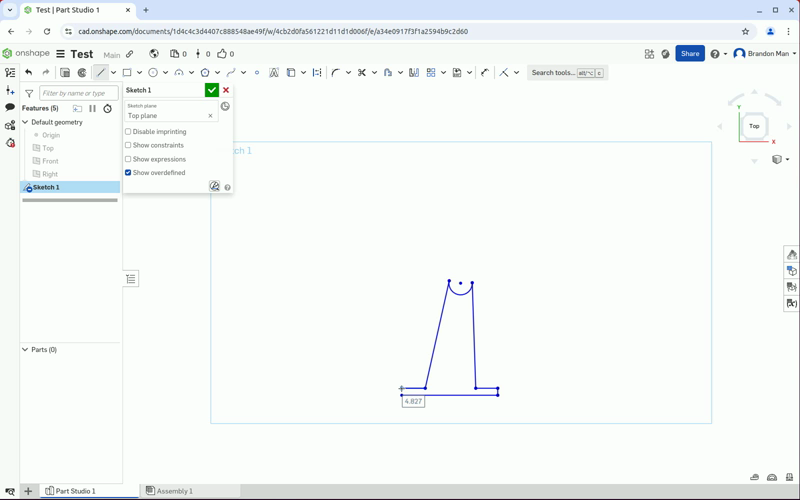
mouse_move(431, 388)
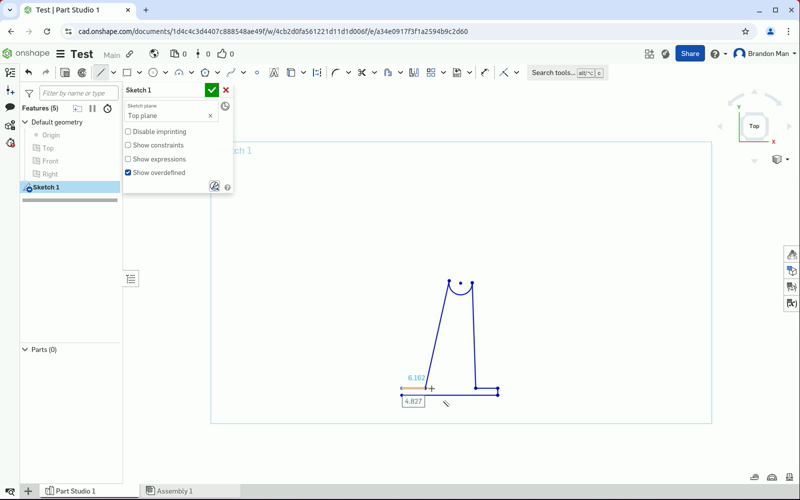
key_down(shift)
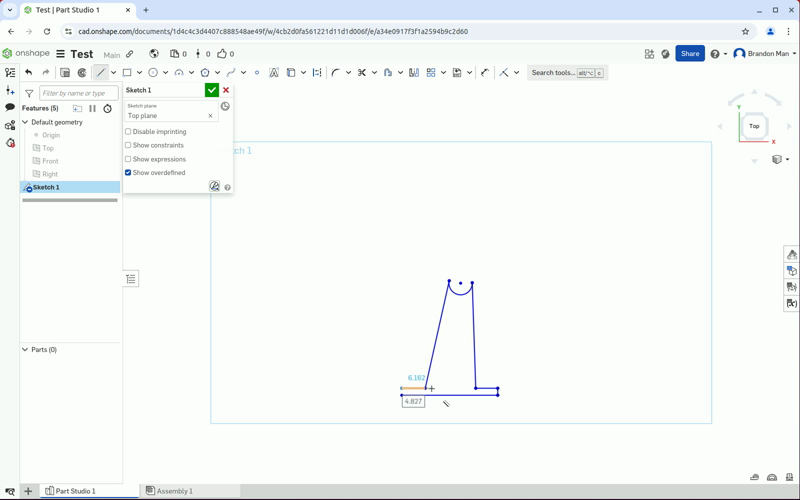
mouse_move(401, 395)
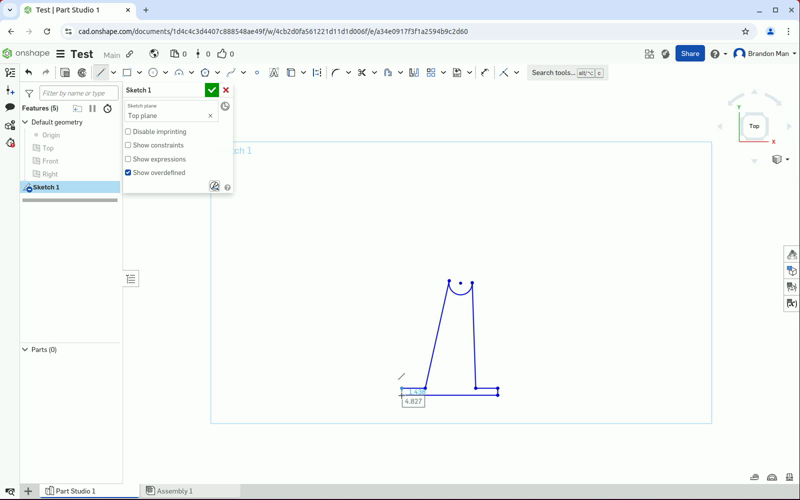
scroll(6)
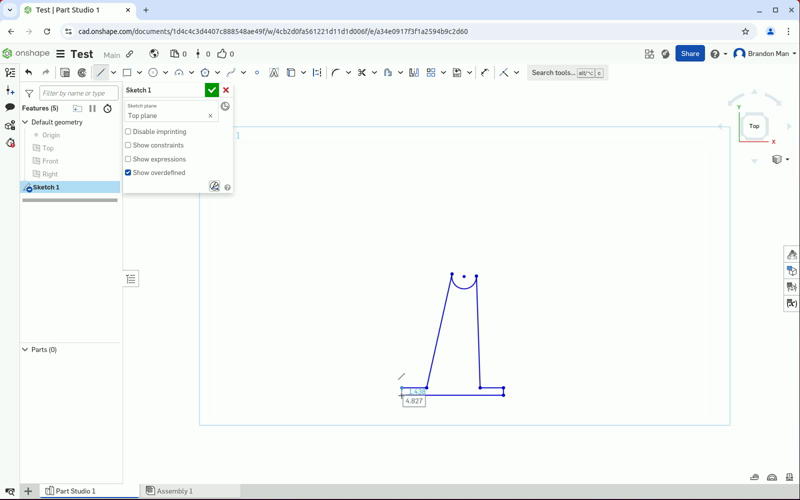
scroll(6)
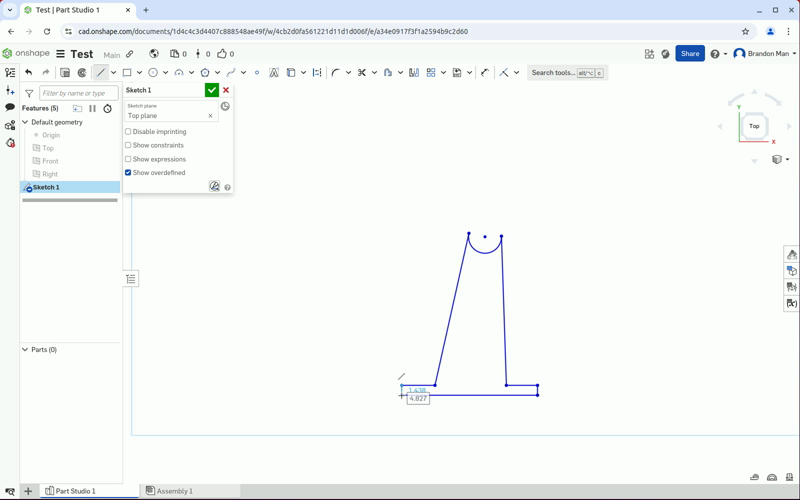
scroll(6)
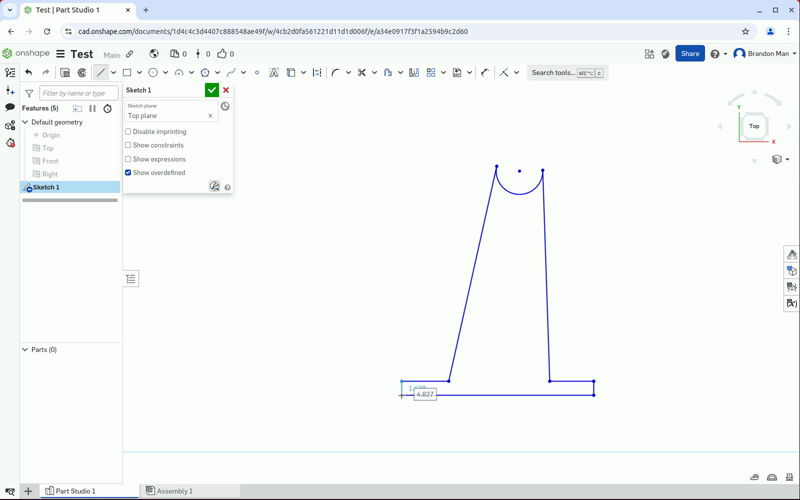
scroll(6)
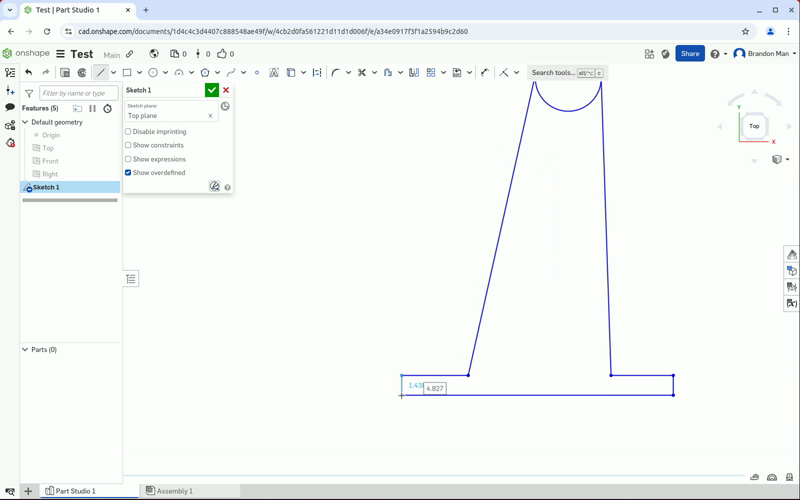
scroll(6)
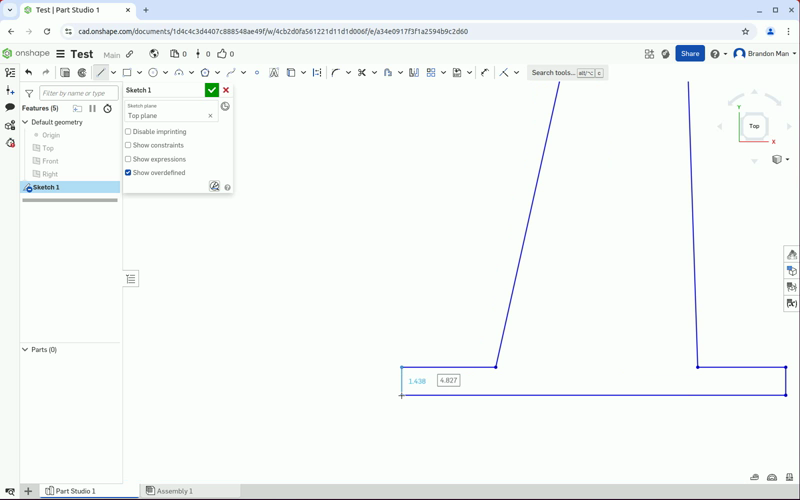
scroll(6)
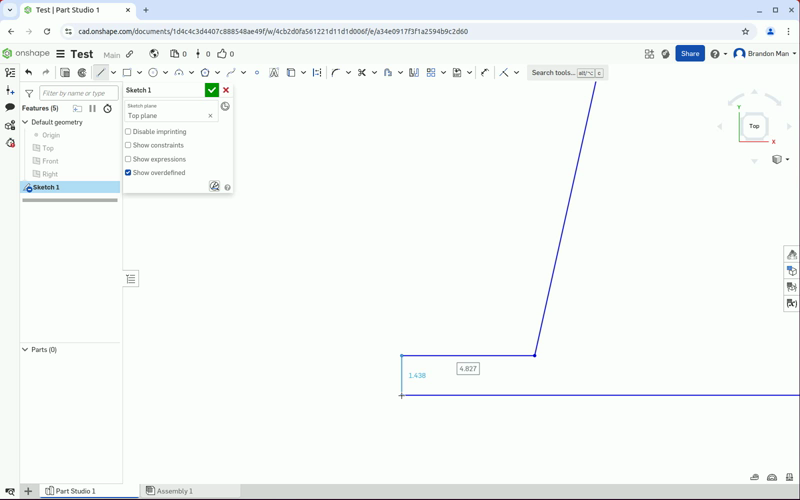
scroll(6)
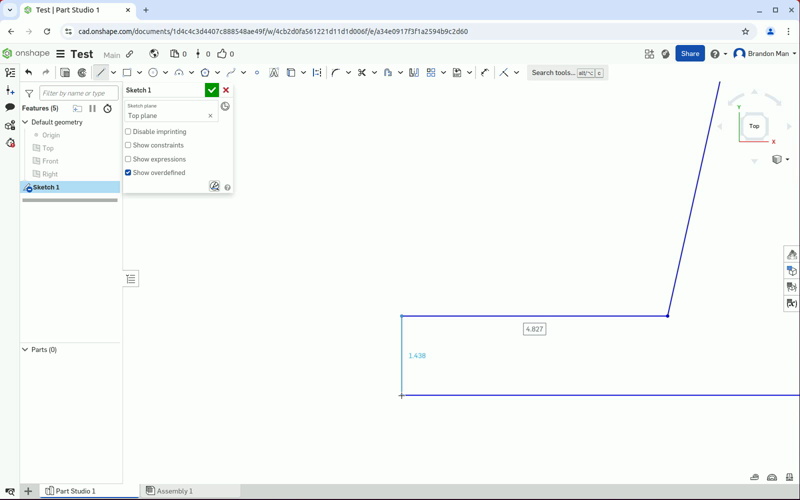
key_up(shift)
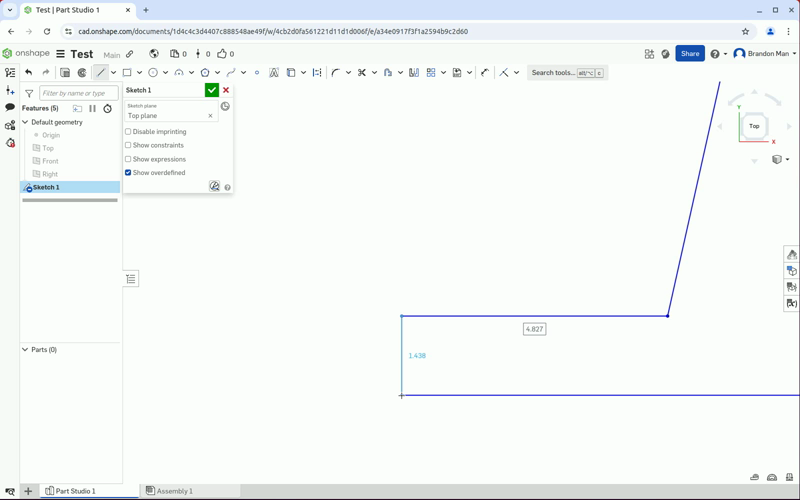
click(401, 395)
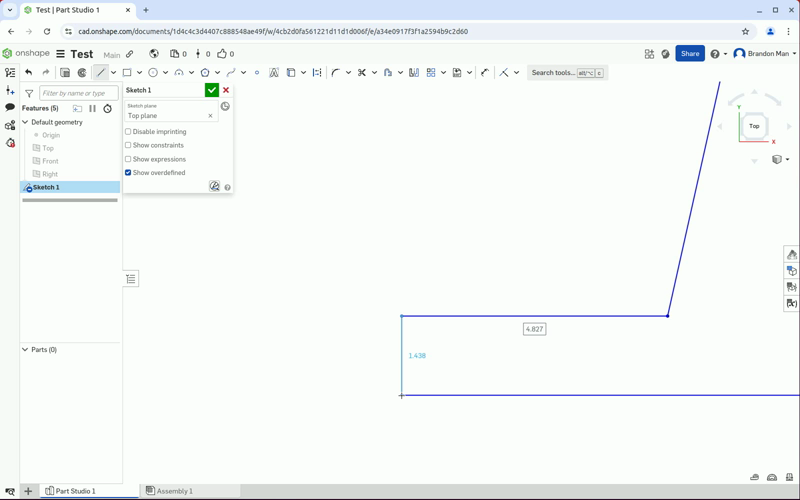
scroll(-6)
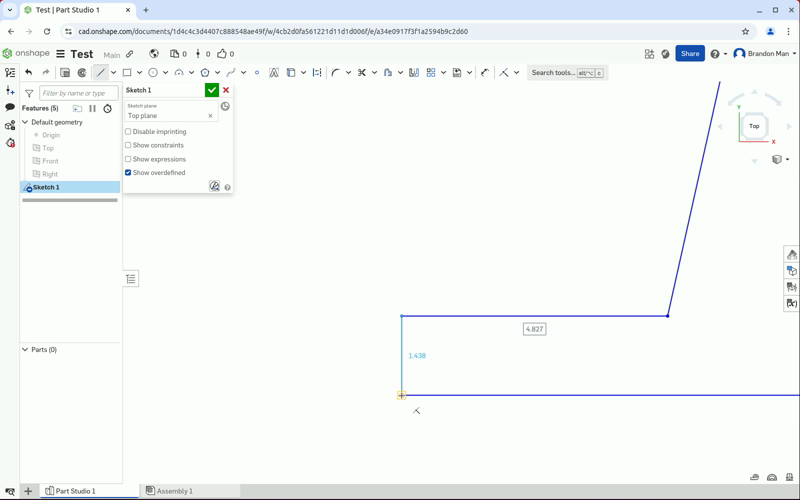
scroll(-6)
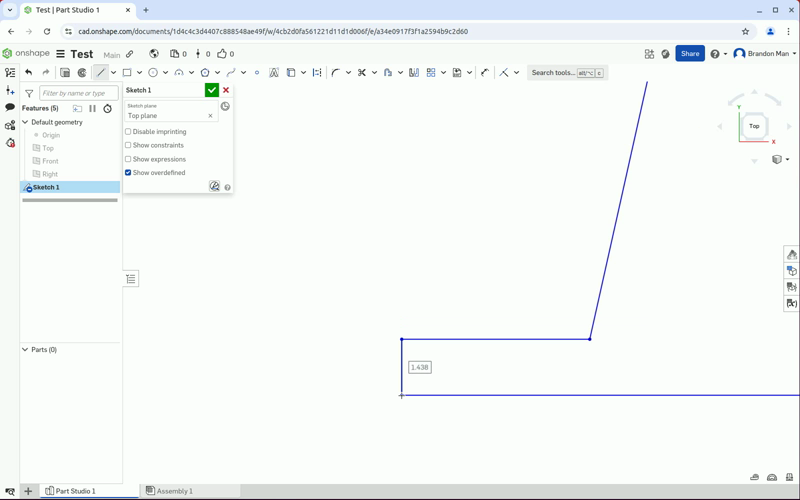
scroll(-6)
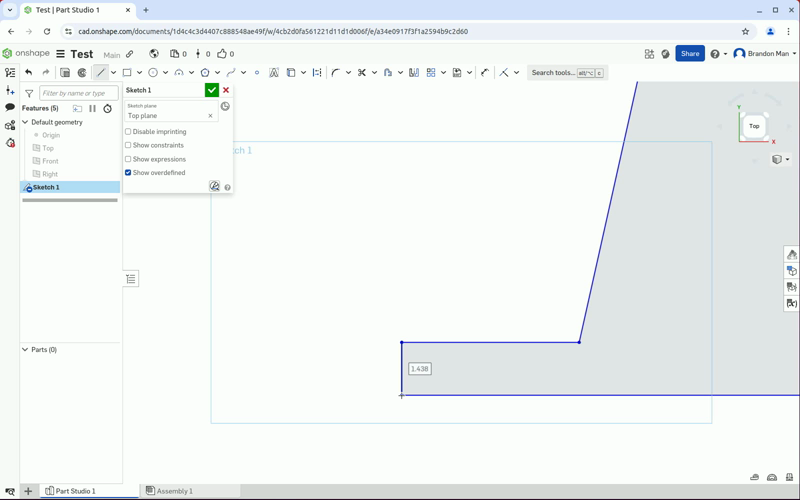
scroll(-6)
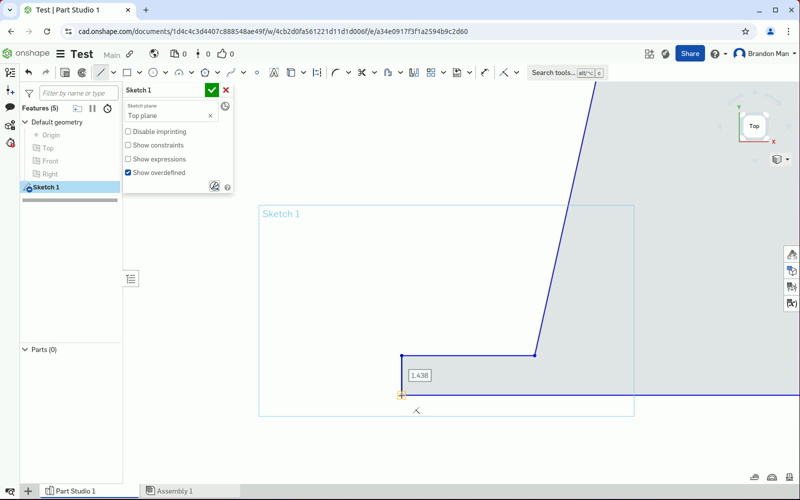
scroll(-6)
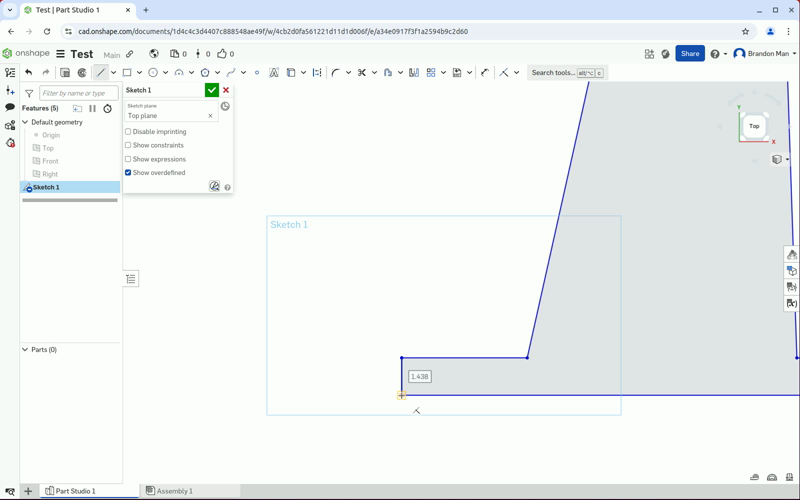
scroll(-6)
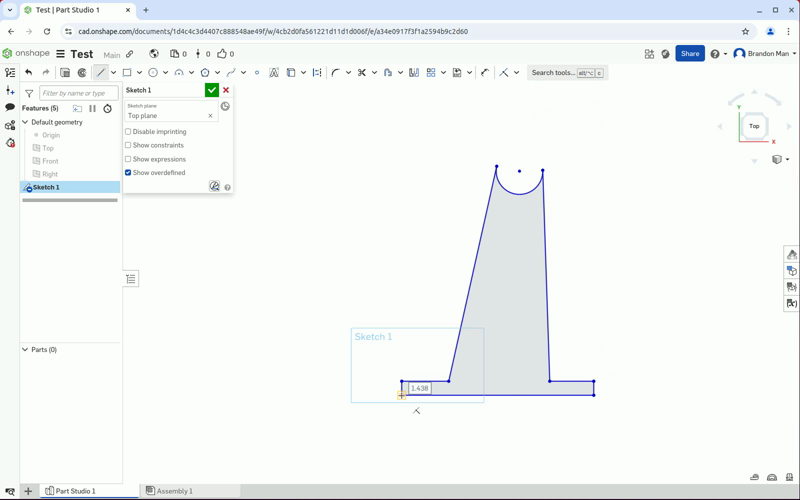
scroll(-6)
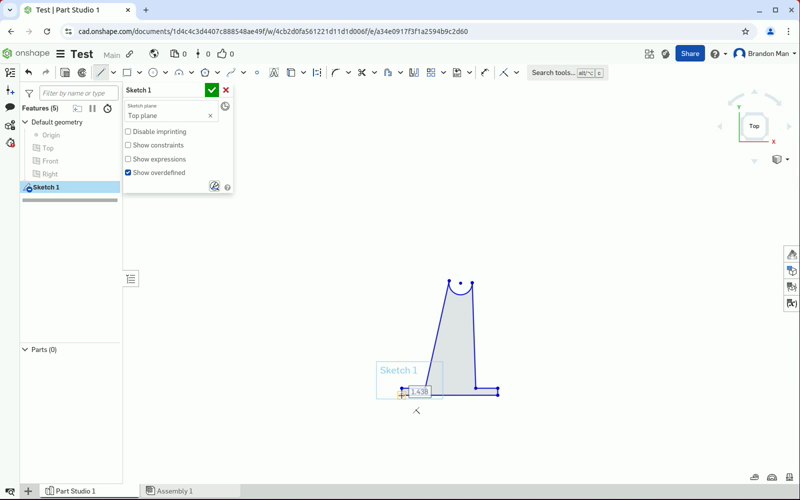
key(esc)
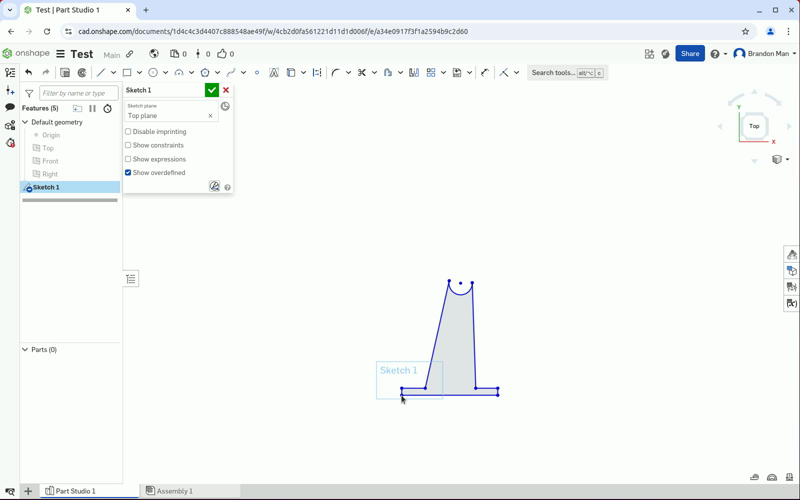
mouse_move(468, 315)
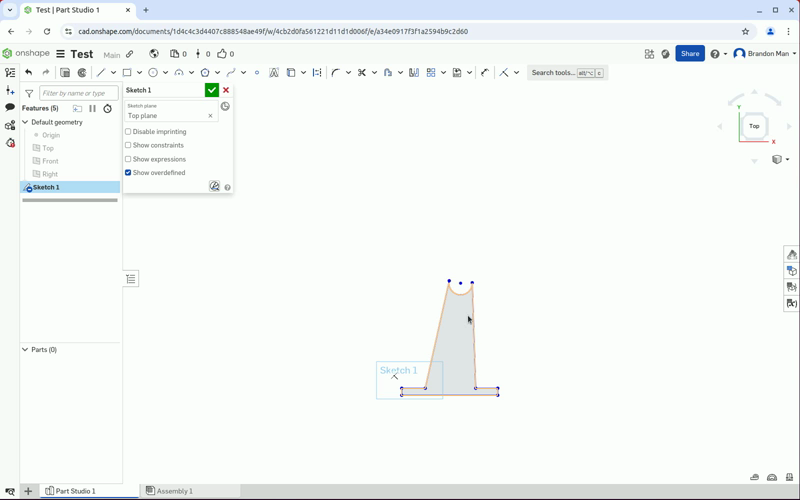
click(468, 315)
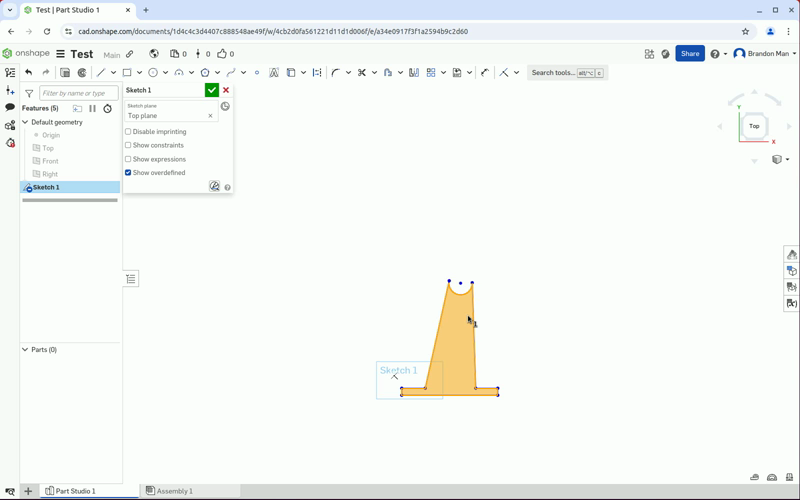
mouse_move(73, 352)
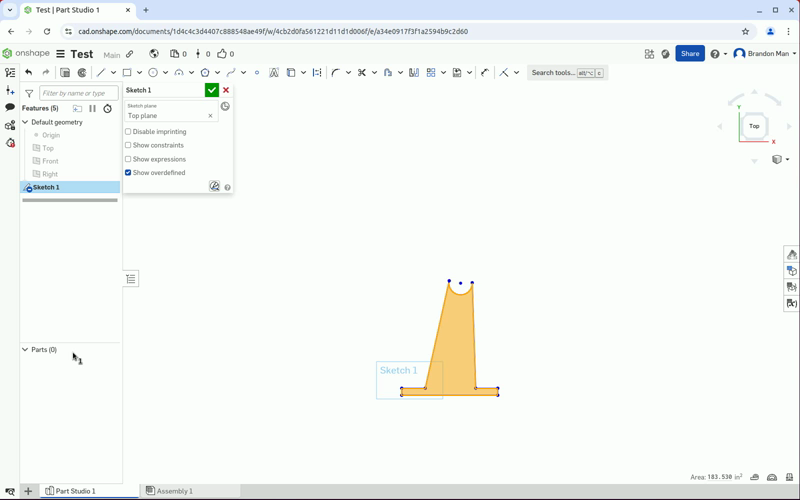
key(shift+y)
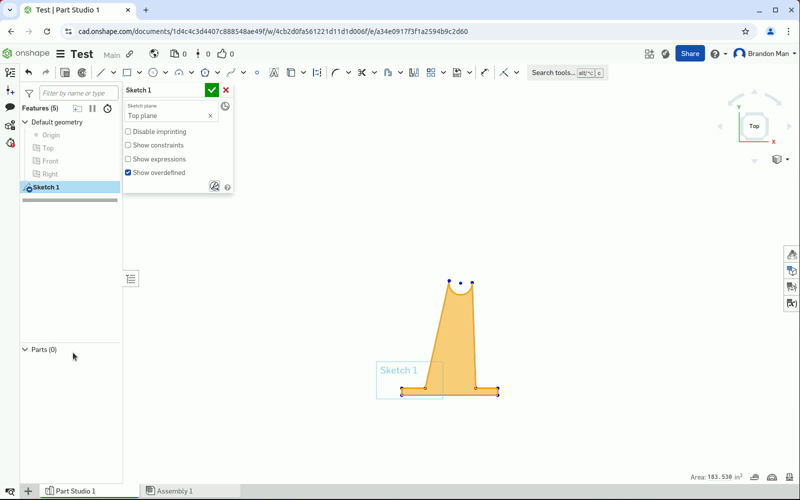
key(shift+e)
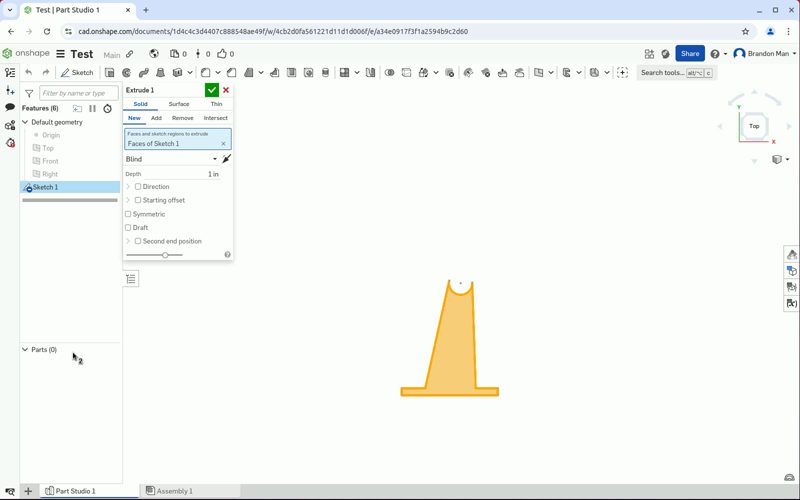
mouse_move(143, 106)
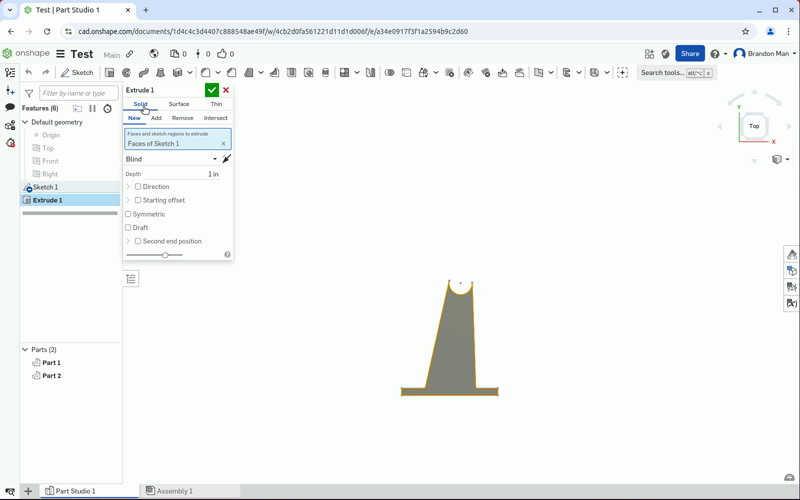
click(143, 106)
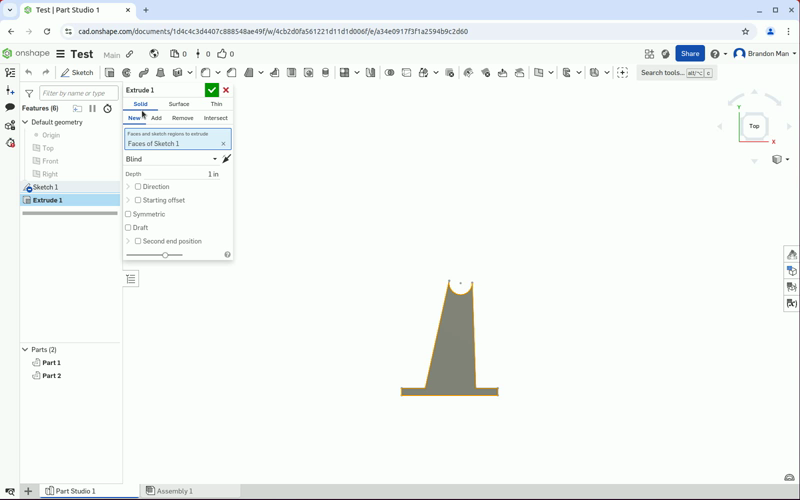
mouse_move(137, 120)
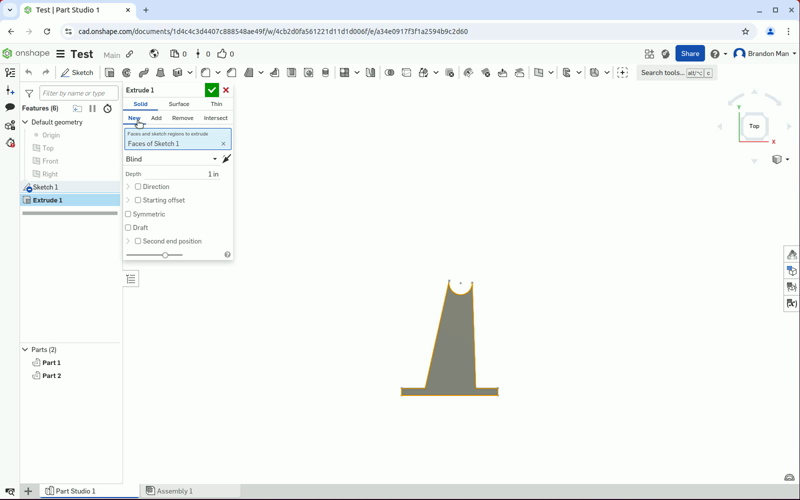
click(137, 120)
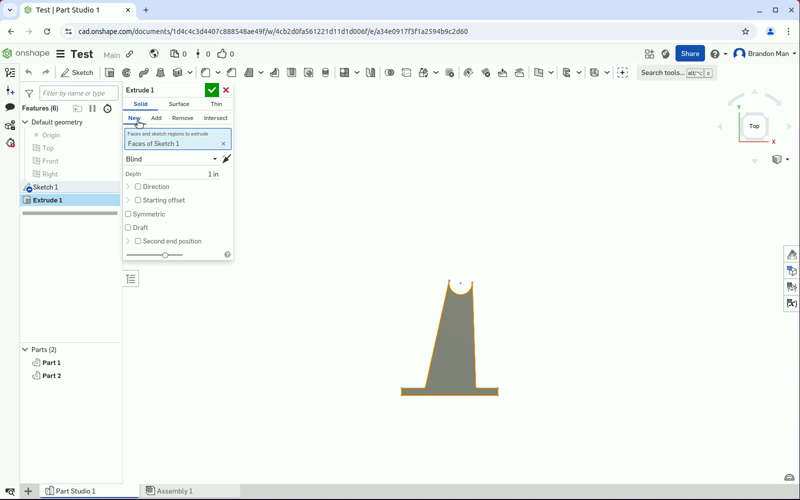
key(tab, 4)
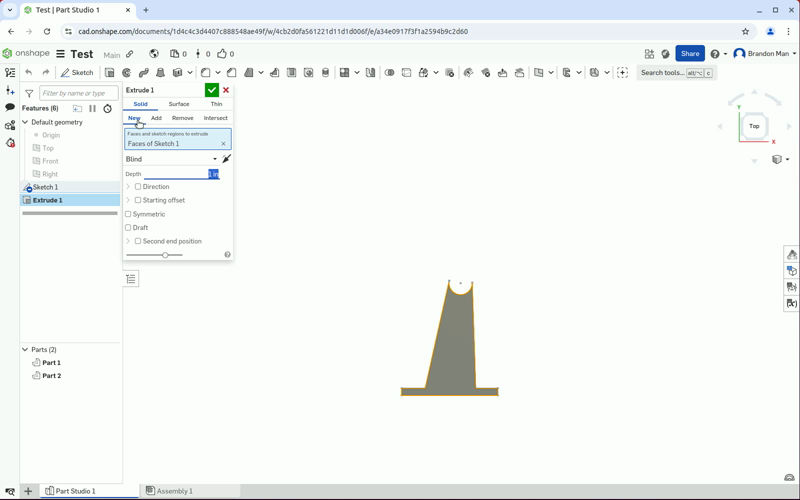
text(1.444)
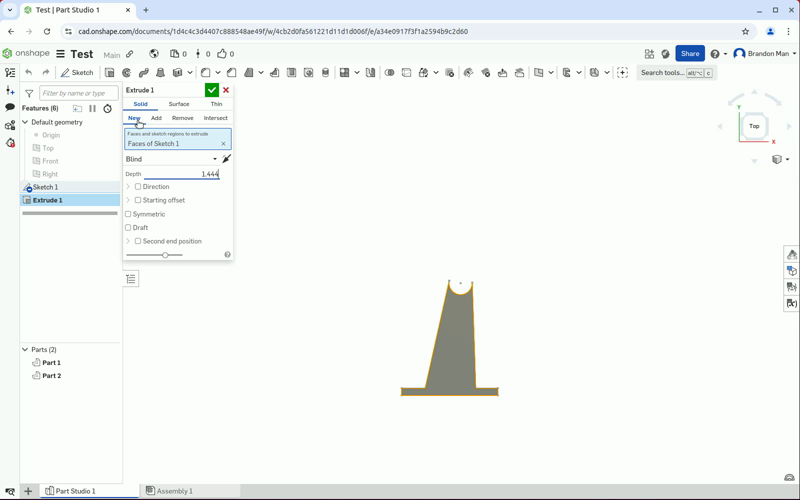
key(enter)
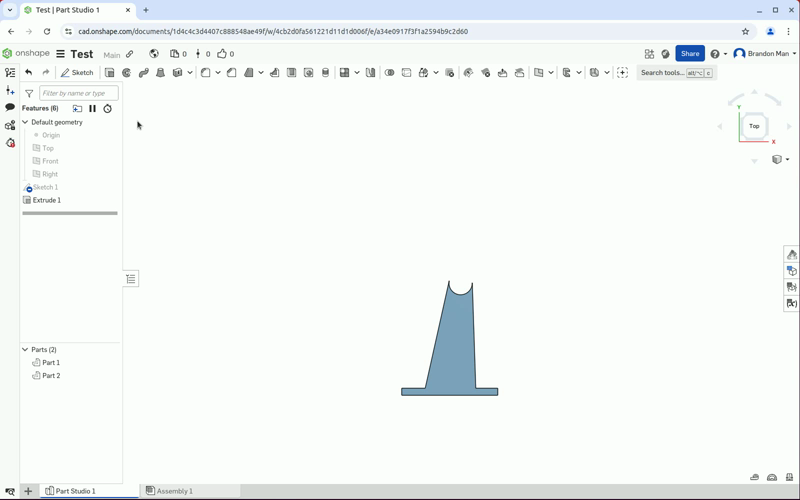
key(shift+h)
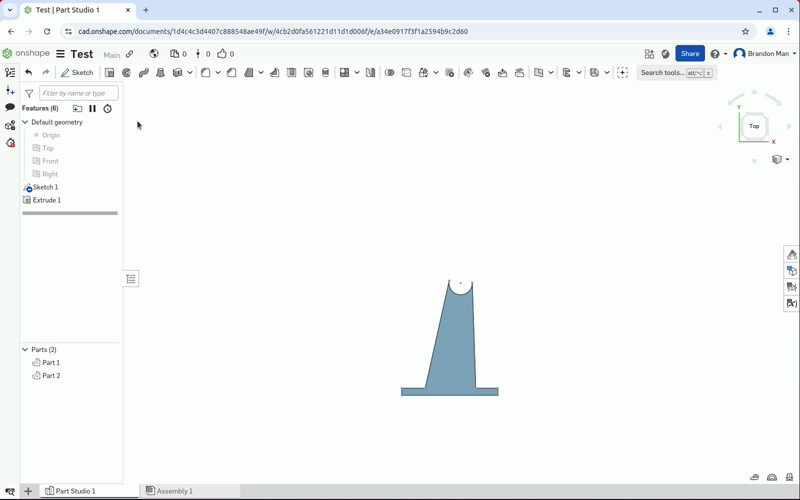
key(shift+h)
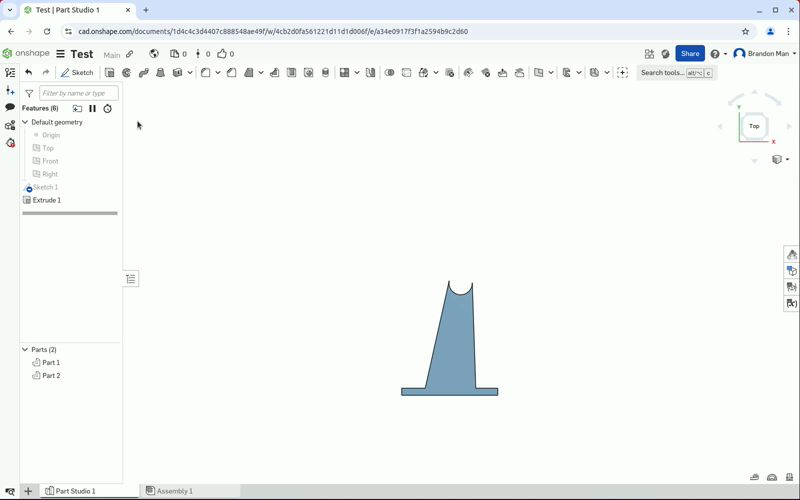
mouse_move(73, 189)
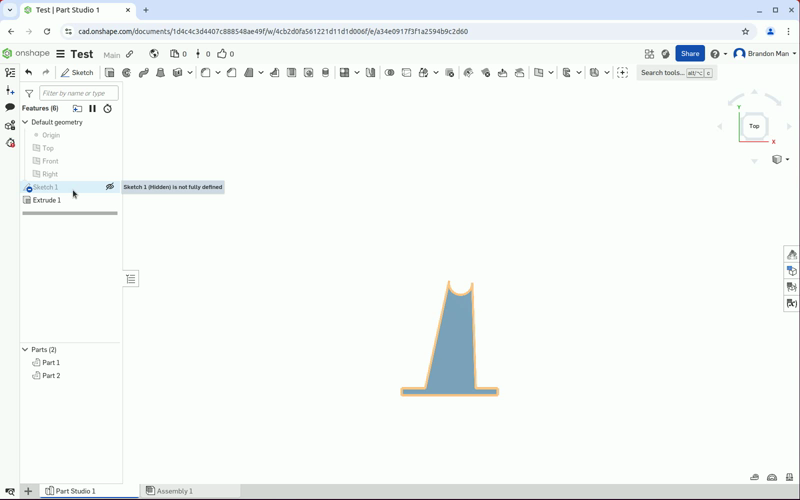
click(73, 189)
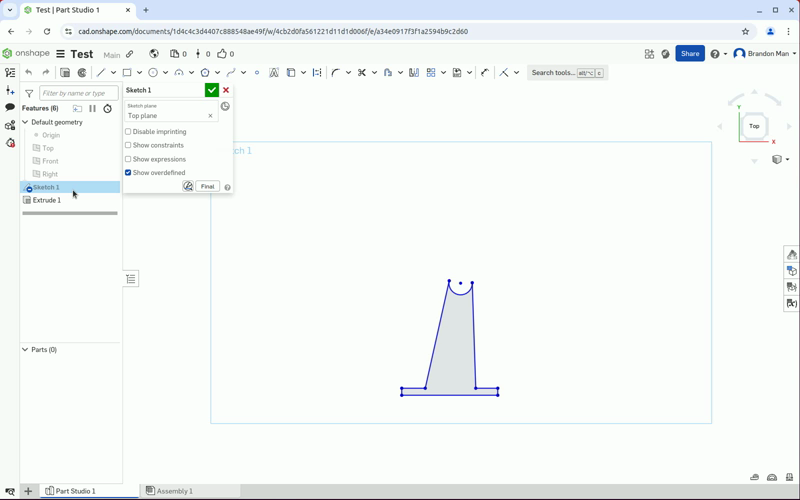
mouse_move(229, 92)
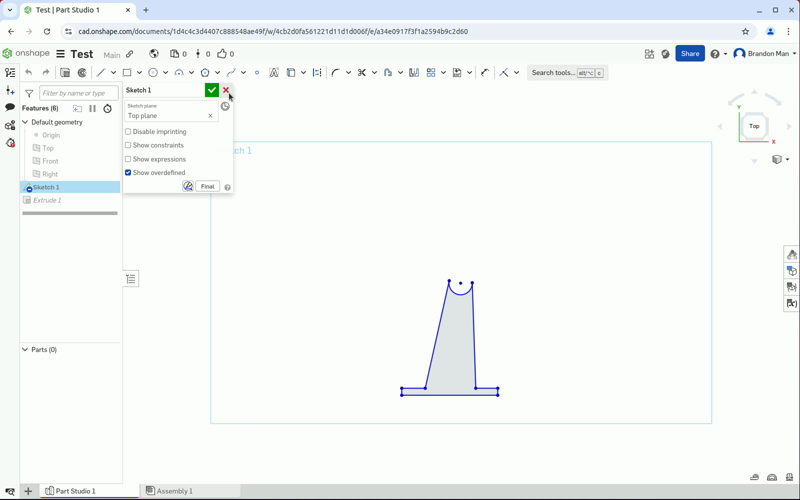
click(229, 92)
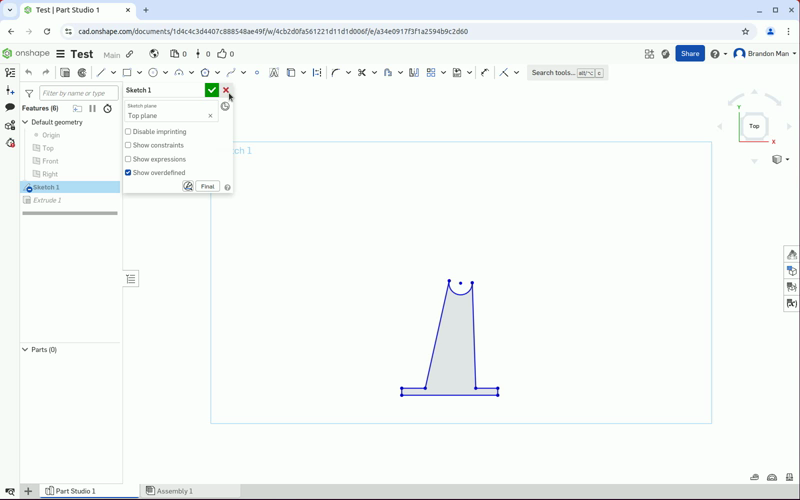
key(shift+s)
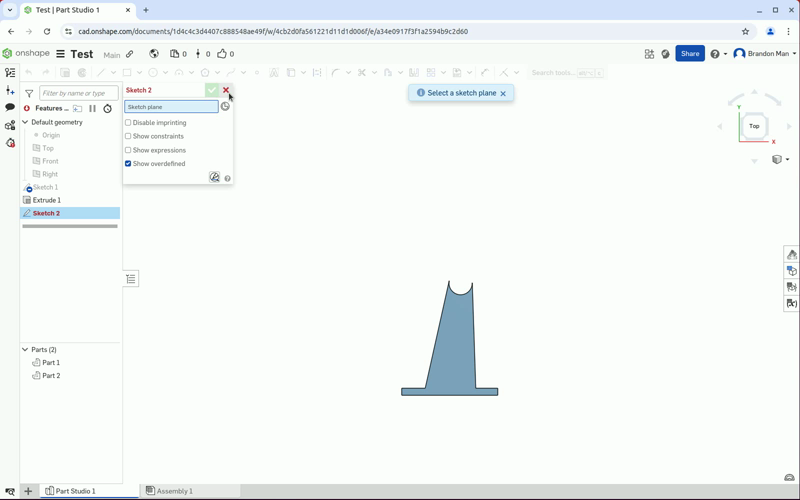
mouse_move(73, 150)
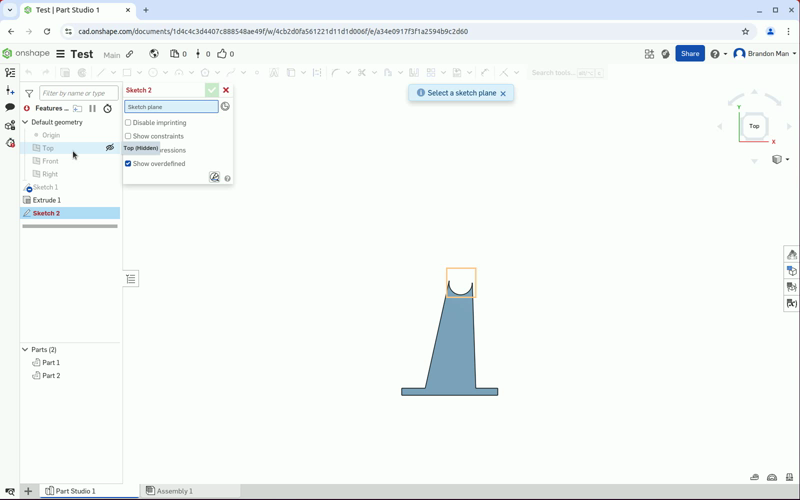
click(73, 150)
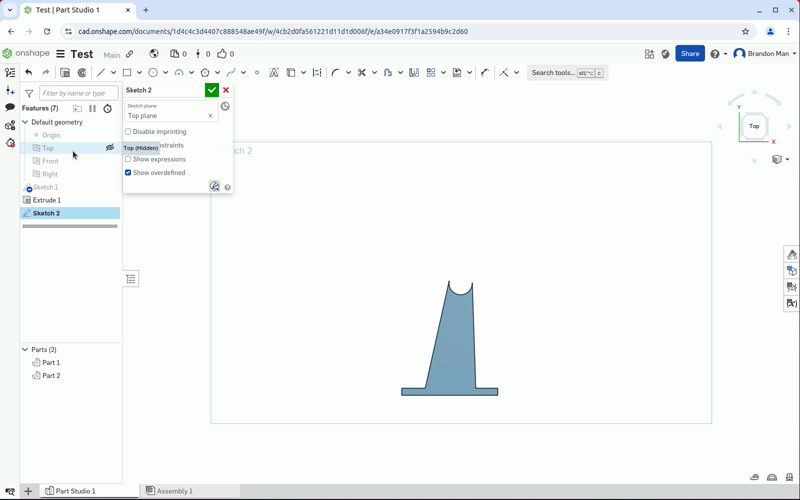
mouse_move(73, 352)
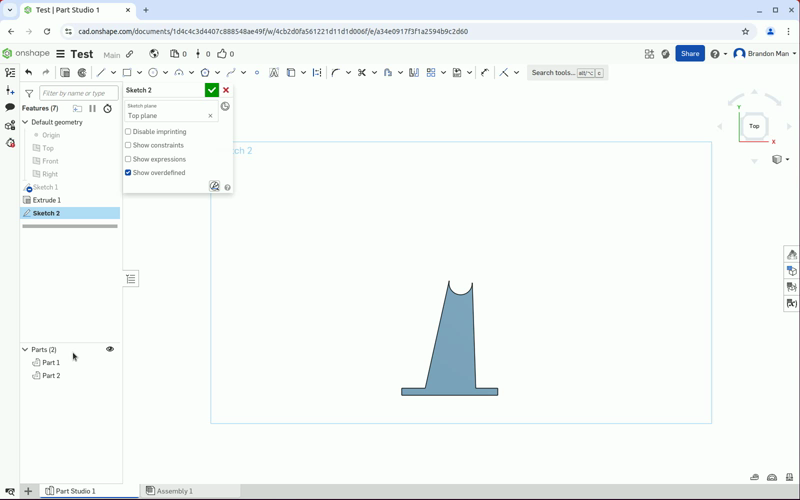
key(y)
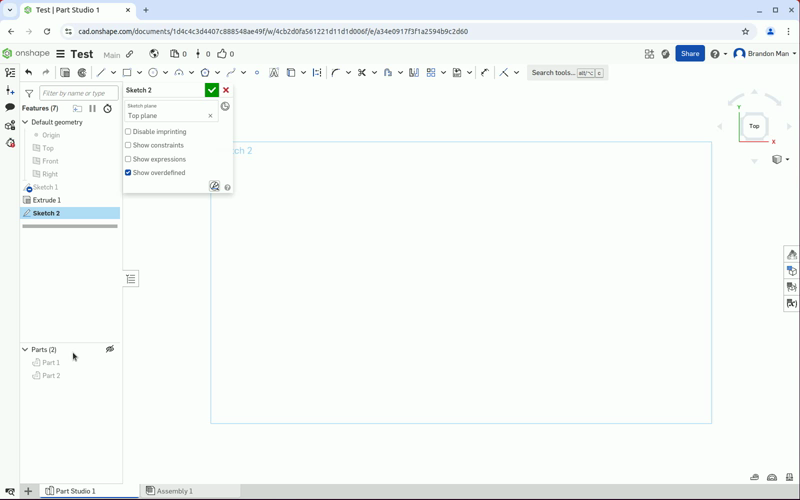
key(c)
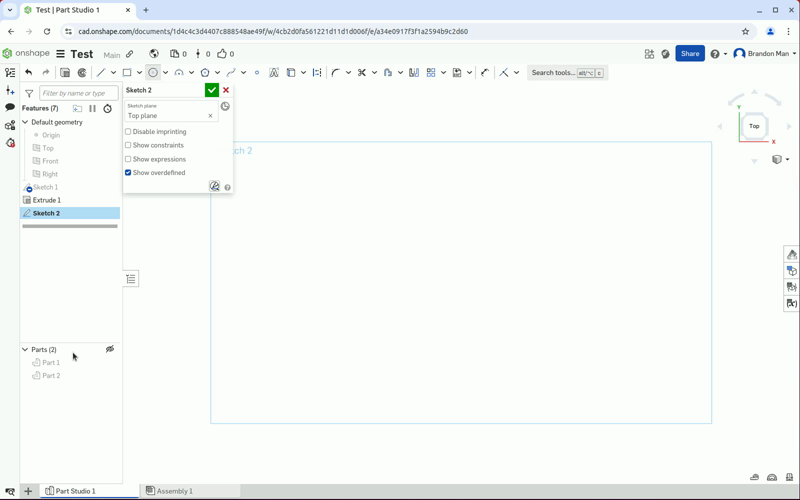
key_down(shift)
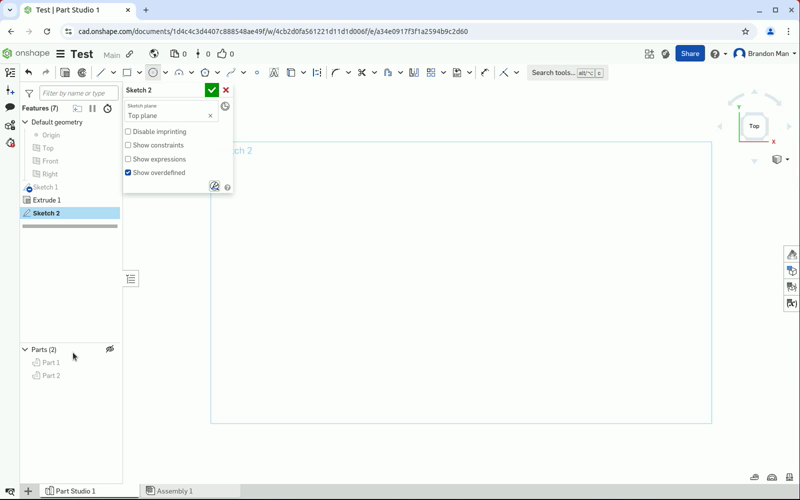
mouse_move(460, 282)
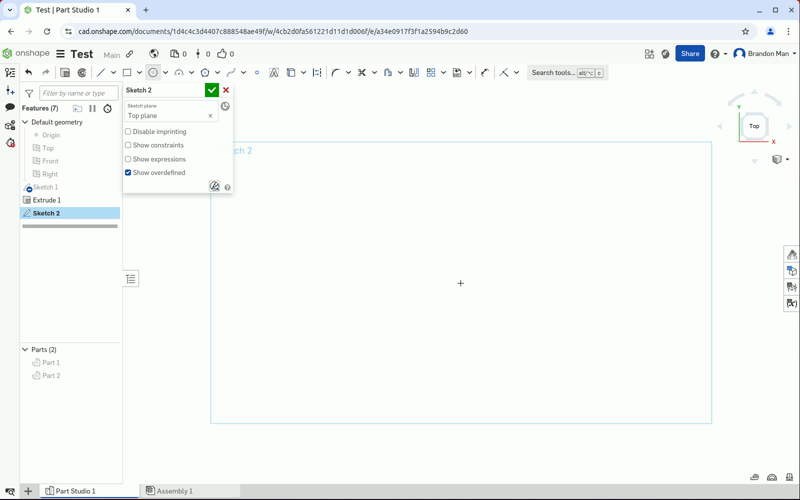
click(460, 282)
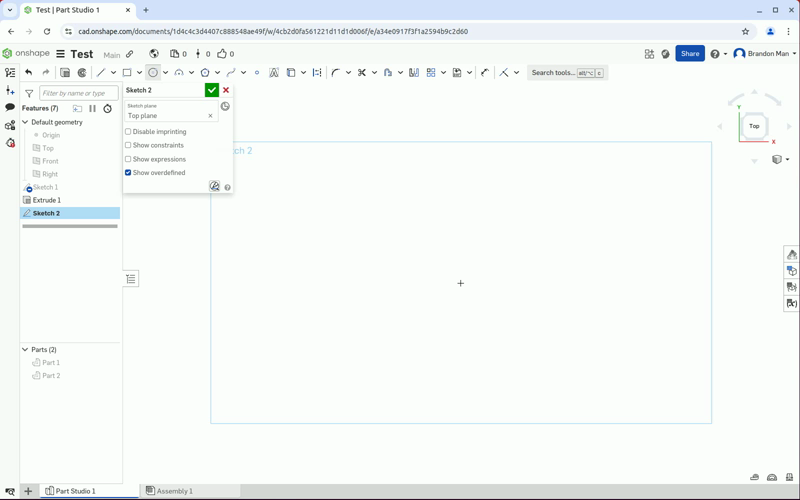
key_up(shift)
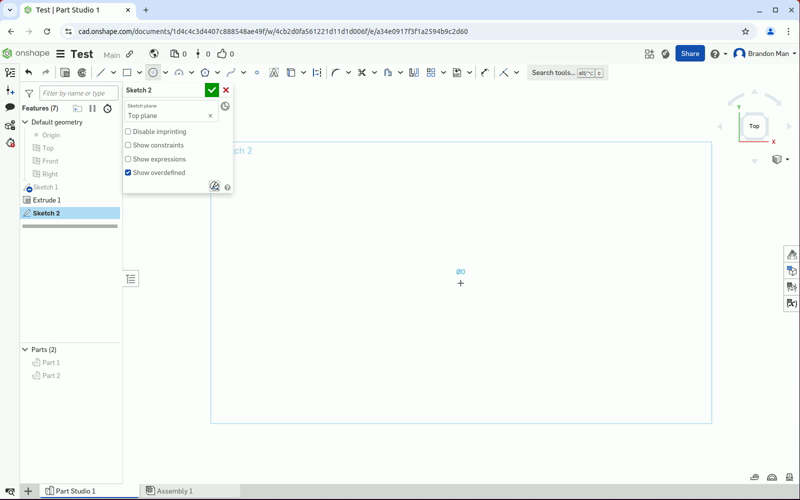
mouse_move(472, 282)
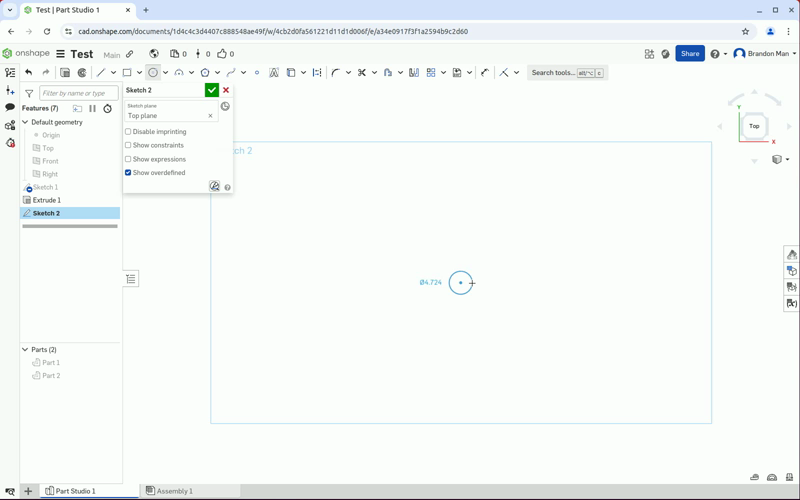
click(472, 282)
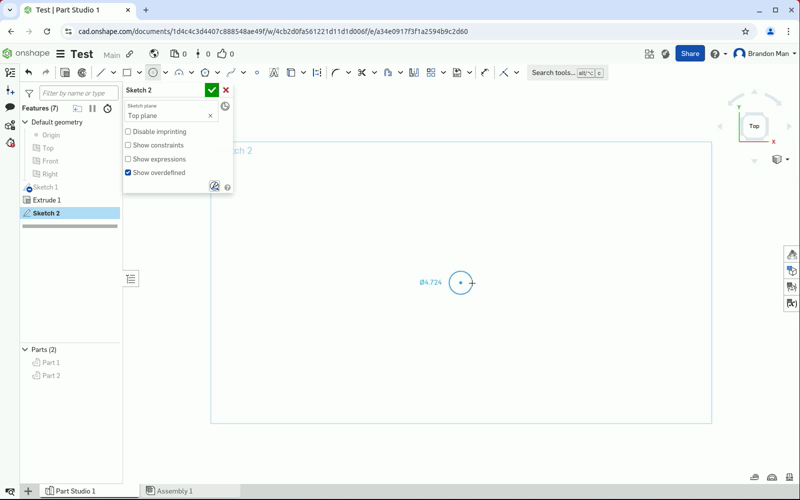
key(esc)
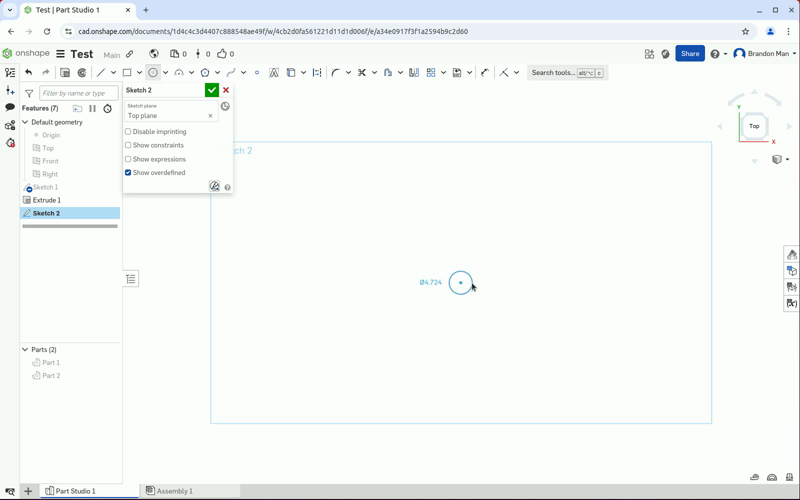
key(c)
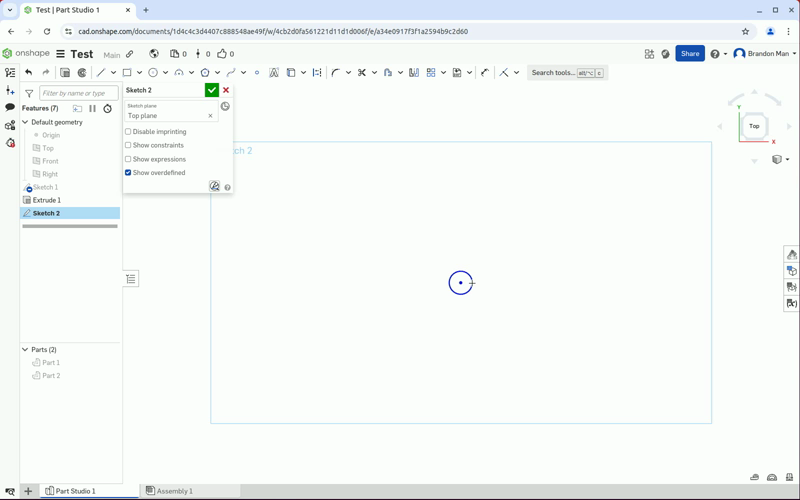
key_down(shift)
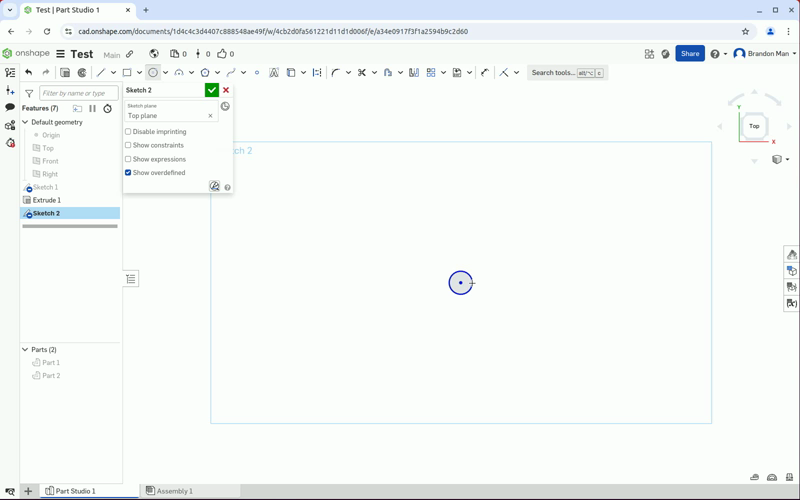
mouse_move(460, 282)
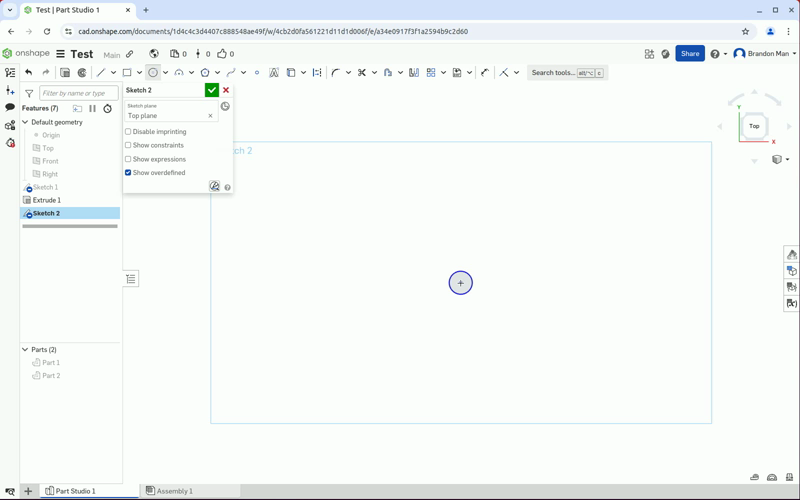
click(460, 282)
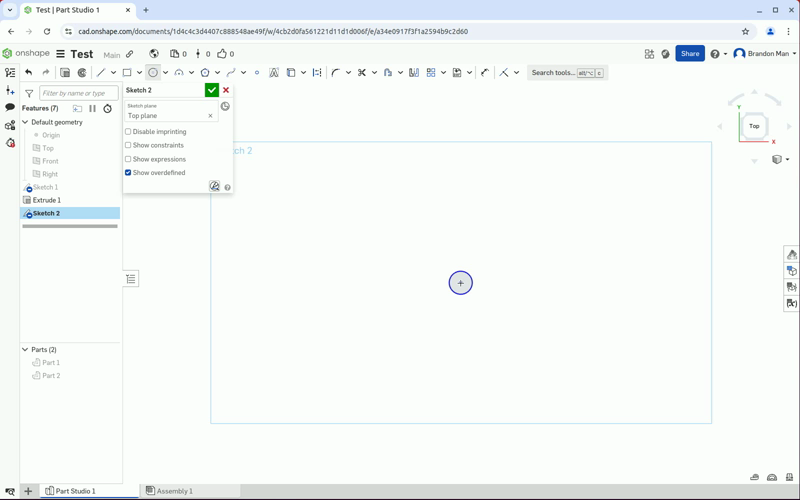
key_up(shift)
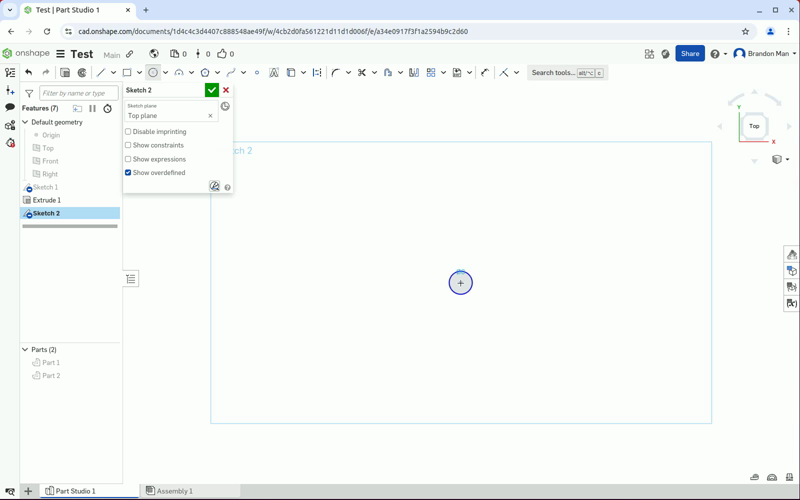
mouse_move(470, 282)
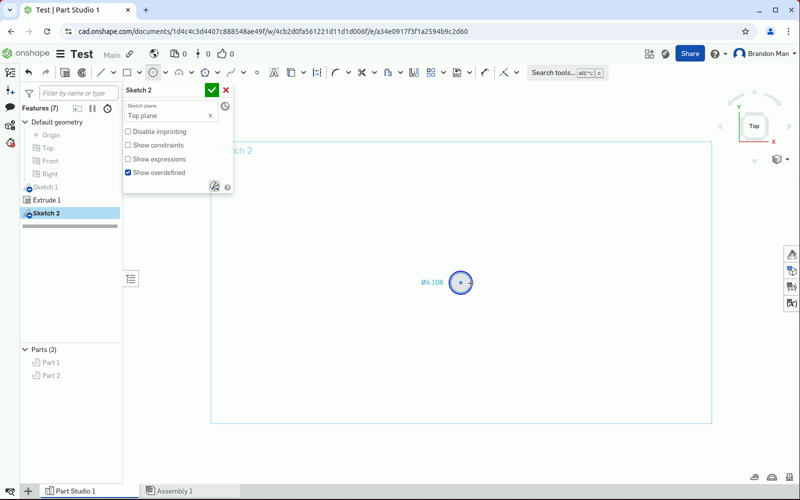
scroll(6)
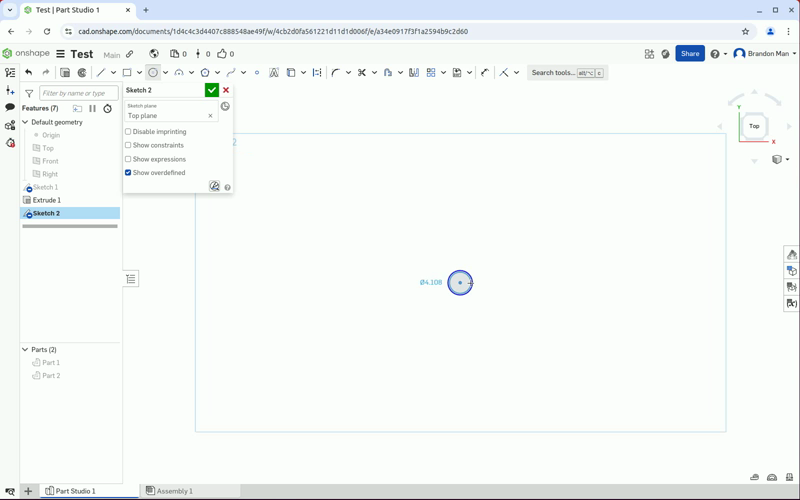
scroll(6)
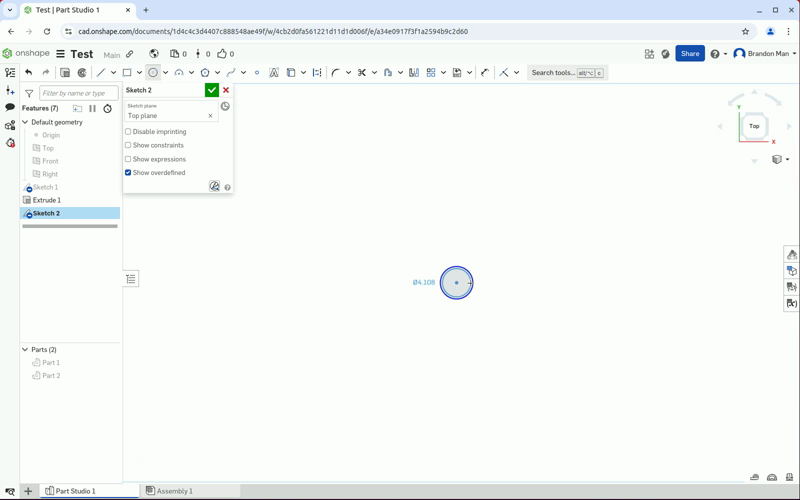
scroll(6)
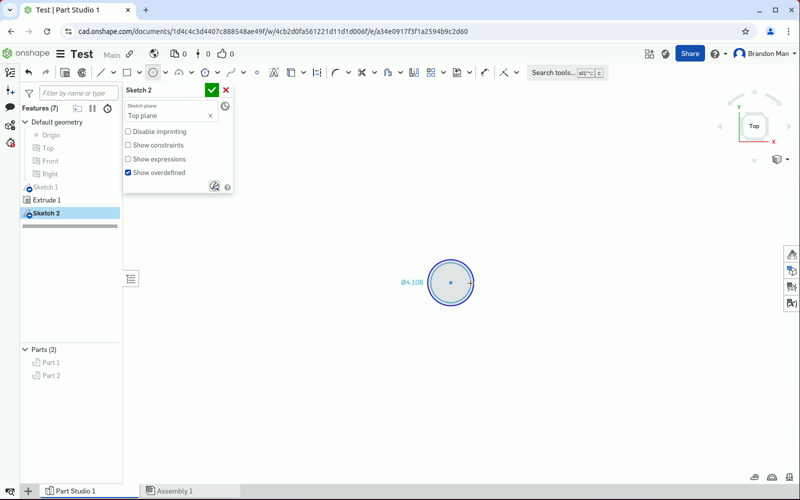
scroll(6)
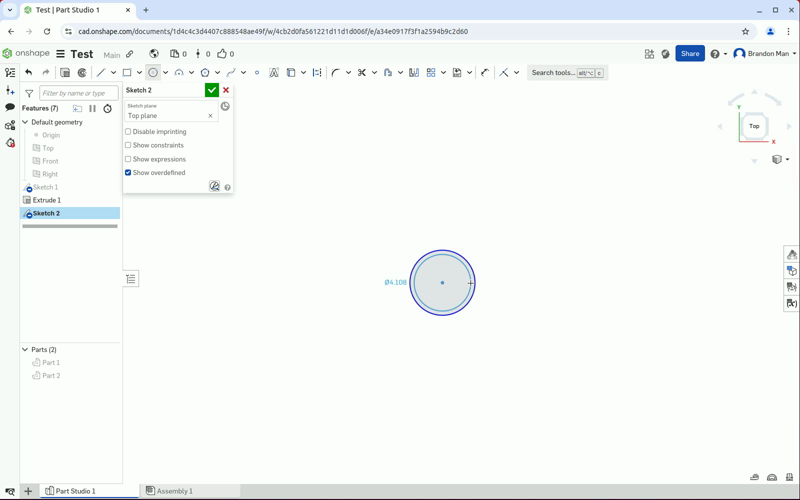
scroll(6)
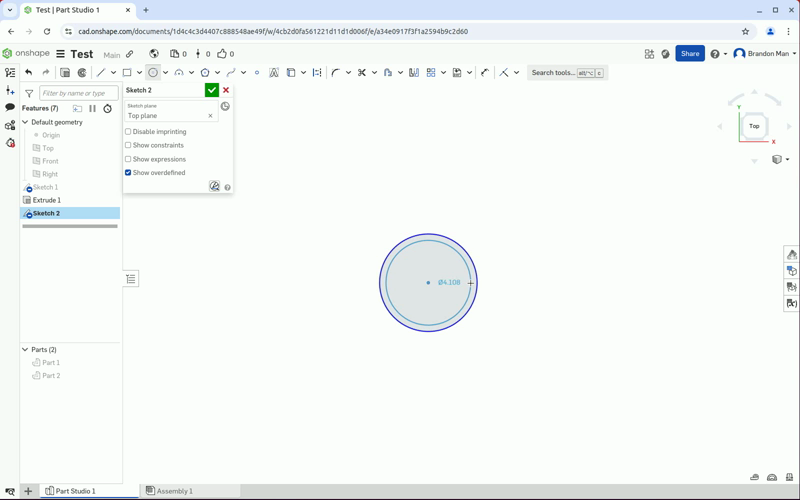
scroll(6)
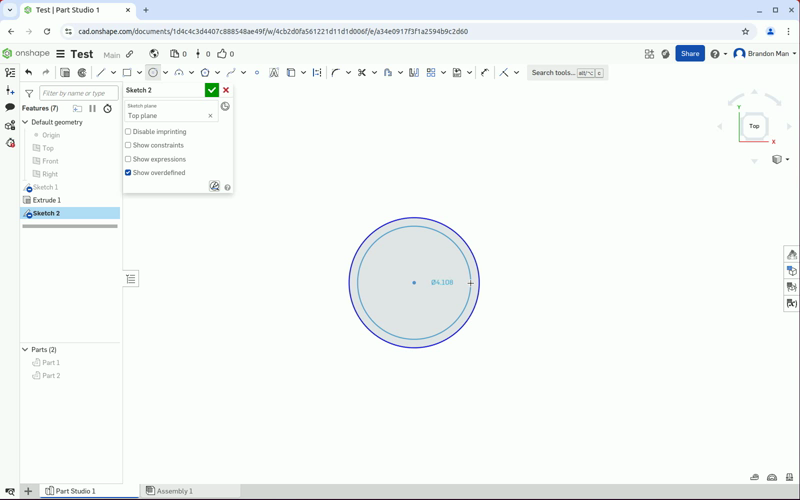
scroll(6)
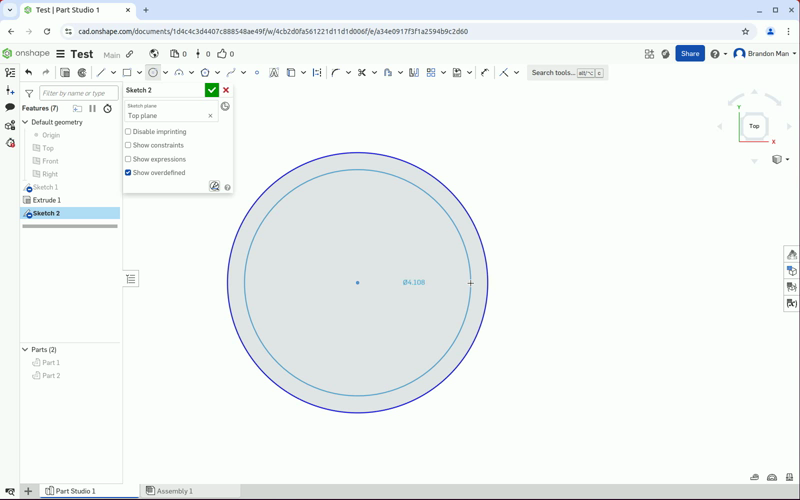
click(470, 282)
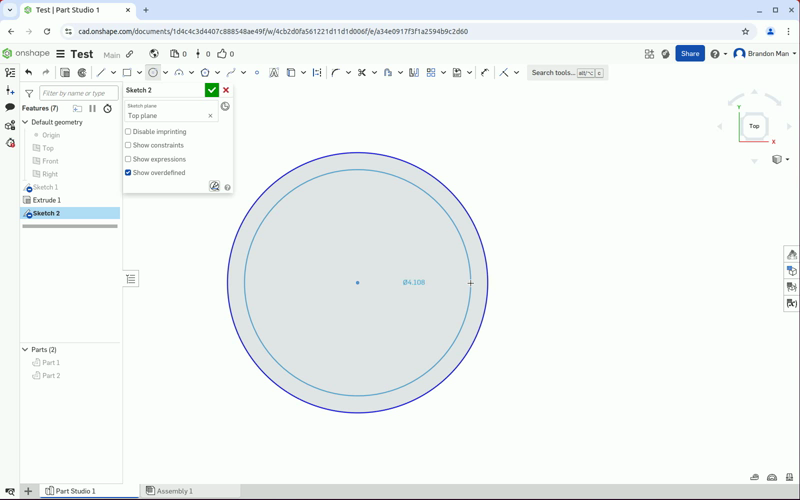
scroll(-6)
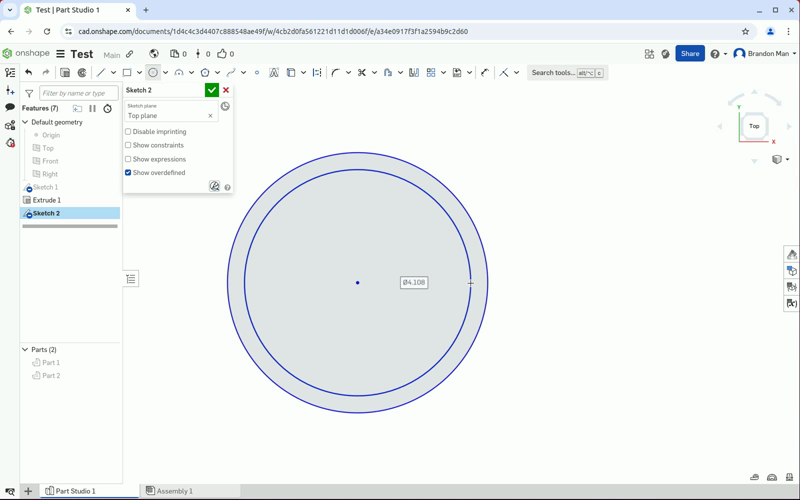
scroll(-6)
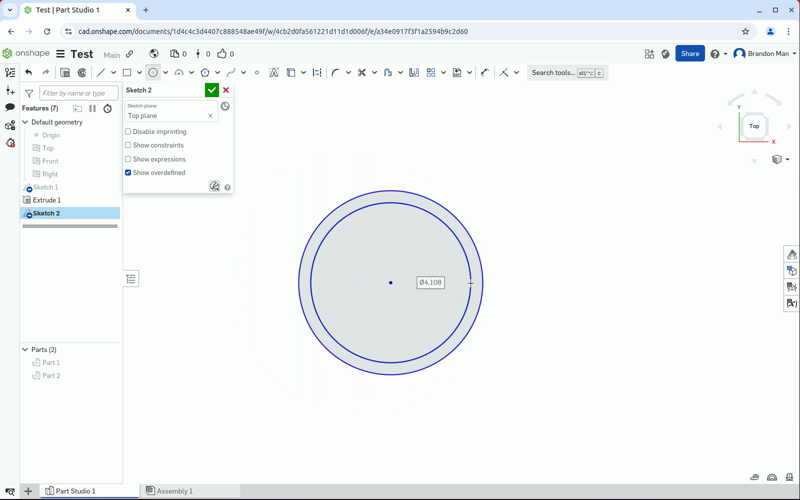
scroll(-6)
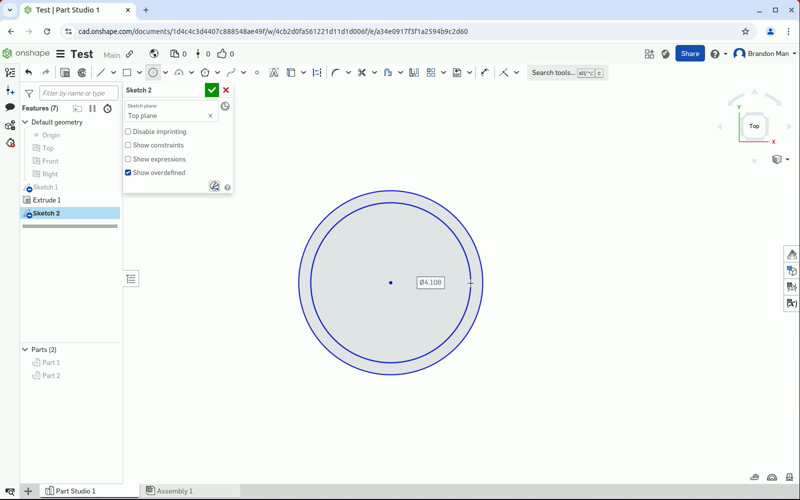
scroll(-6)
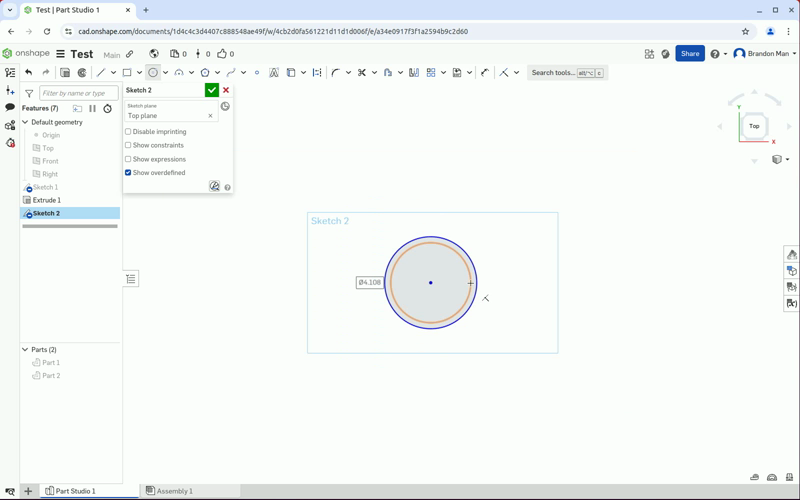
scroll(-6)
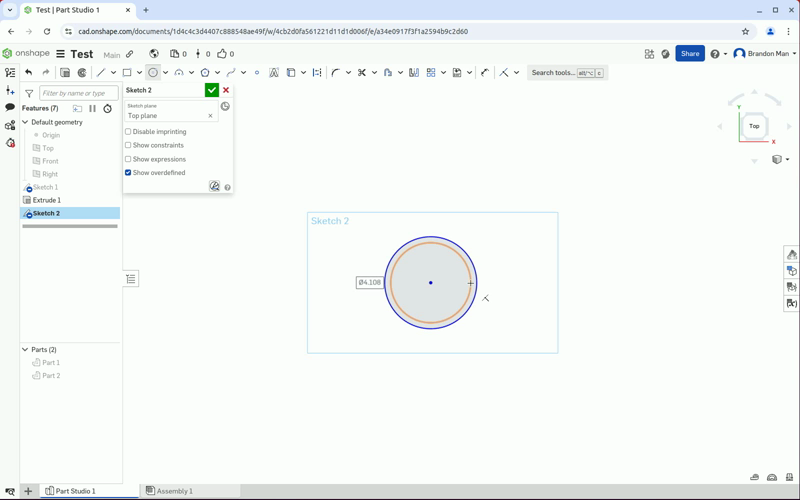
scroll(-6)
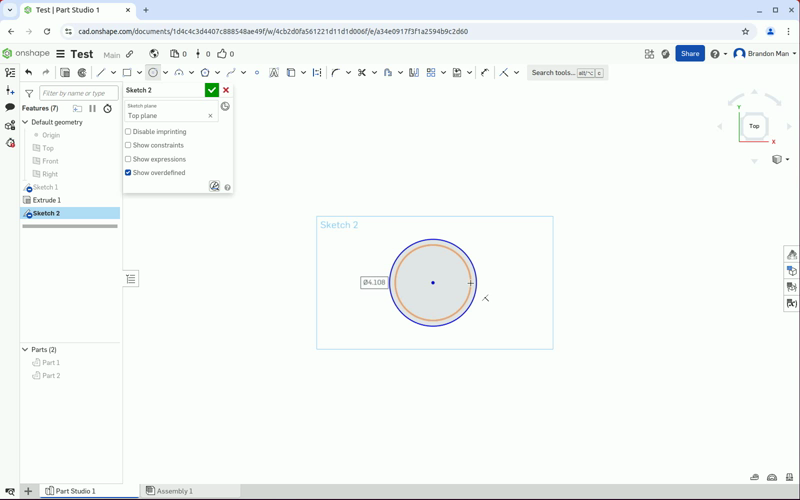
scroll(-6)
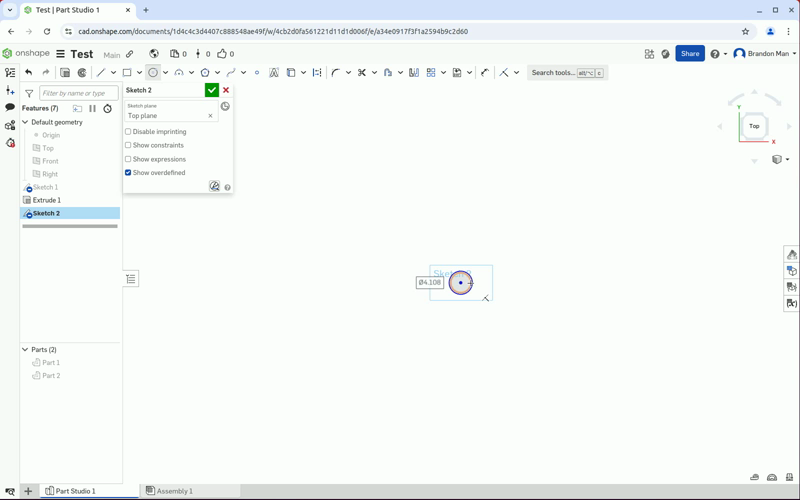
key(esc)
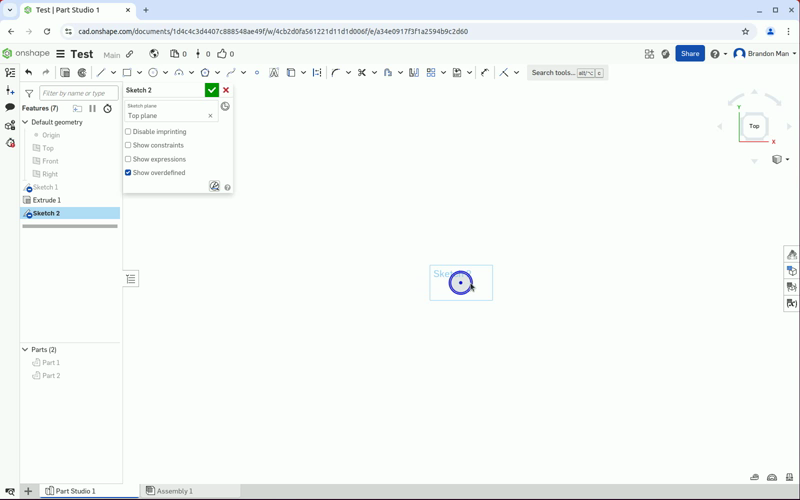
mouse_move(460, 271)
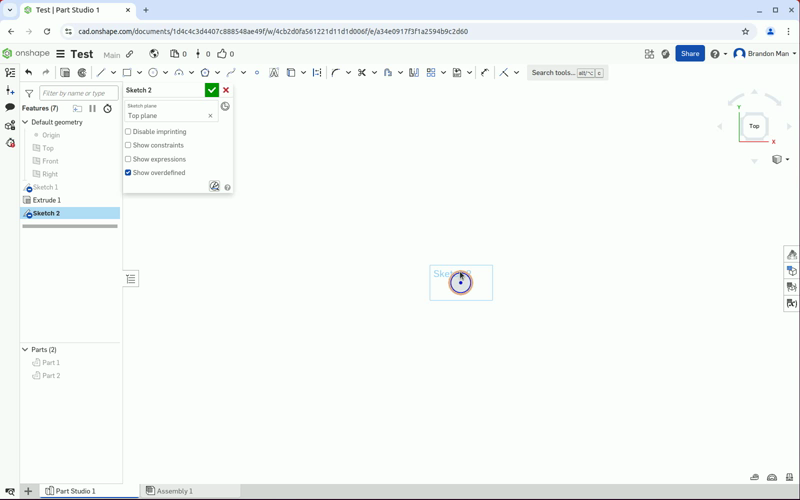
scroll(6)
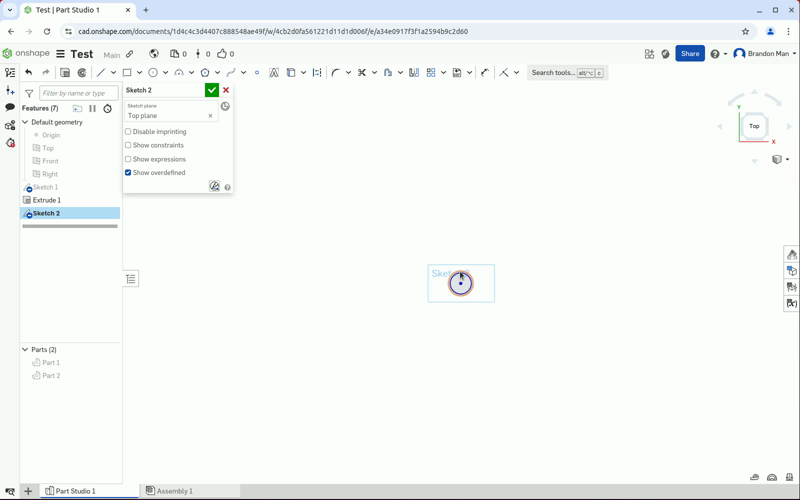
scroll(6)
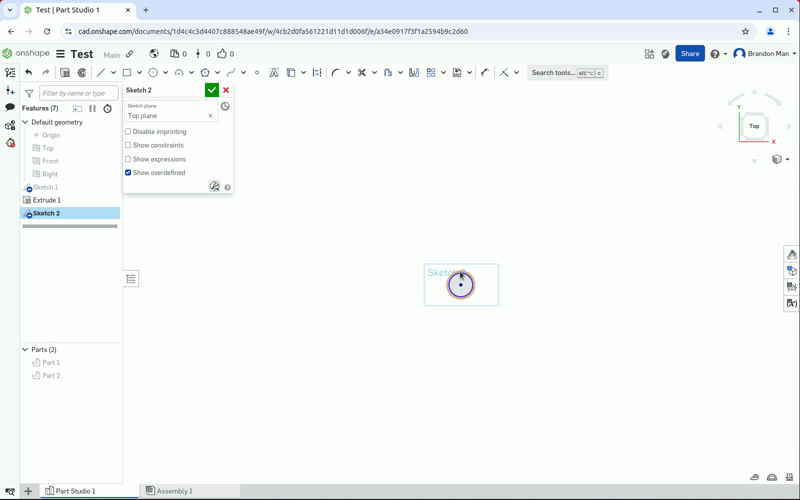
scroll(6)
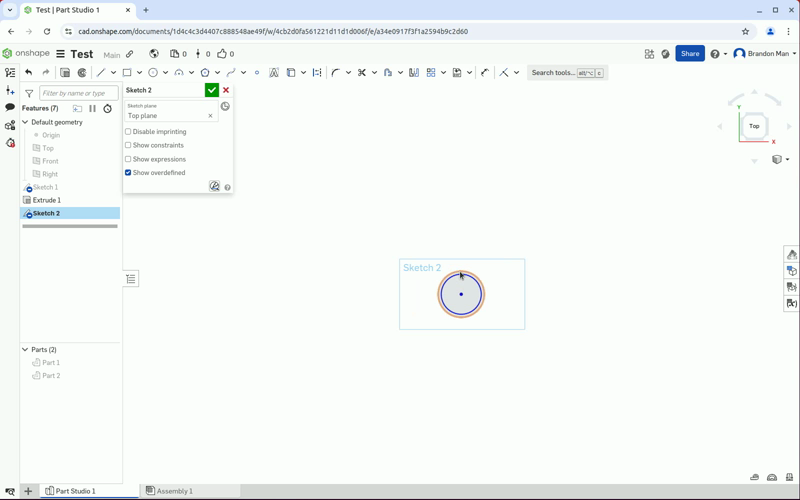
scroll(6)
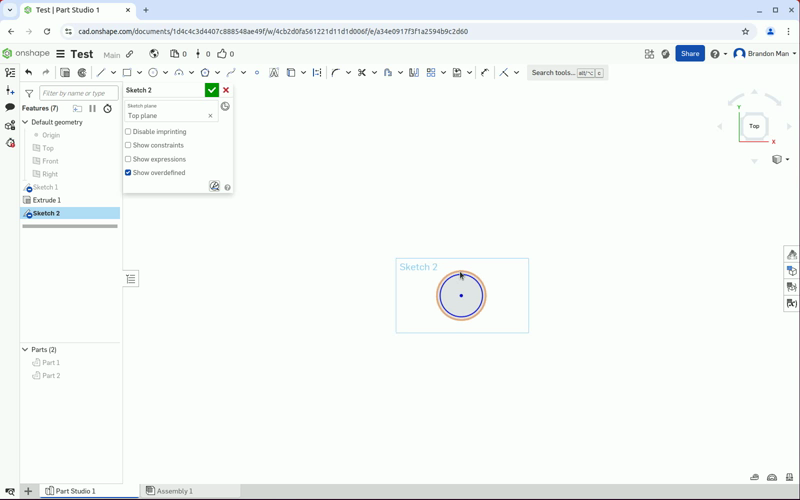
scroll(6)
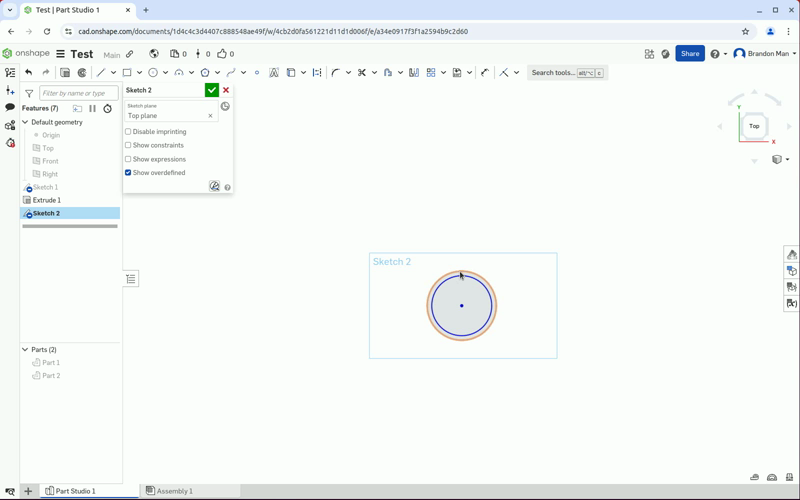
scroll(6)
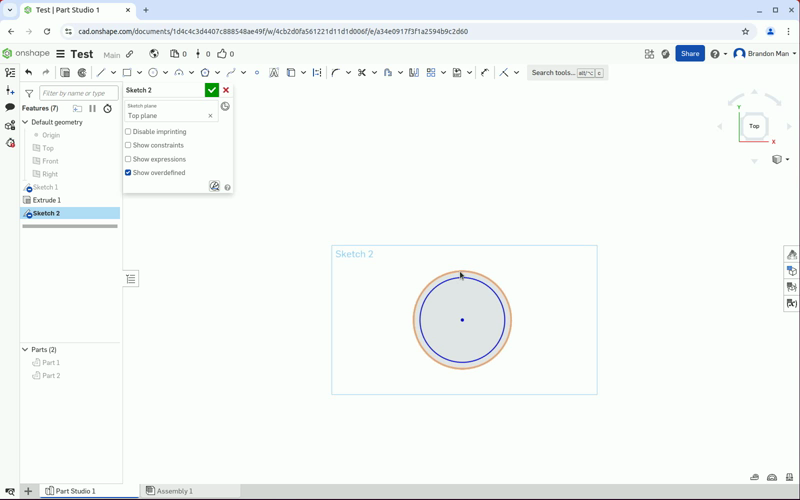
scroll(6)
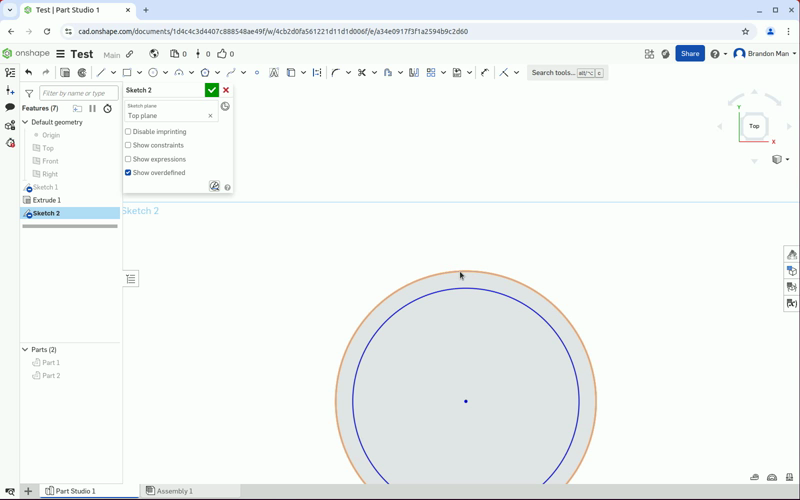
click(460, 271)
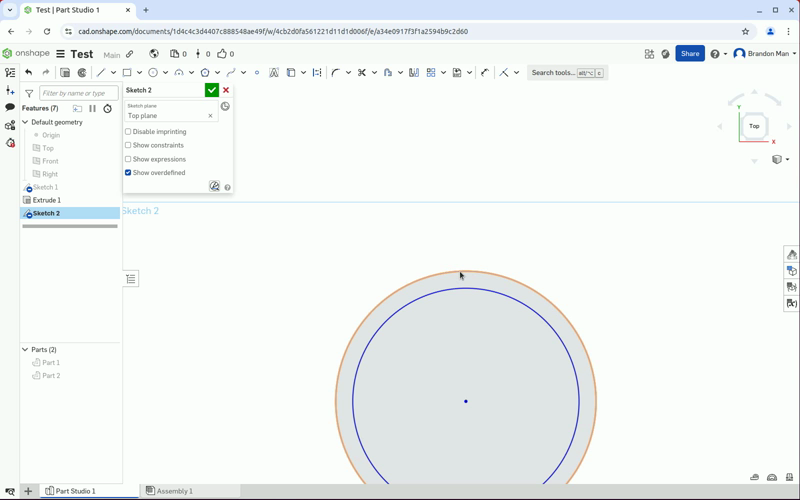
scroll(-6)
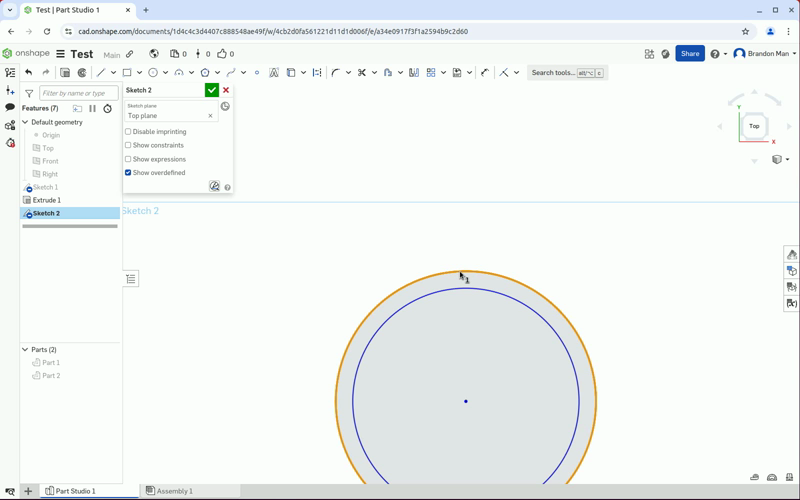
scroll(-6)
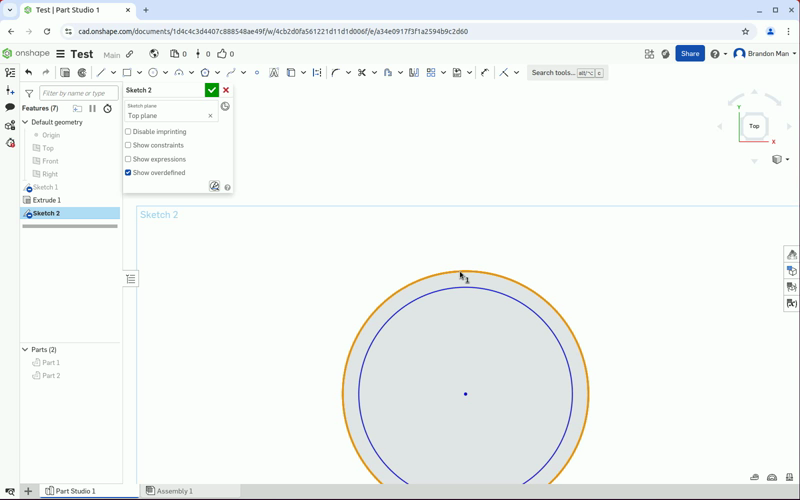
scroll(-6)
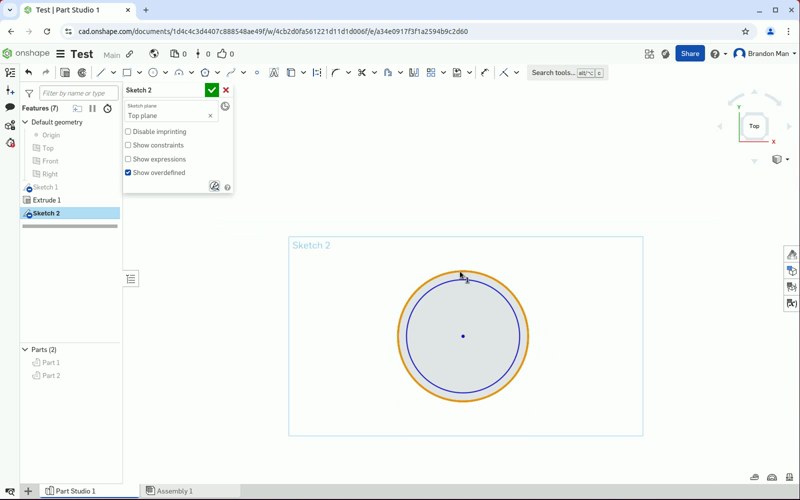
scroll(-6)
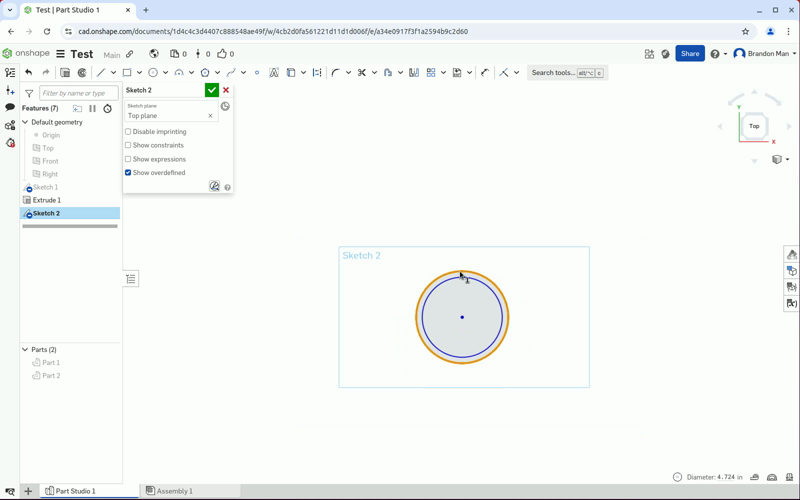
scroll(-6)
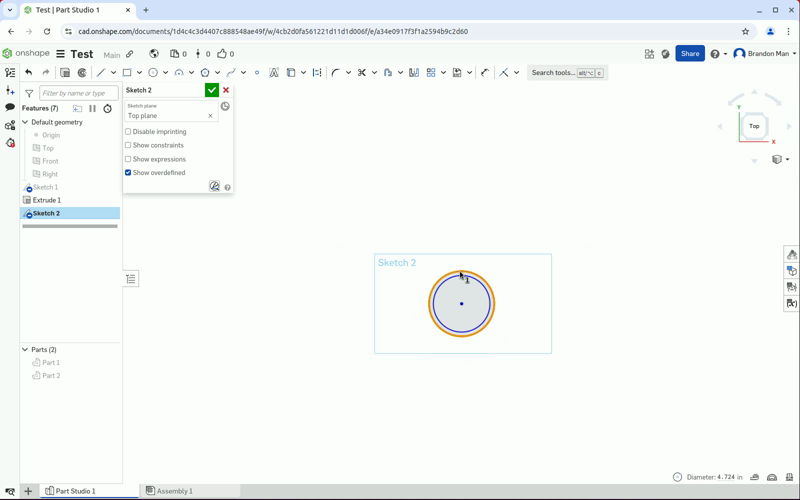
scroll(-6)
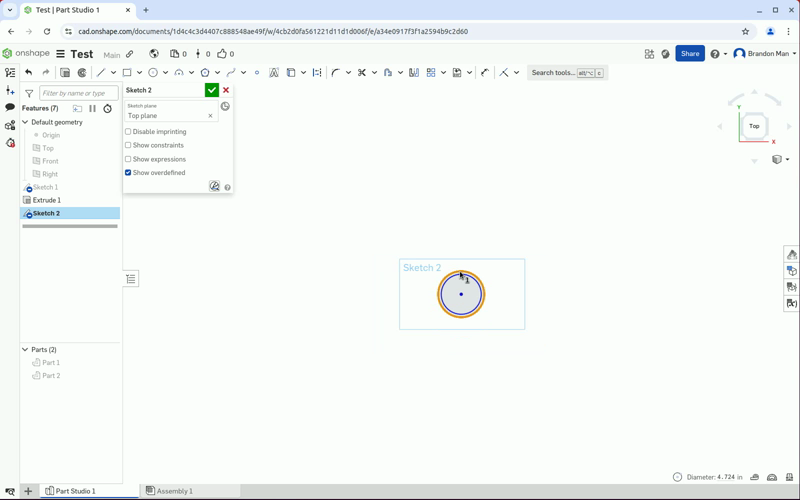
scroll(-6)
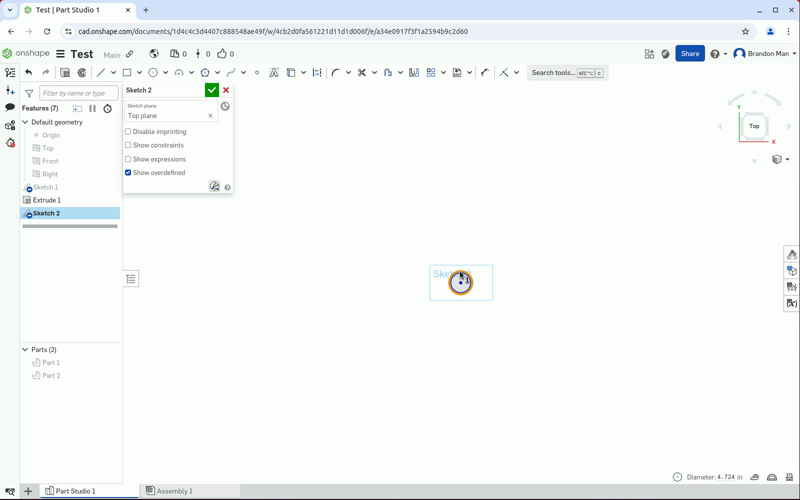
mouse_move(73, 352)
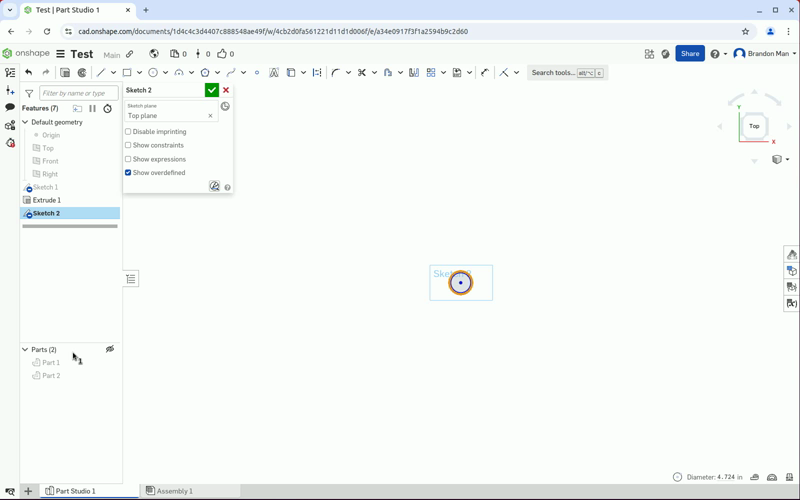
key(shift+y)
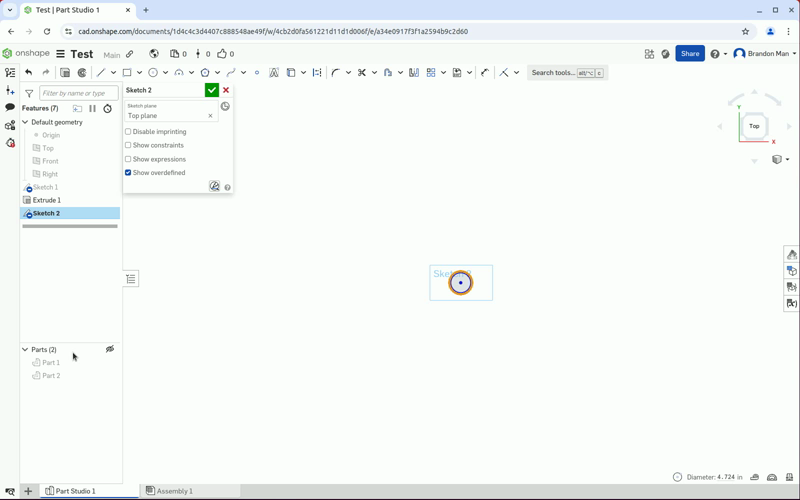
key(shift+e)
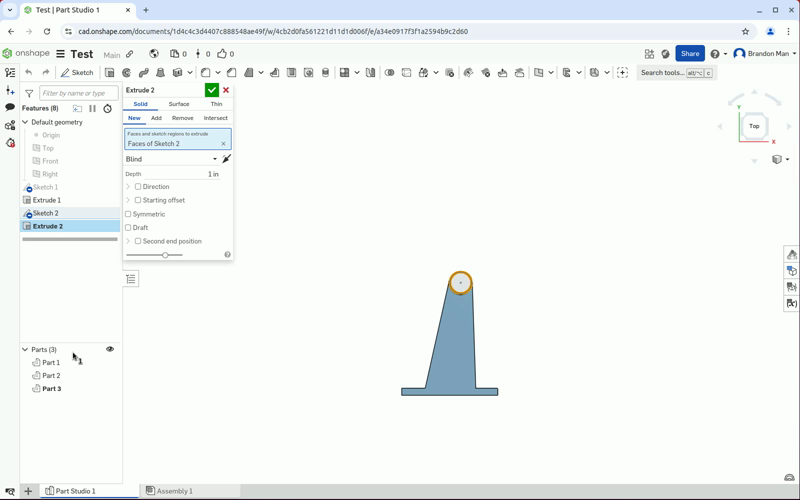
mouse_move(143, 106)
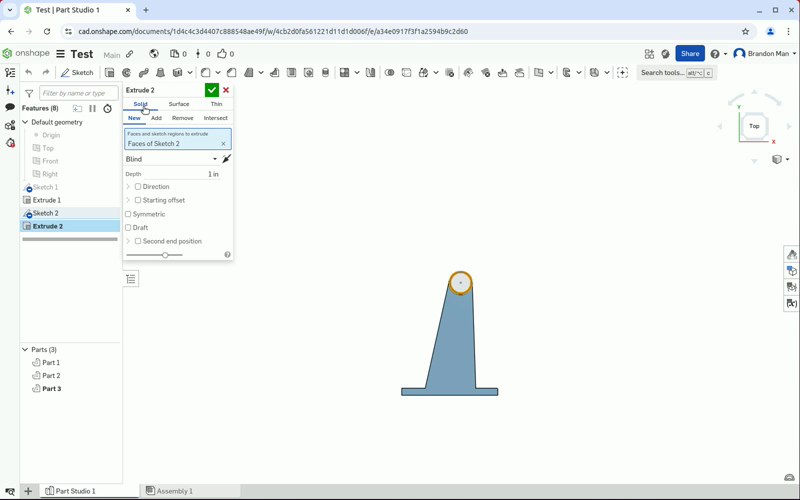
click(143, 106)
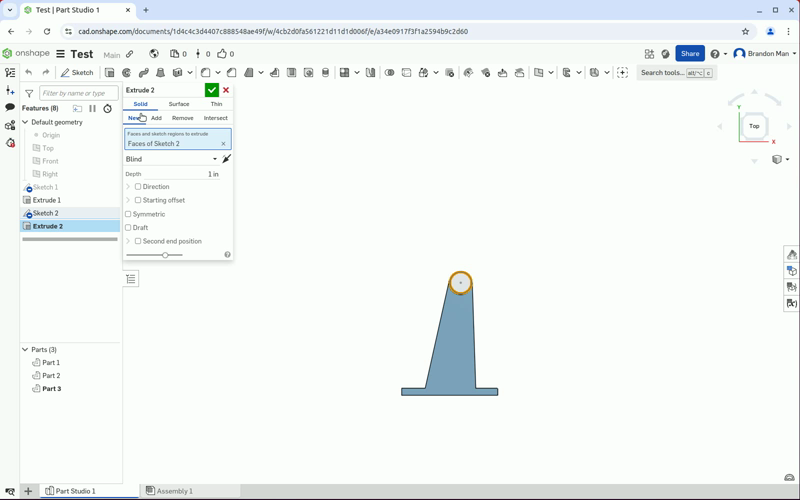
mouse_move(137, 120)
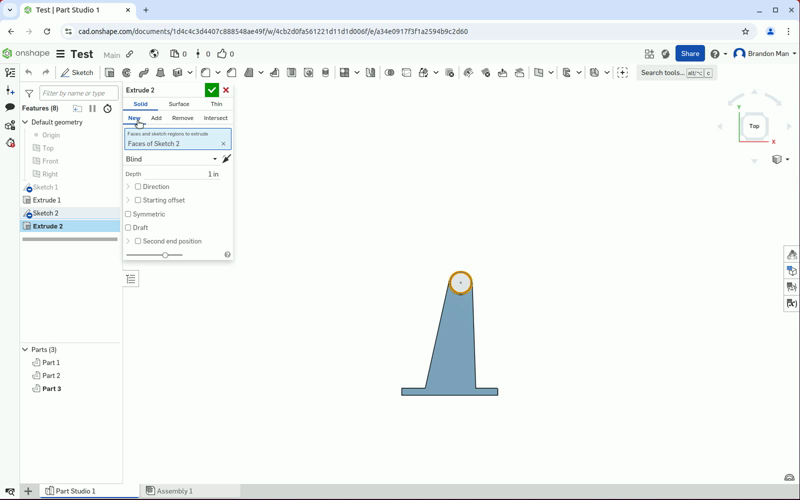
click(137, 120)
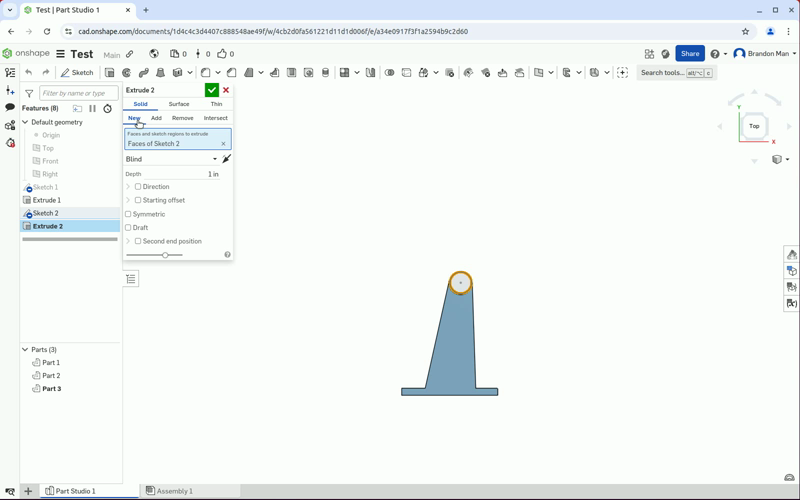
key(tab, 4)
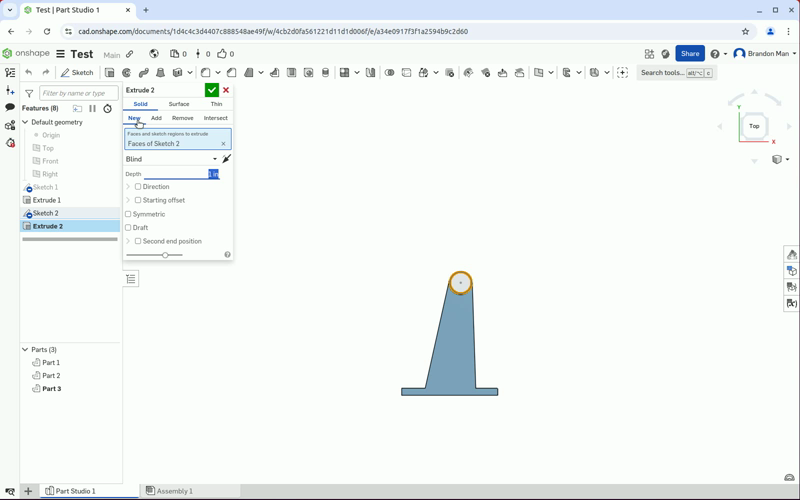
text(1.444)
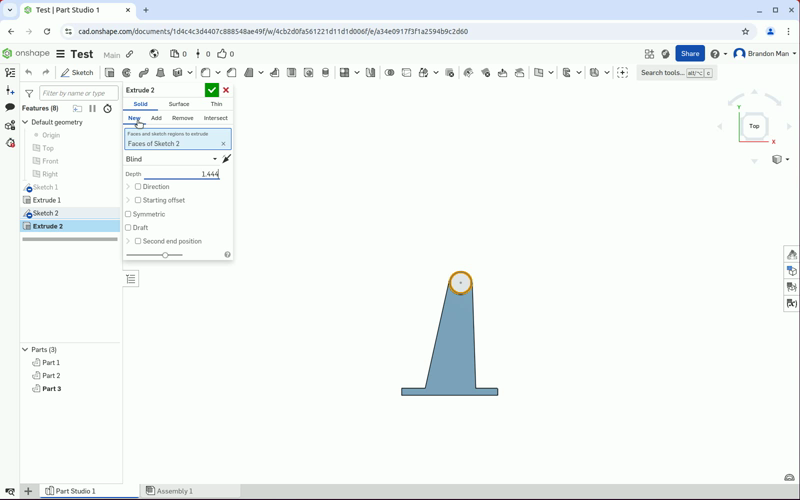
key(enter)
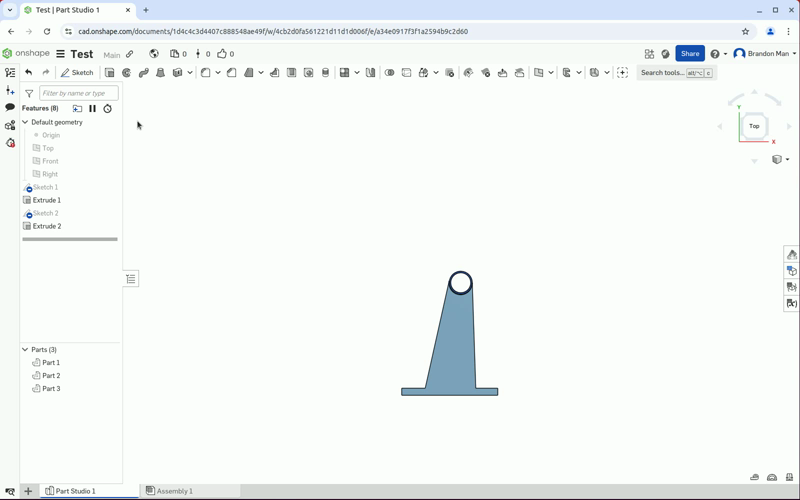
key(shift+h)
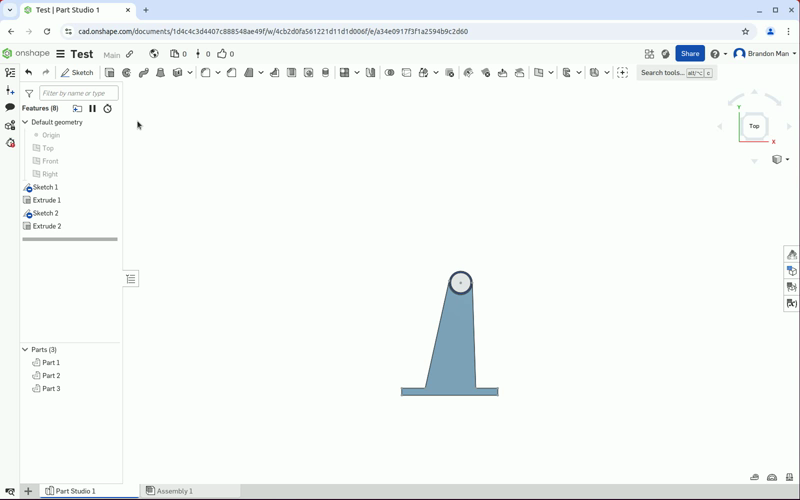
key(shift+h)
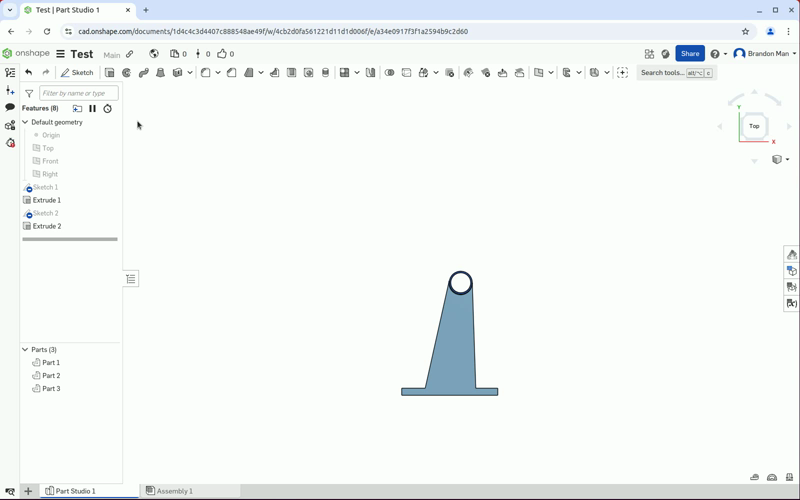
mouse_move(73, 189)
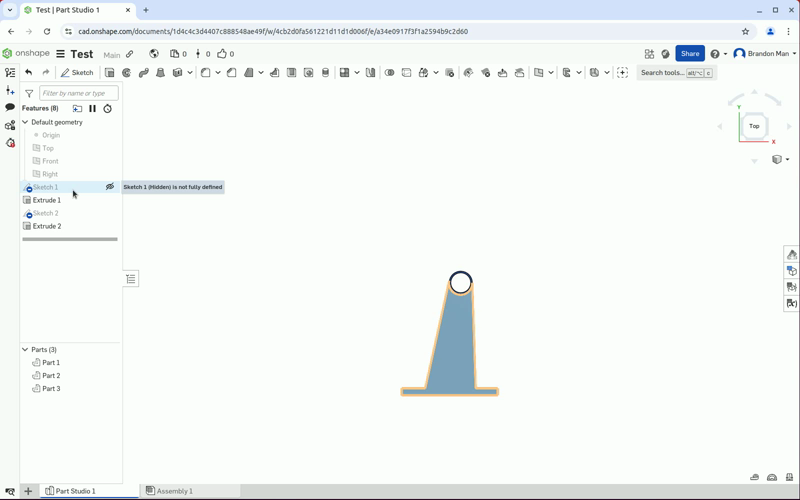
click(73, 189)
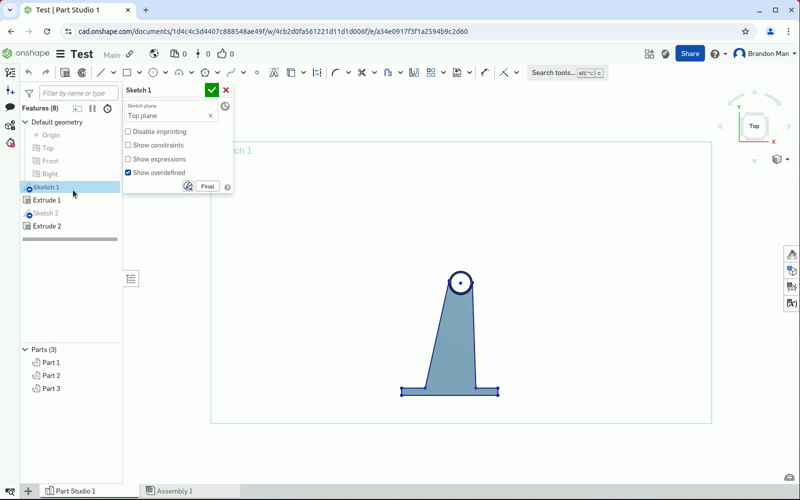
mouse_move(229, 92)
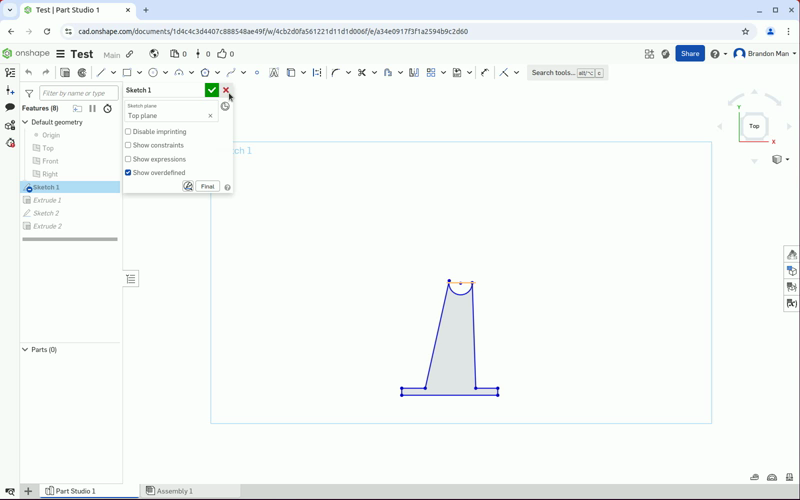
click(229, 92)
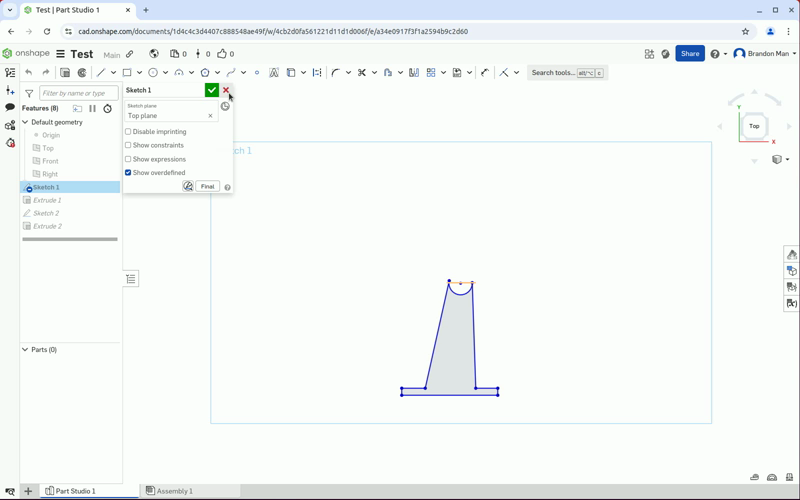
key(shift+s)
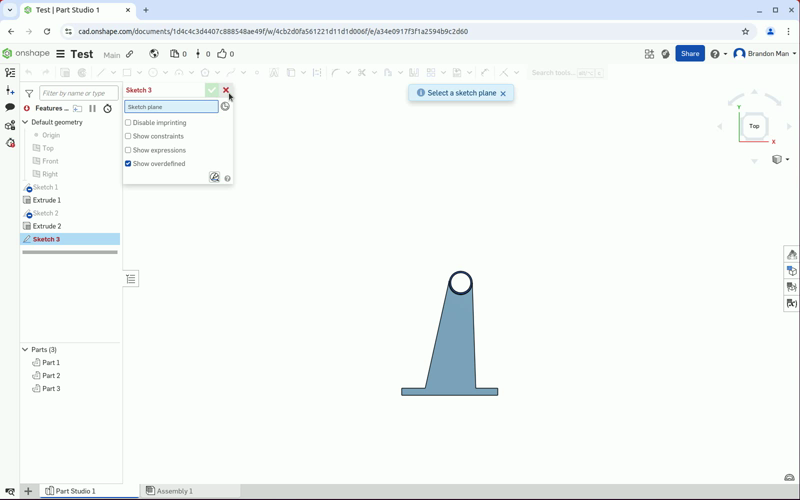
mouse_move(73, 150)
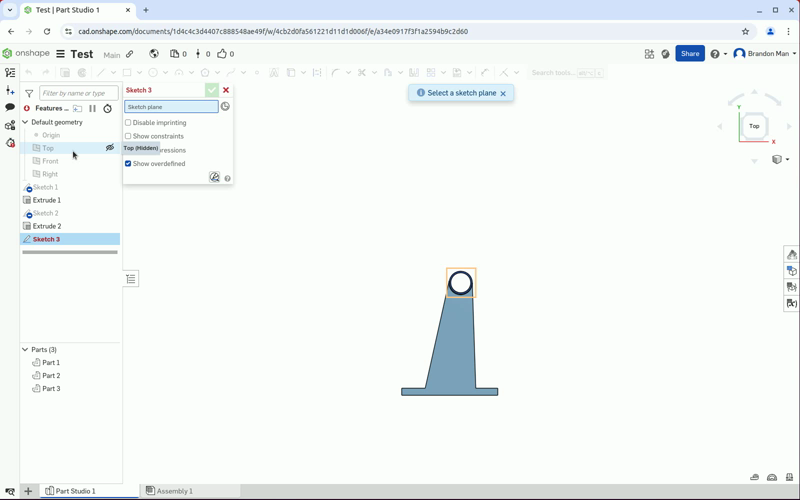
click(73, 150)
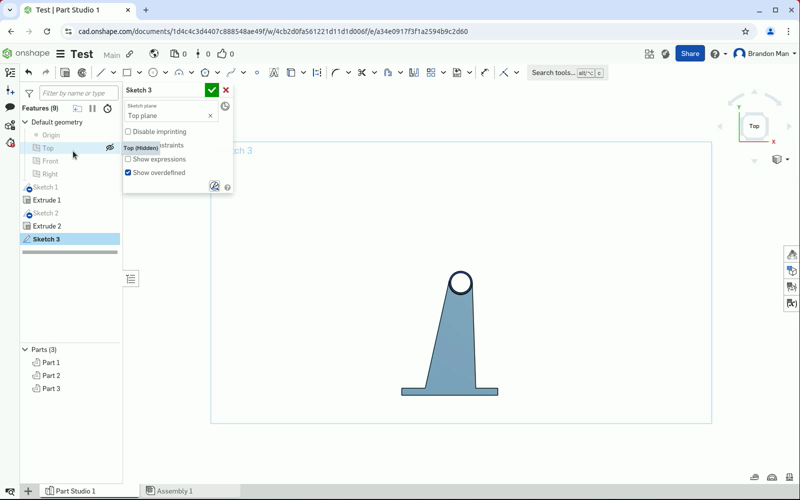
mouse_move(73, 352)
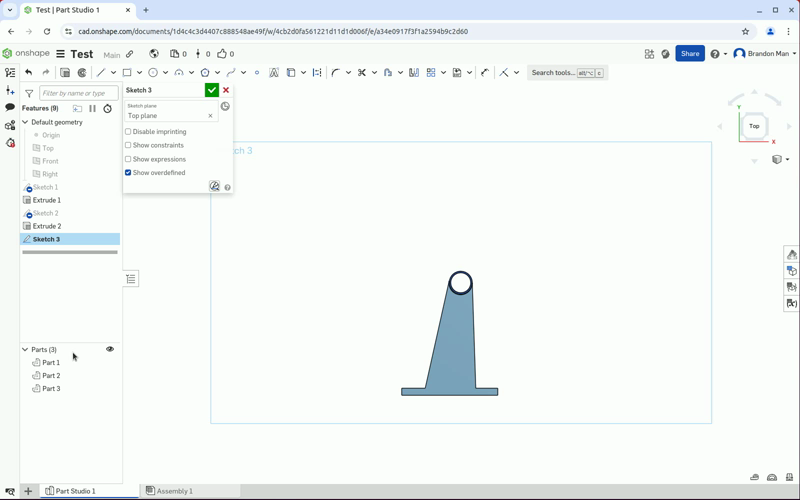
key(y)
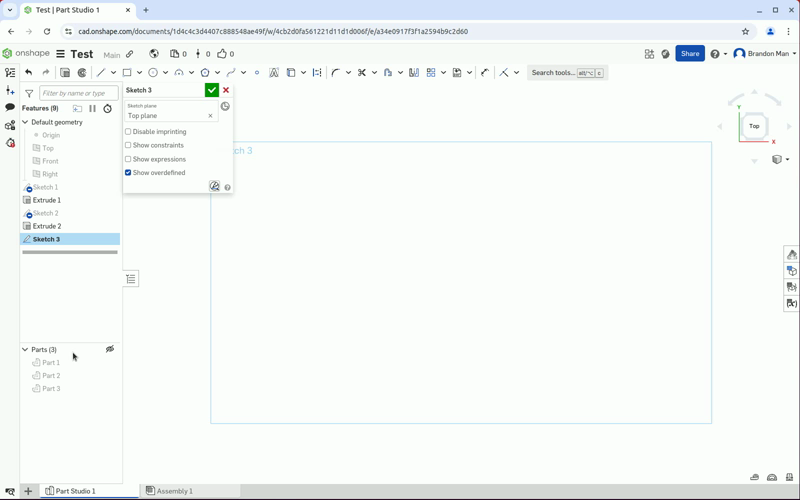
key(c)
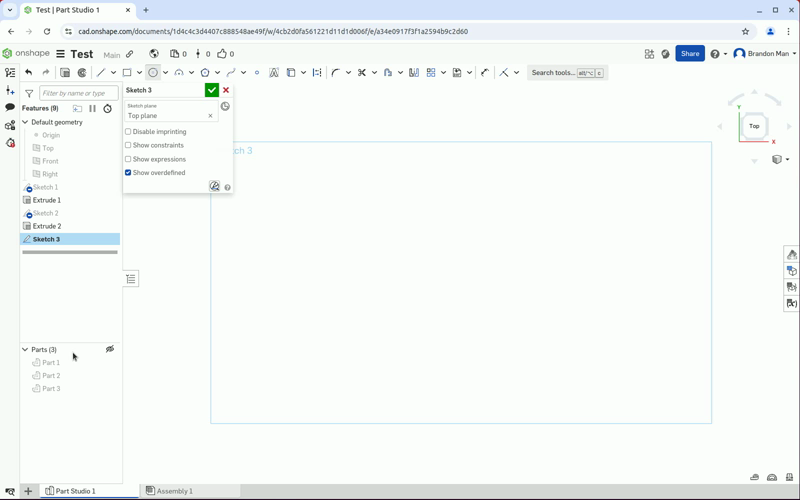
key_down(shift)
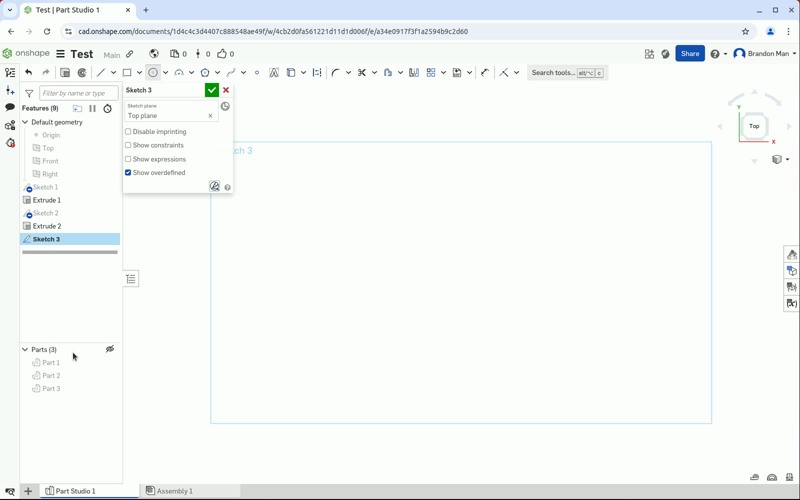
mouse_move(460, 282)
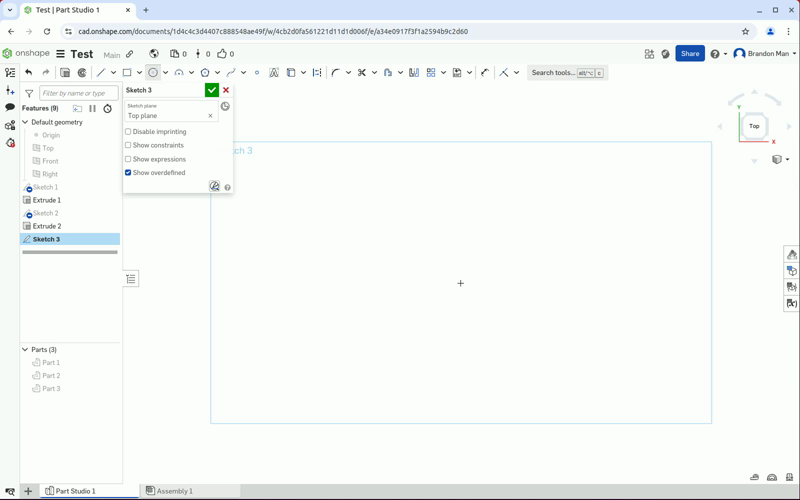
click(460, 282)
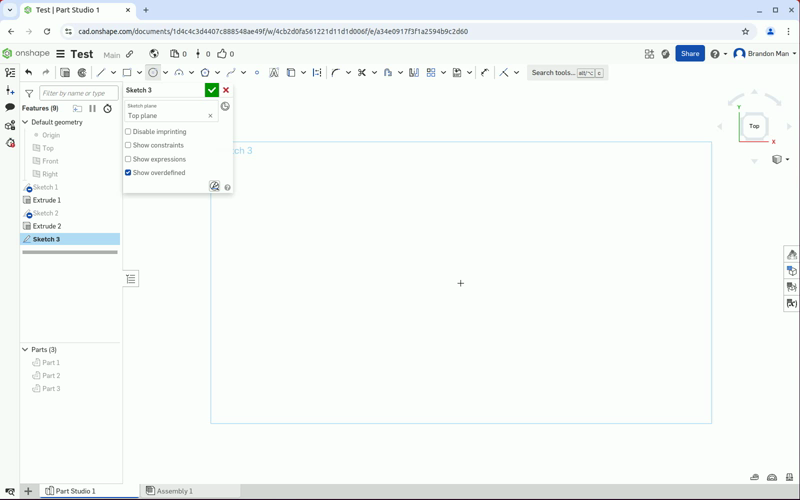
key_up(shift)
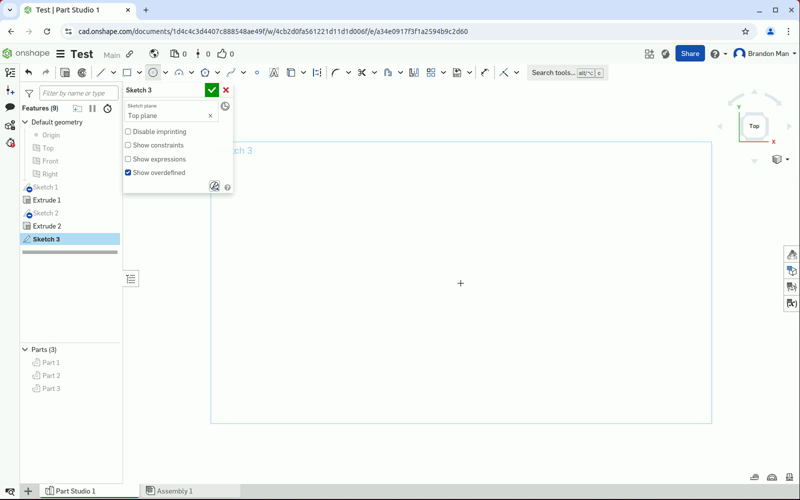
mouse_move(472, 282)
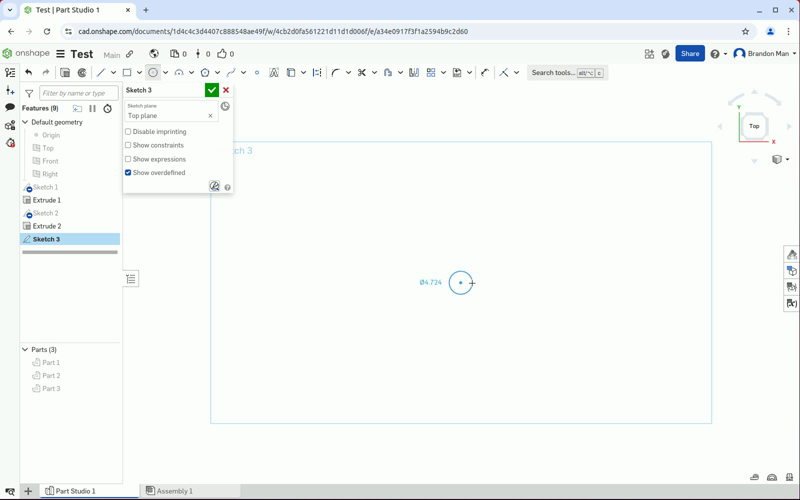
click(472, 282)
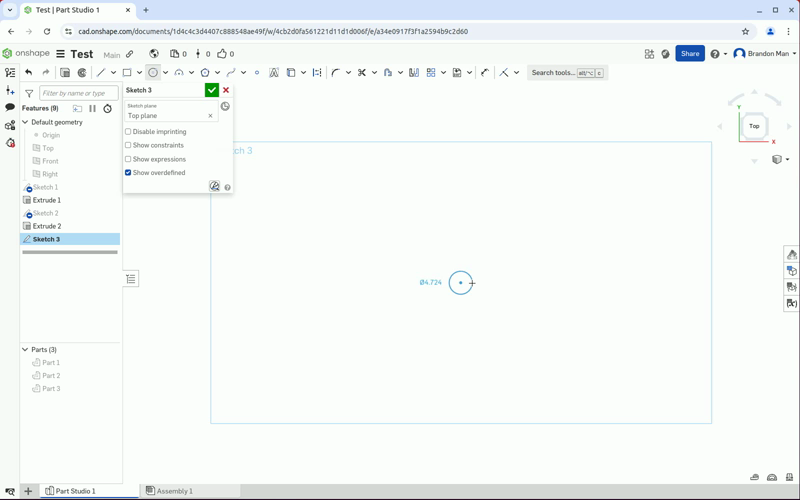
key(esc)
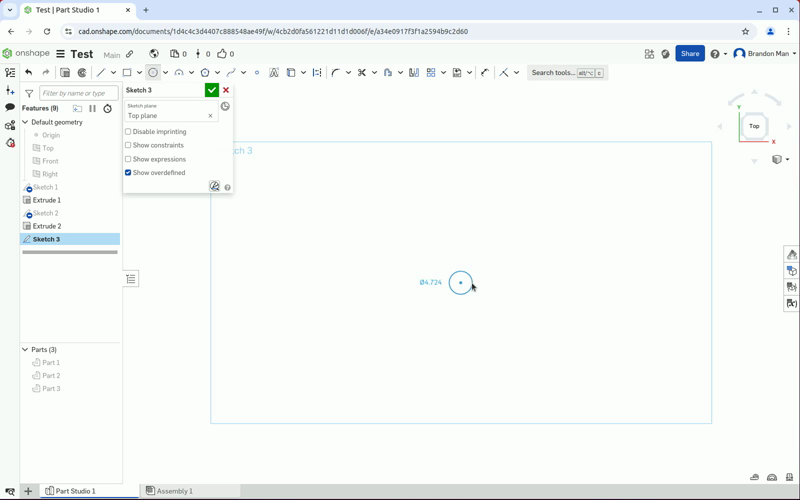
key(c)
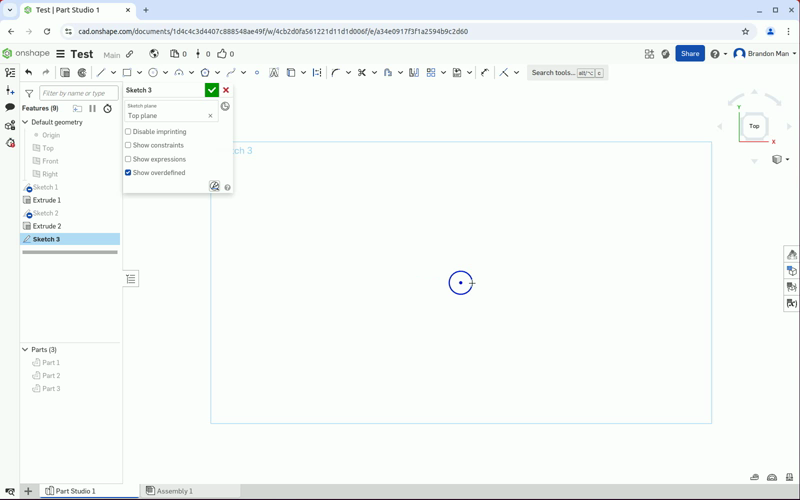
key_down(shift)
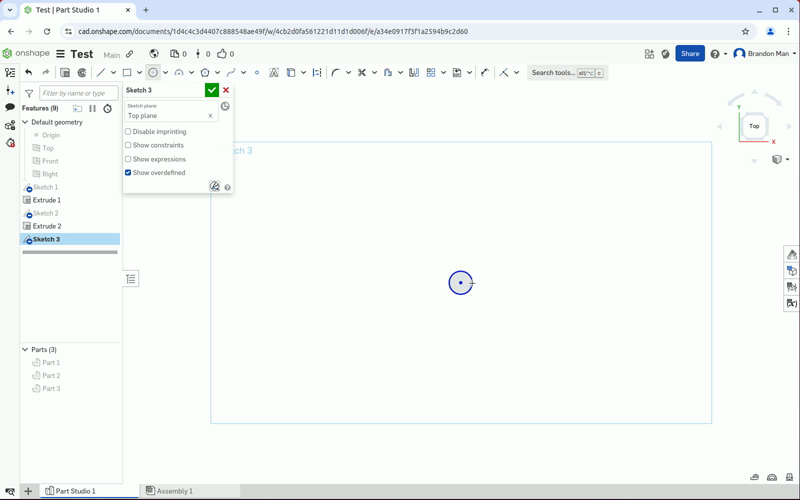
mouse_move(460, 282)
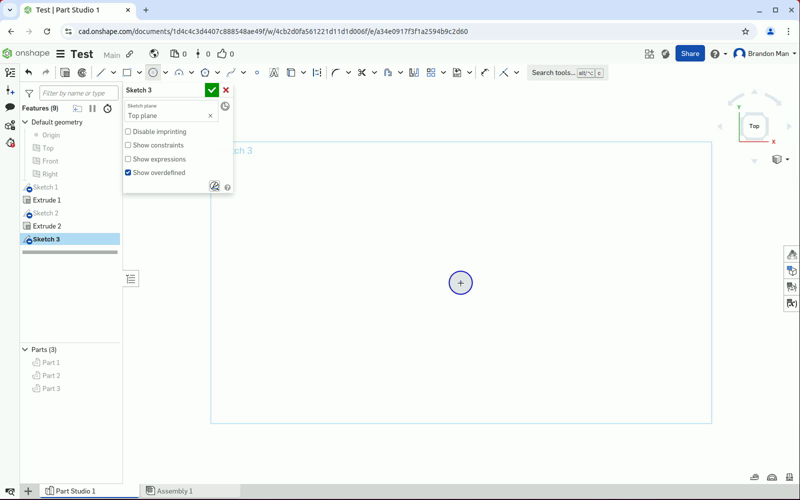
click(460, 282)
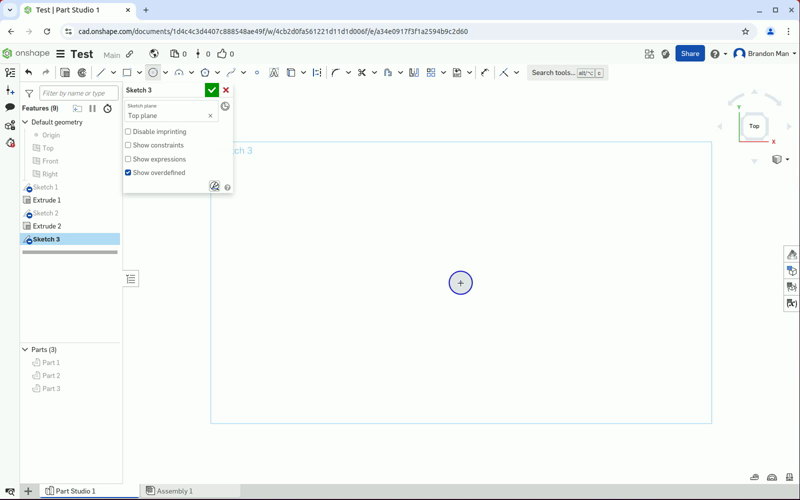
key_up(shift)
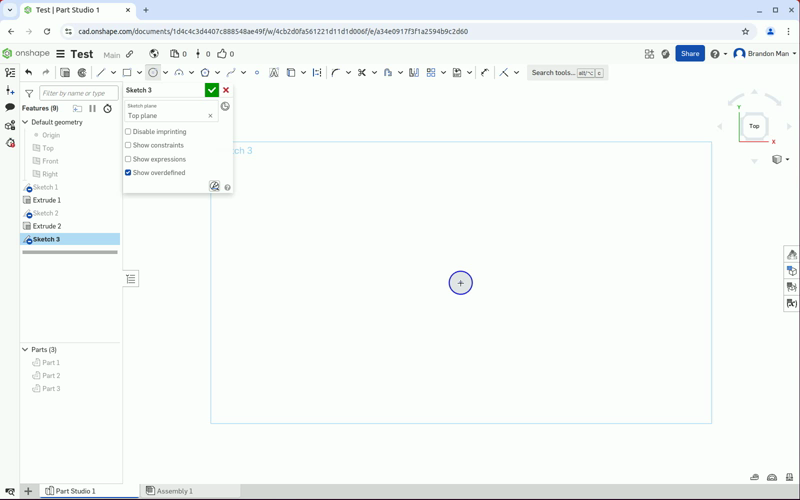
mouse_move(470, 282)
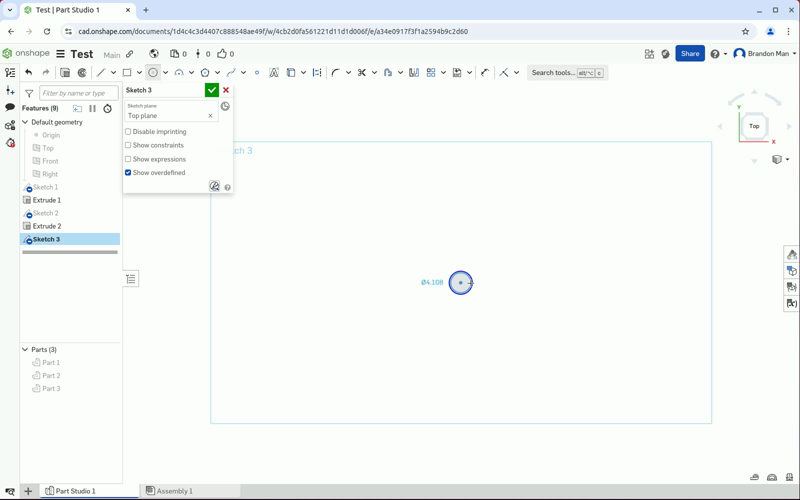
scroll(6)
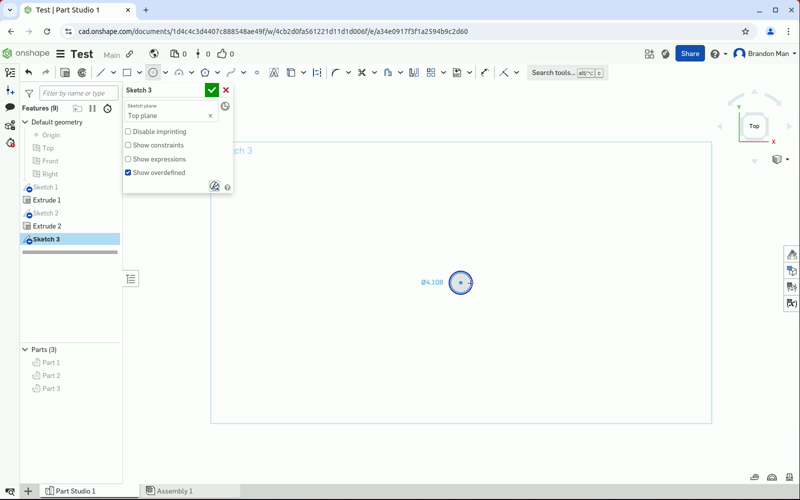
scroll(6)
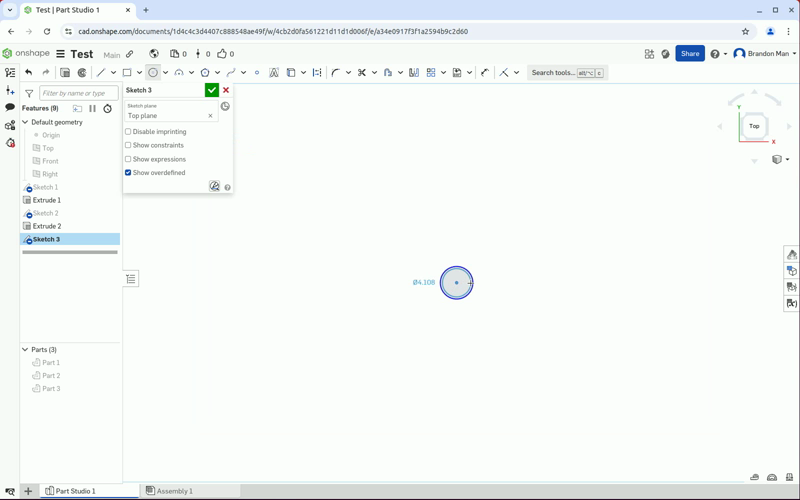
scroll(6)
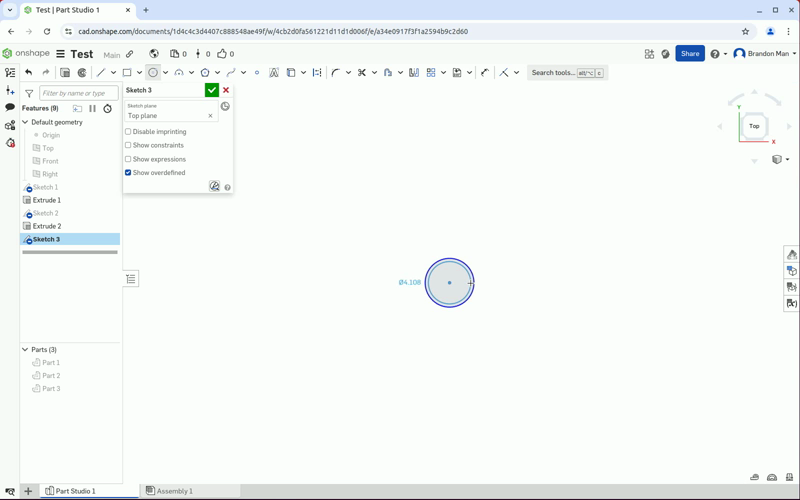
scroll(6)
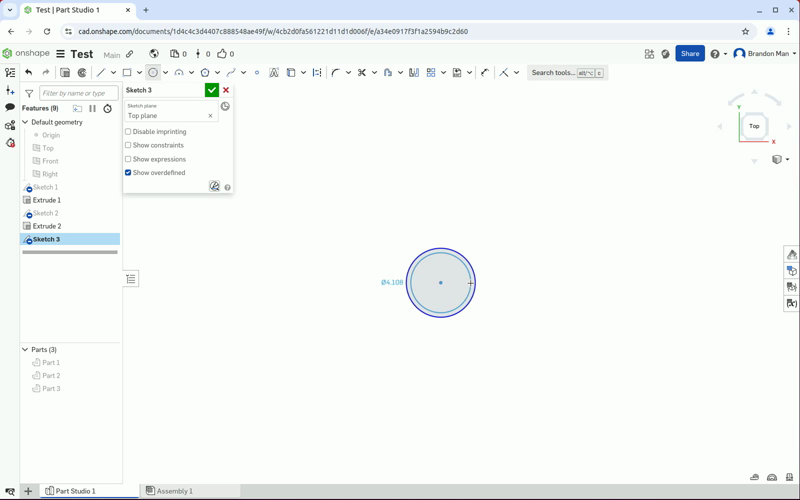
scroll(6)
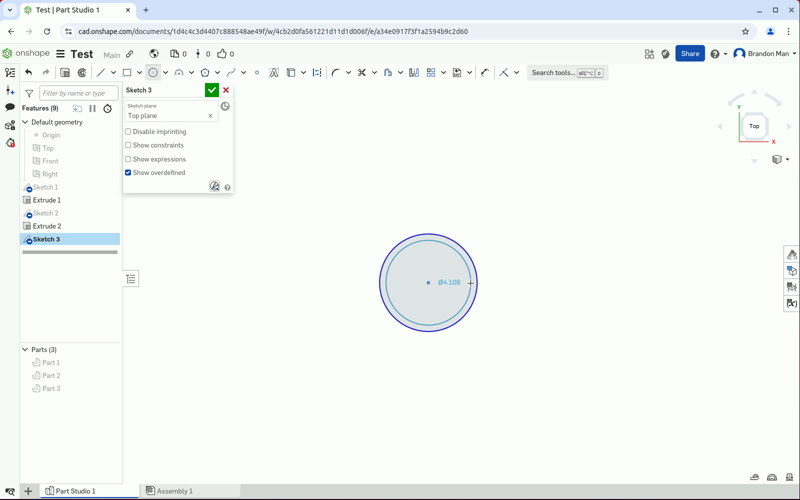
scroll(6)
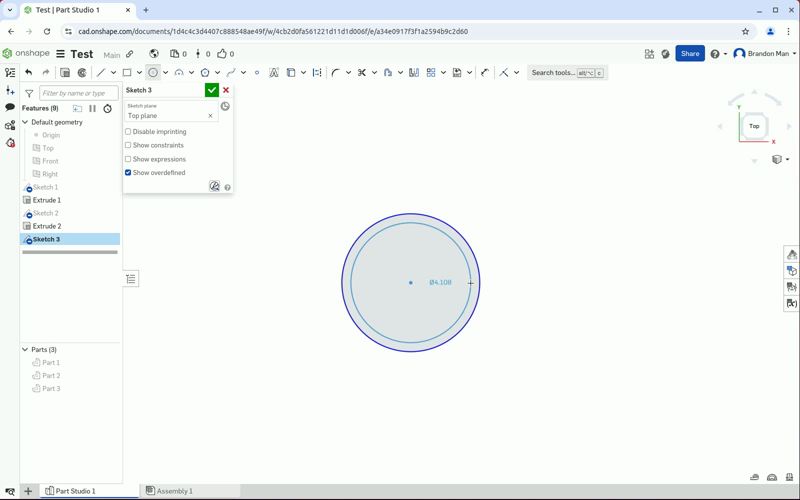
scroll(6)
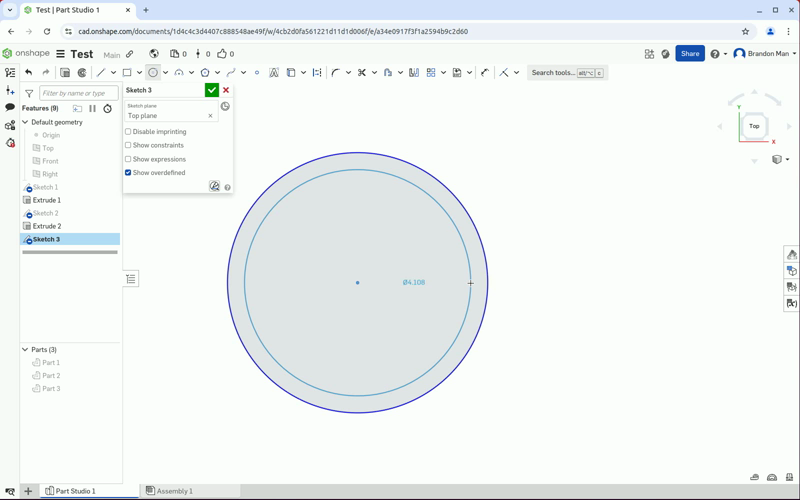
click(470, 282)
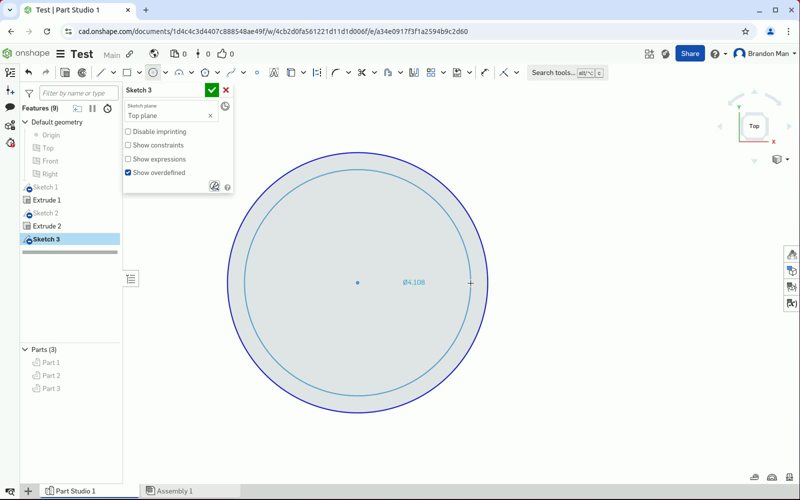
scroll(-6)
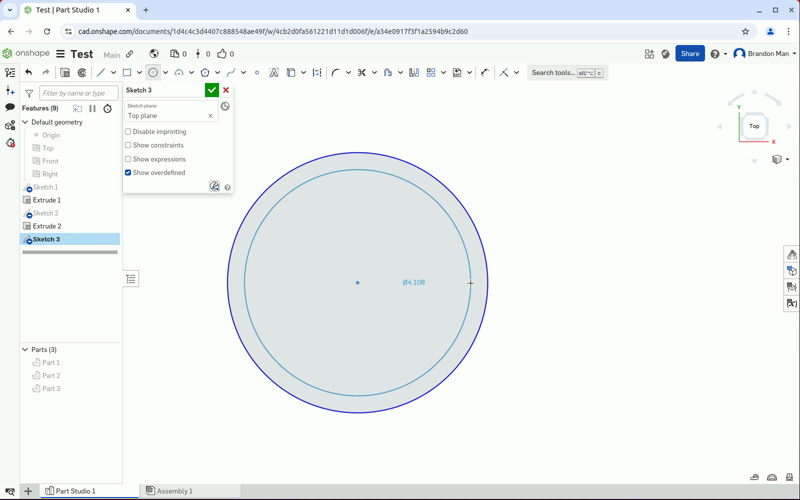
scroll(-6)
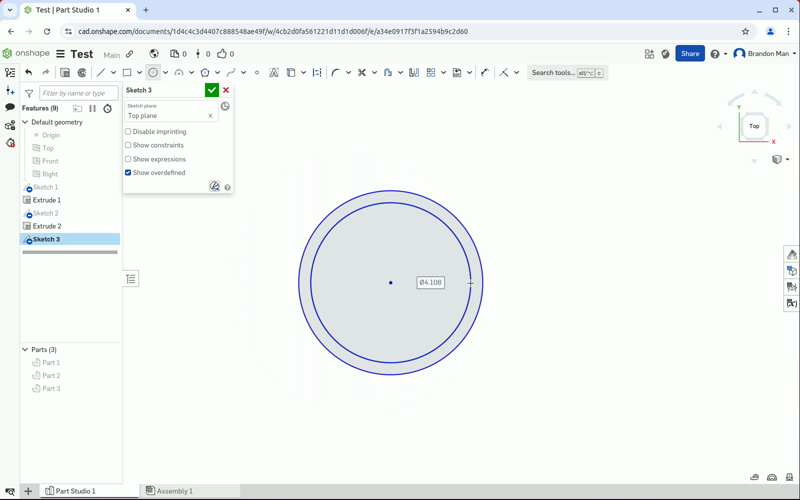
scroll(-6)
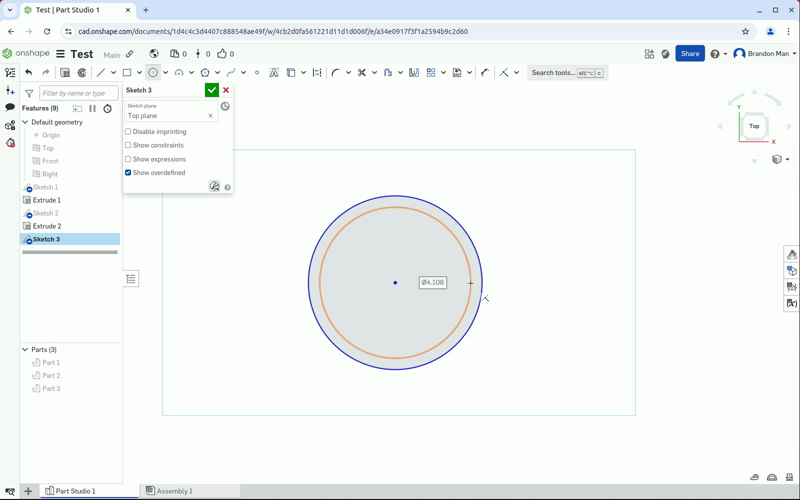
scroll(-6)
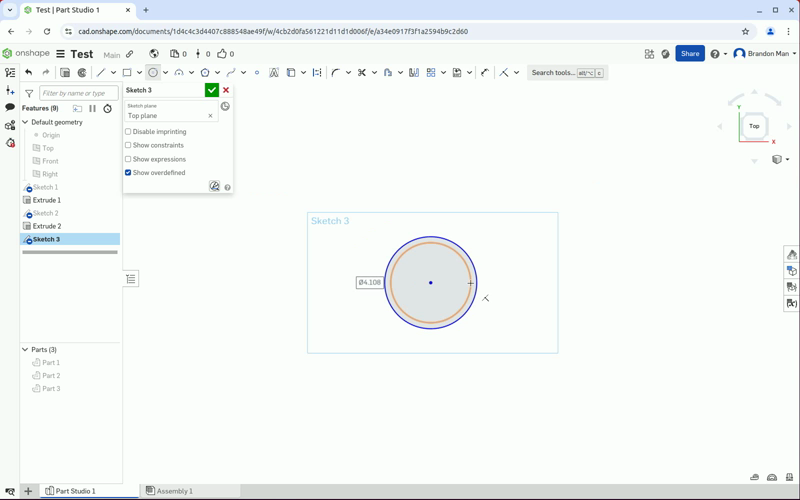
scroll(-6)
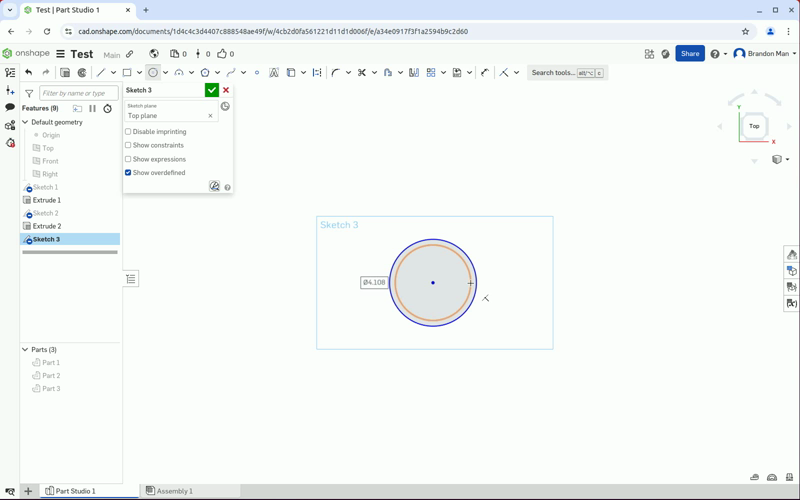
scroll(-6)
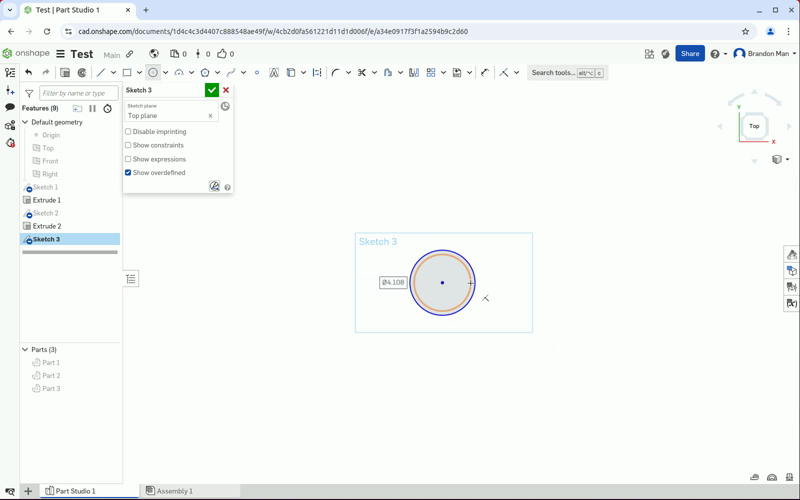
scroll(-6)
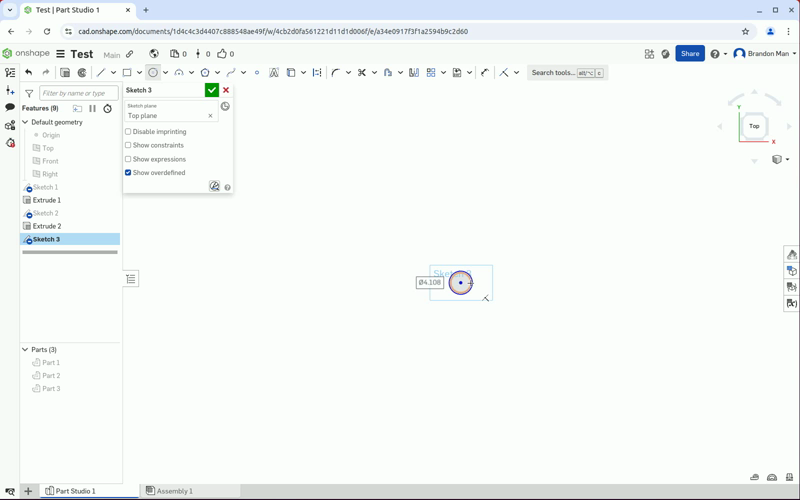
key(esc)
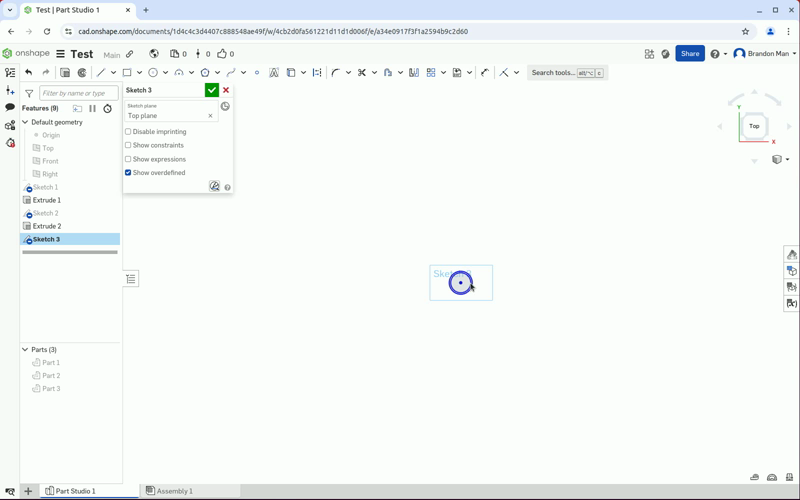
mouse_move(455, 274)
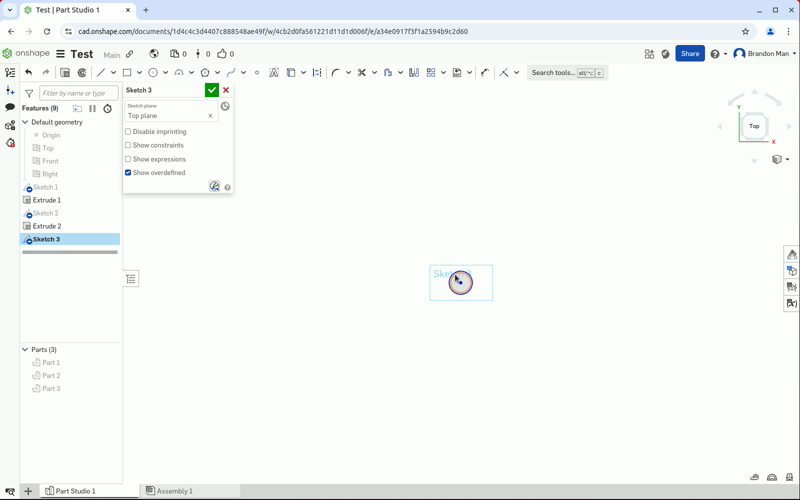
scroll(6)
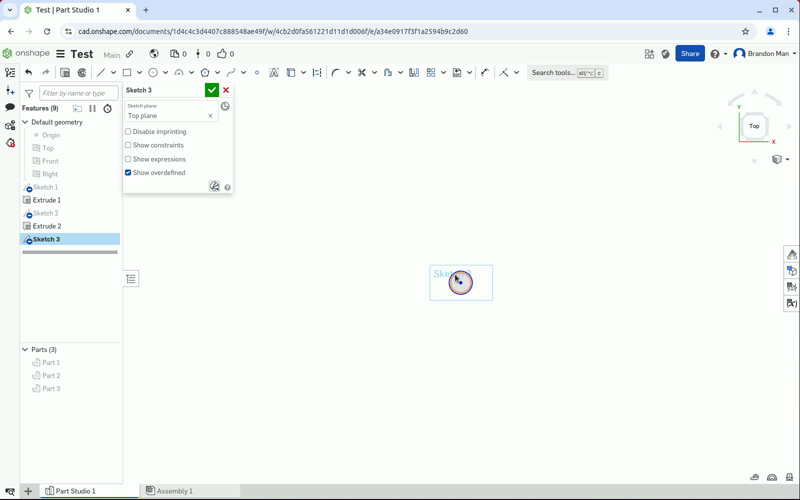
scroll(6)
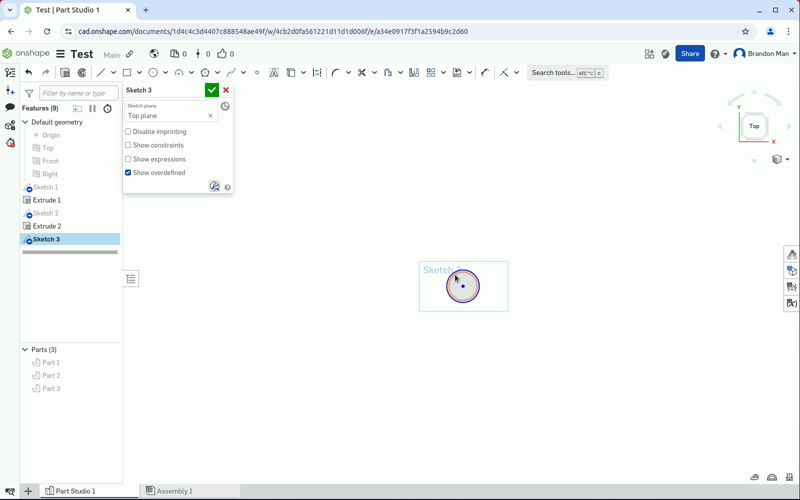
scroll(6)
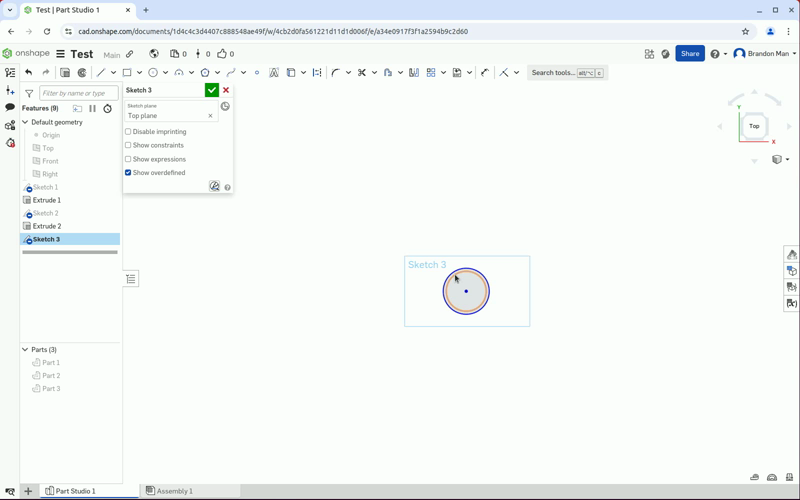
scroll(6)
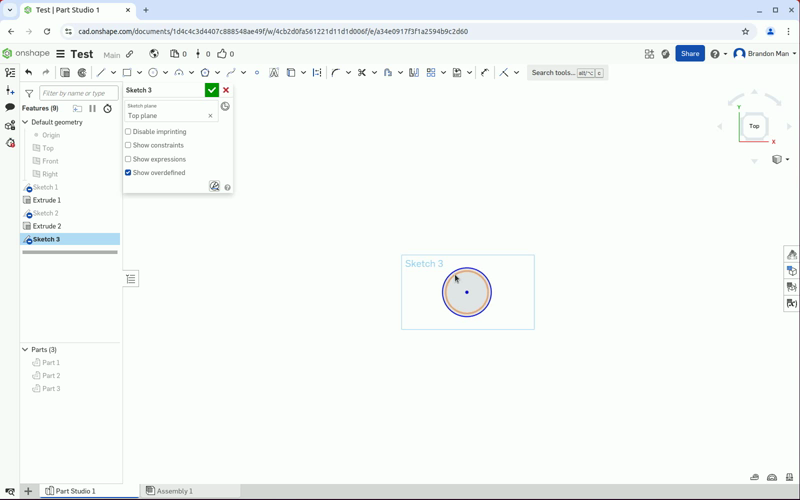
scroll(6)
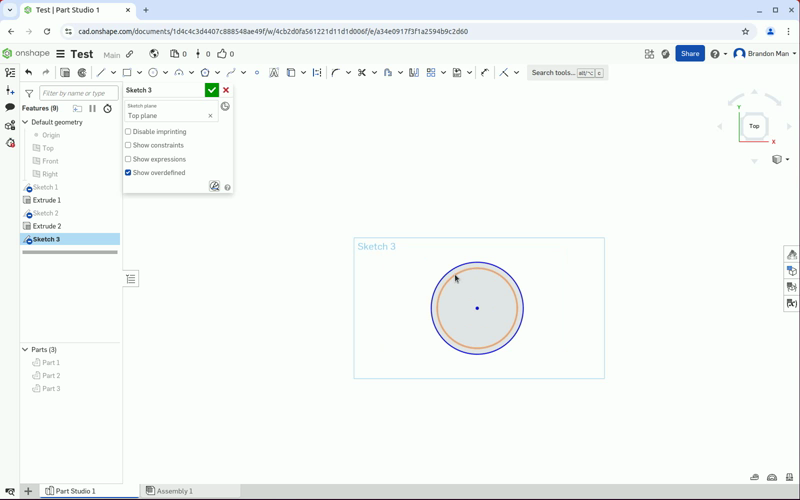
scroll(6)
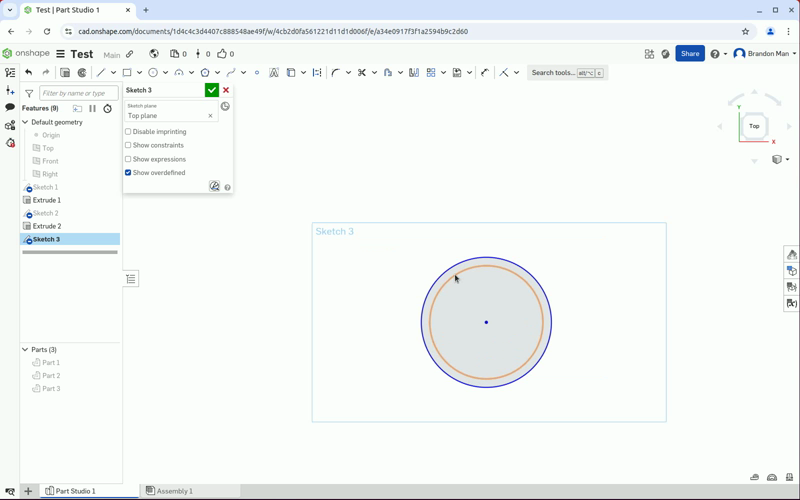
scroll(6)
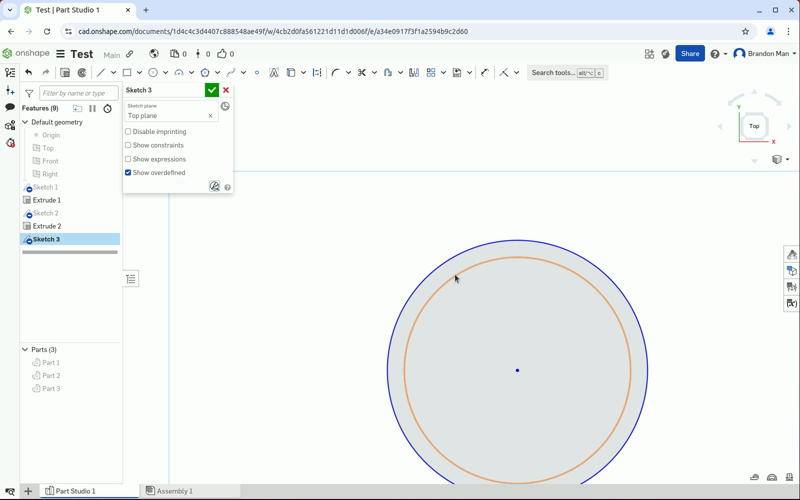
click(455, 274)
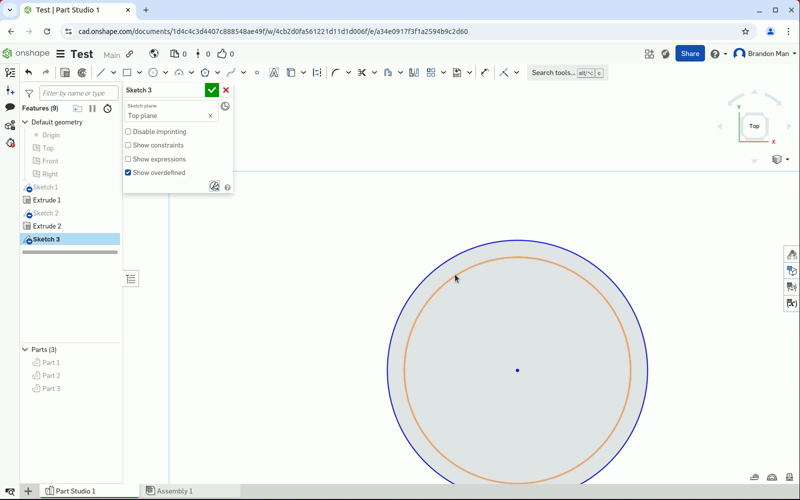
scroll(-6)
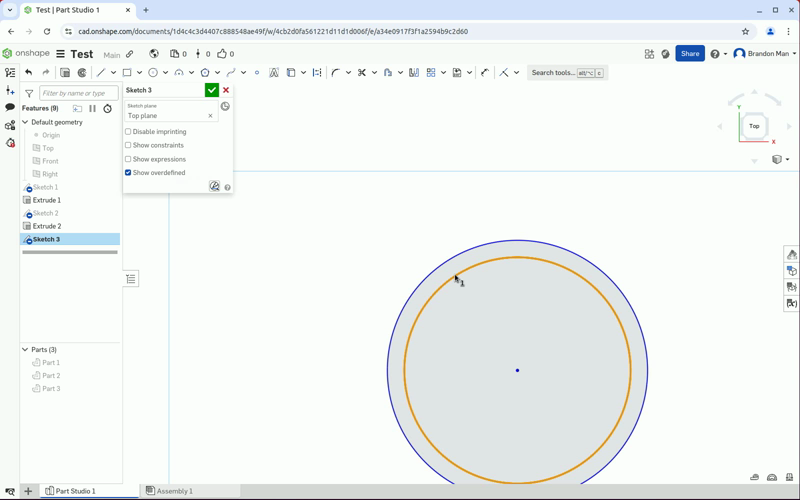
scroll(-6)
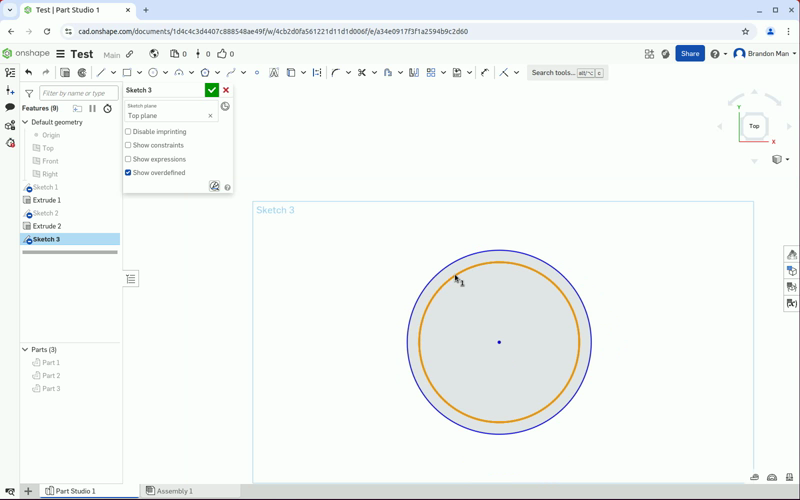
scroll(-6)
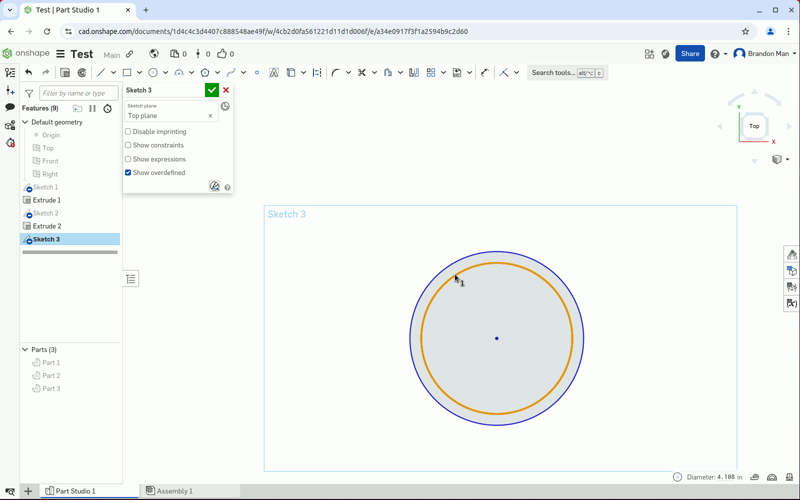
scroll(-6)
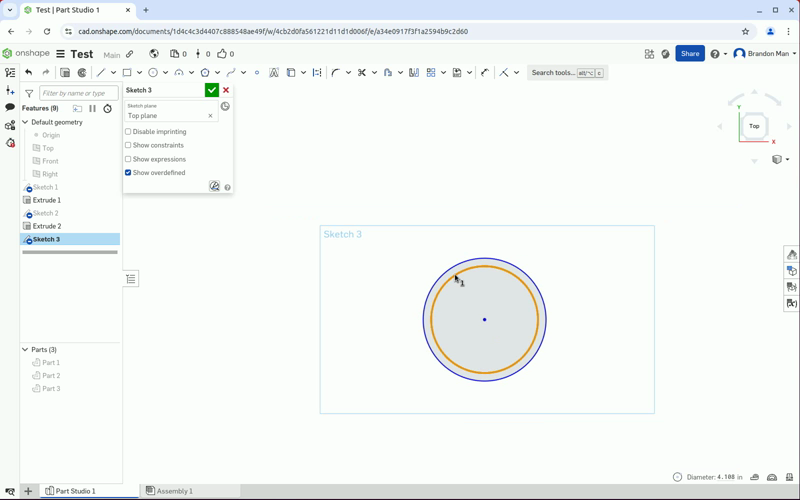
scroll(-6)
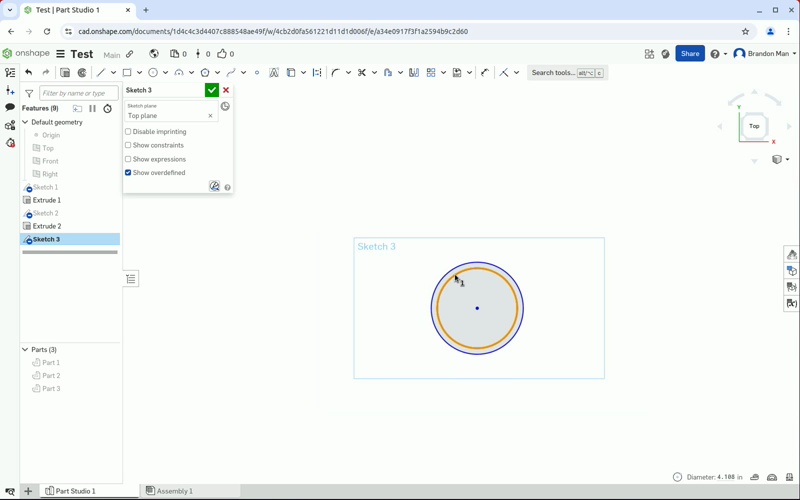
scroll(-6)
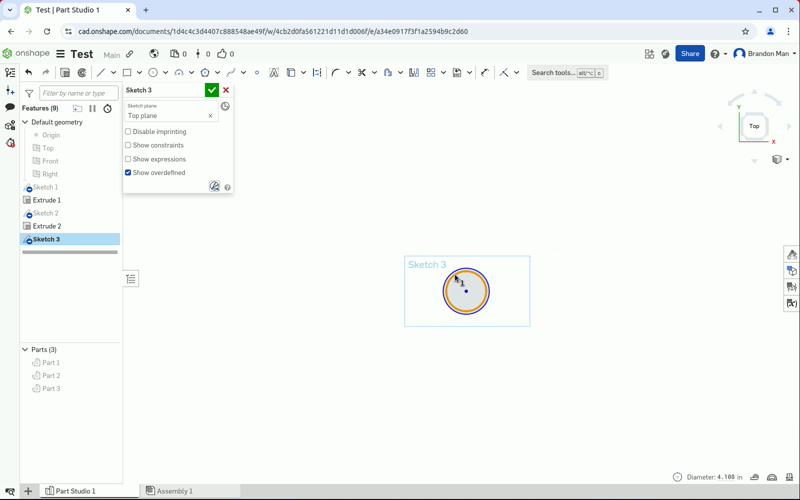
scroll(-6)
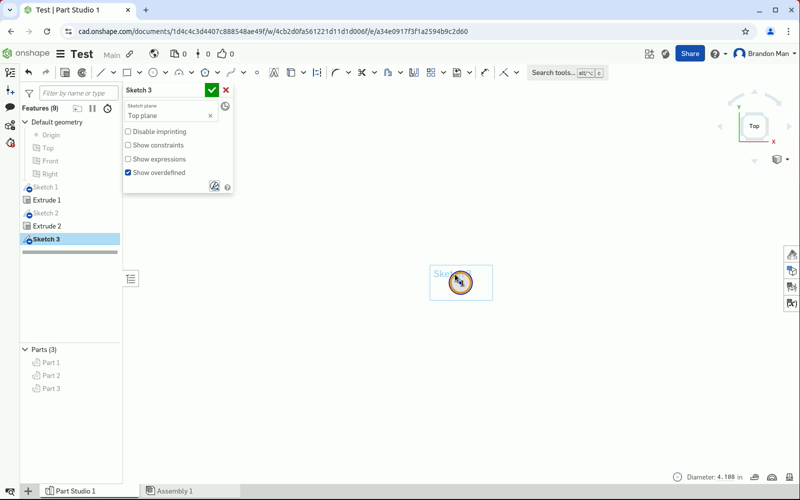
mouse_move(73, 352)
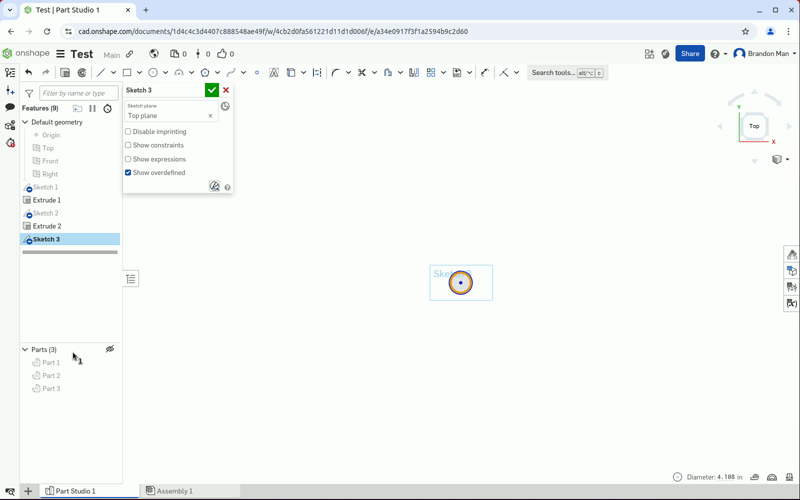
key(shift+y)
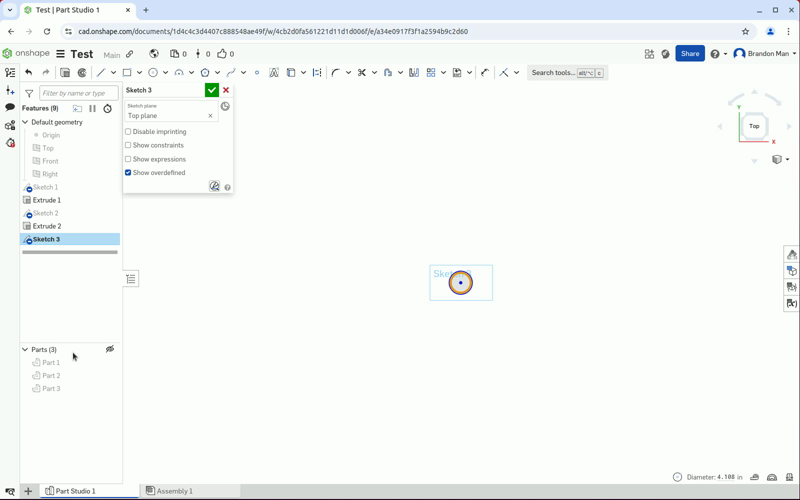
key(shift+e)
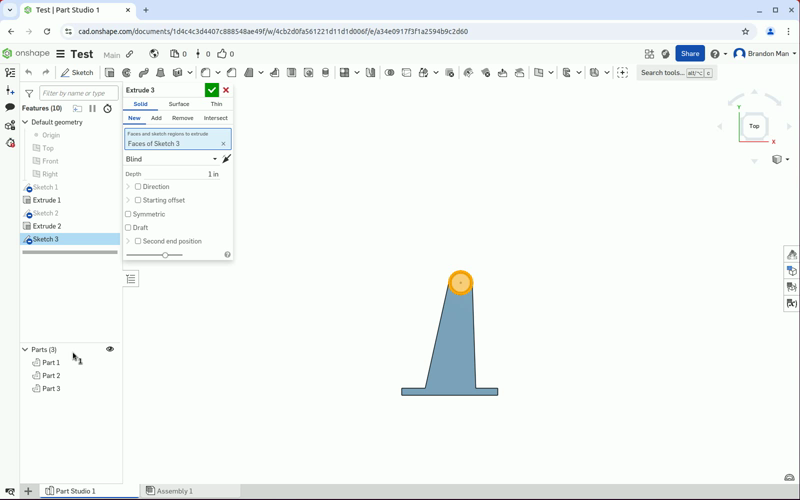
mouse_move(143, 106)
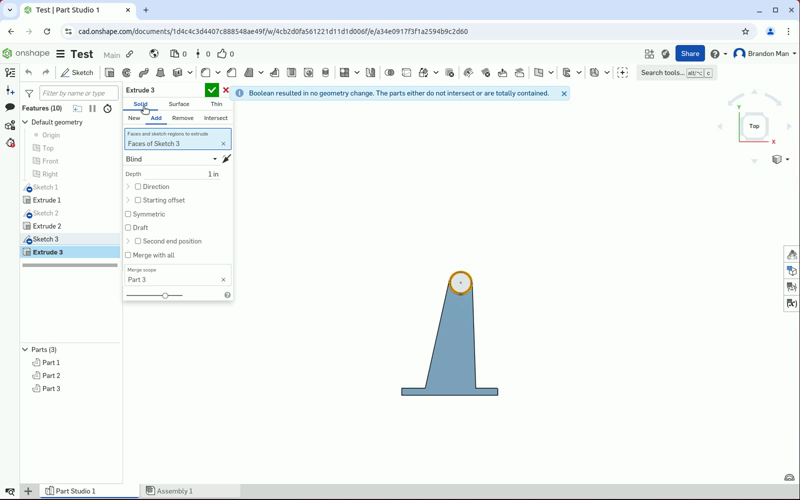
click(143, 106)
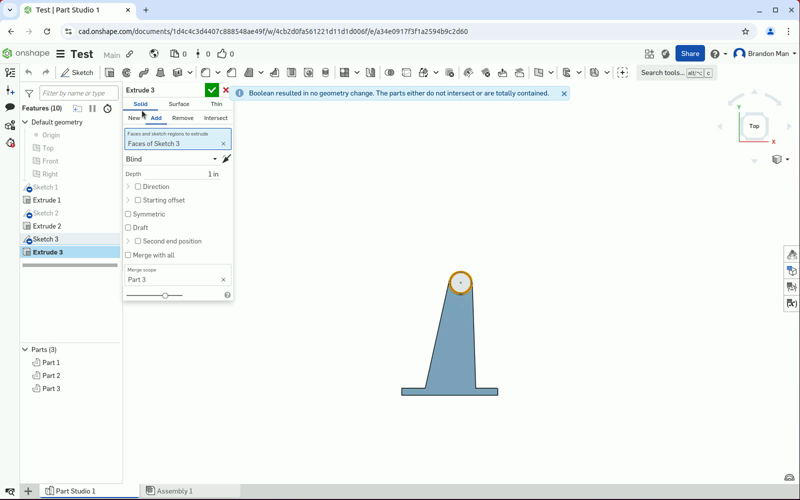
mouse_move(137, 120)
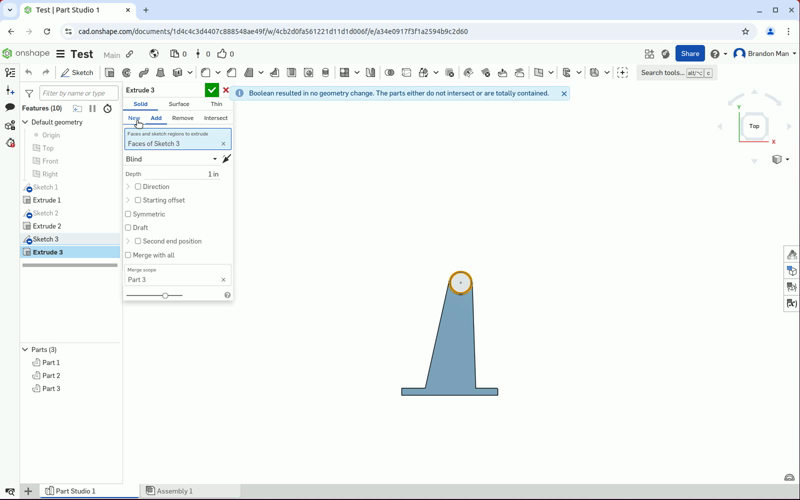
click(137, 120)
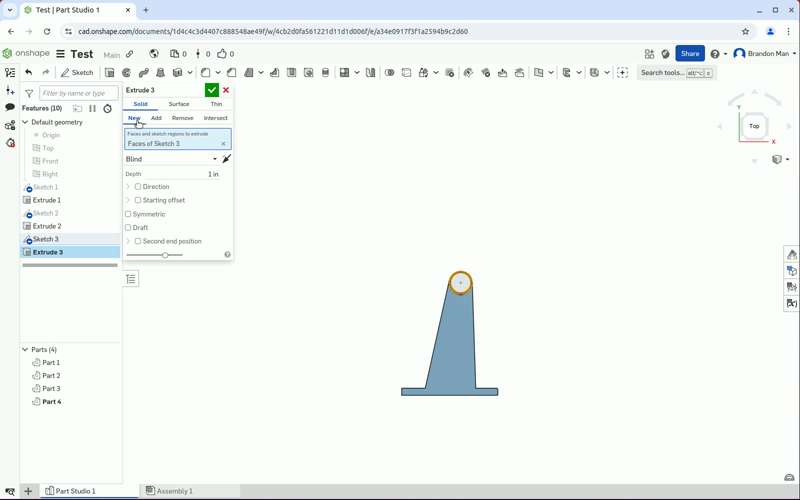
key(tab, 4)
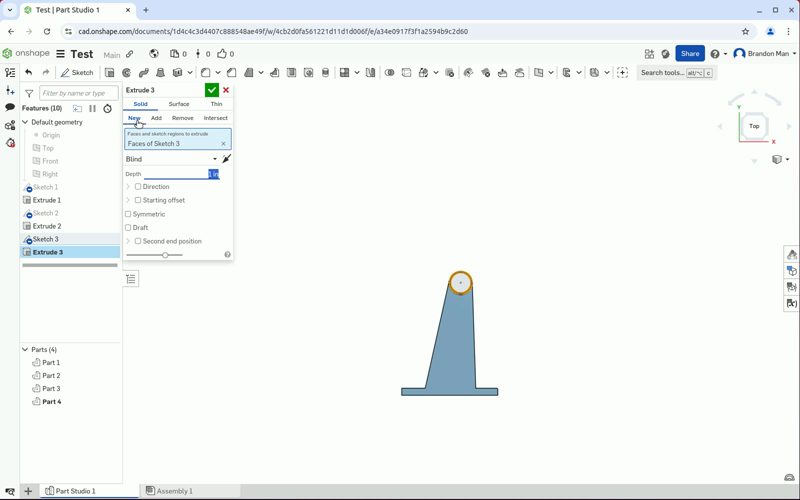
text(2.407)
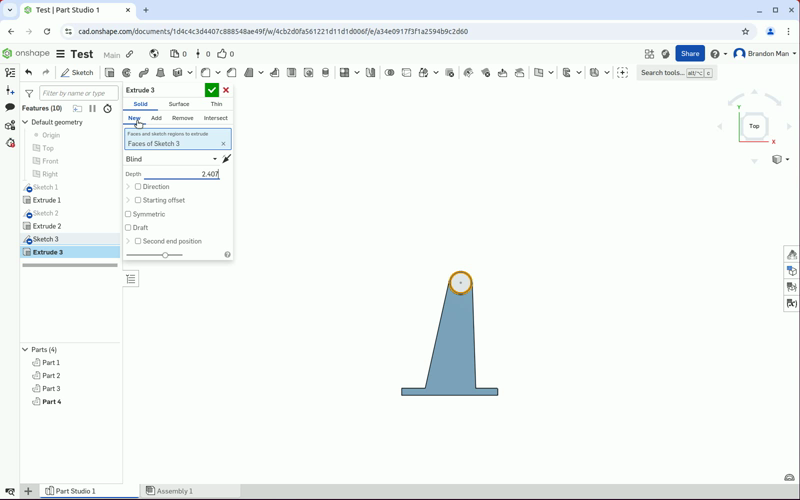
key(tab, 3)
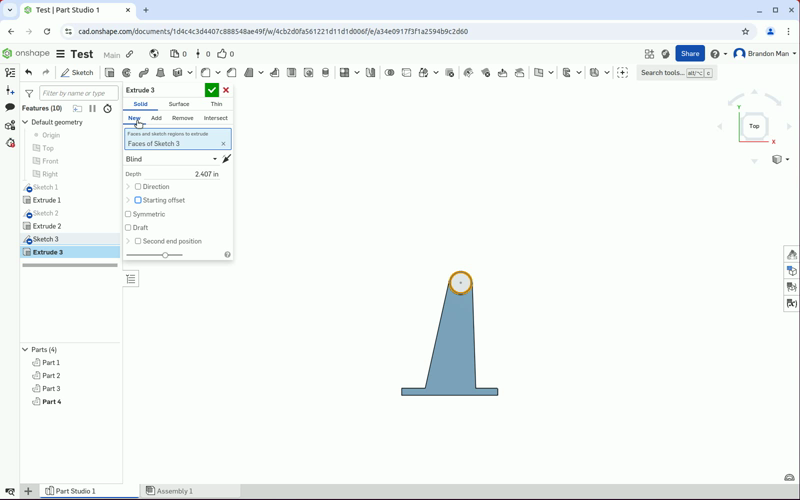
key(tab, 2)
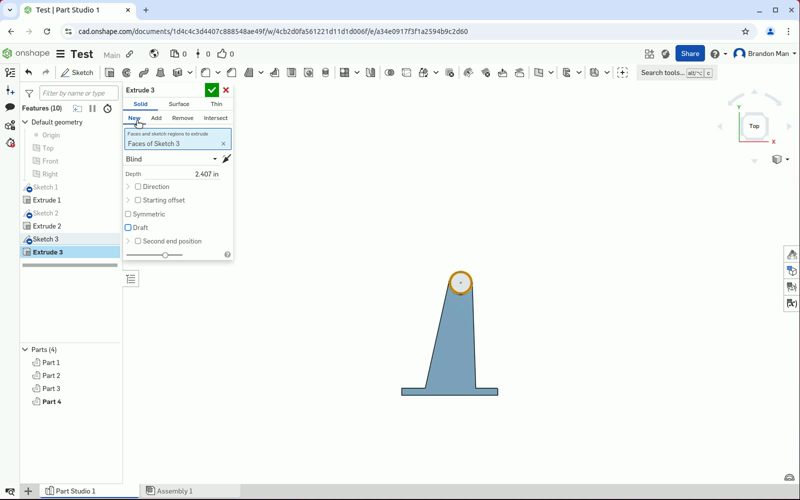
key(space)
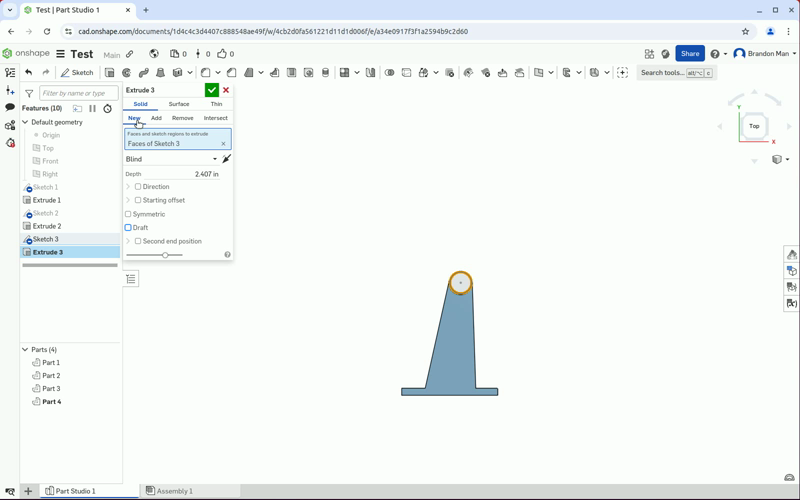
key(tab, 3)
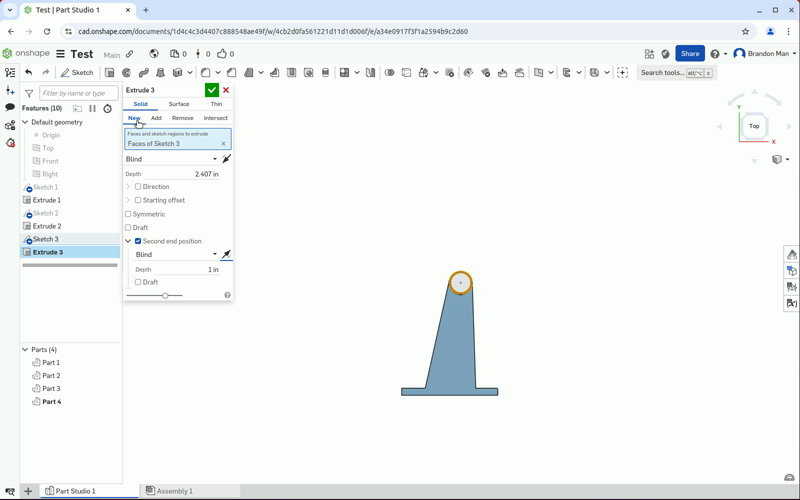
text(0.722)
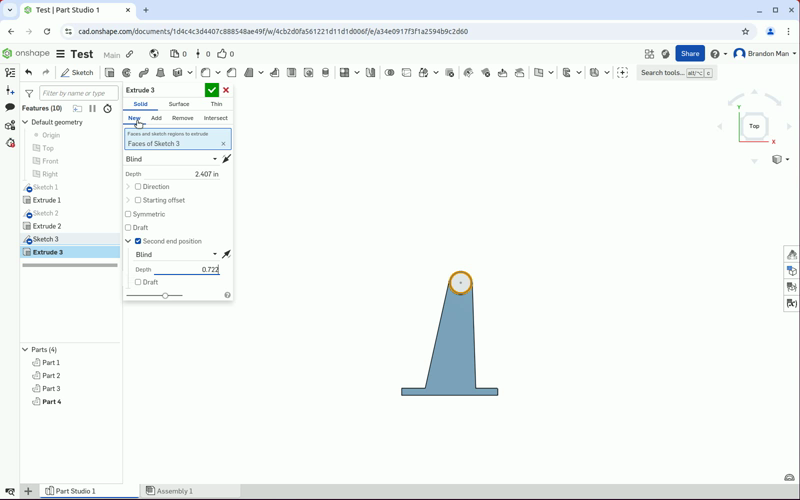
key(enter)
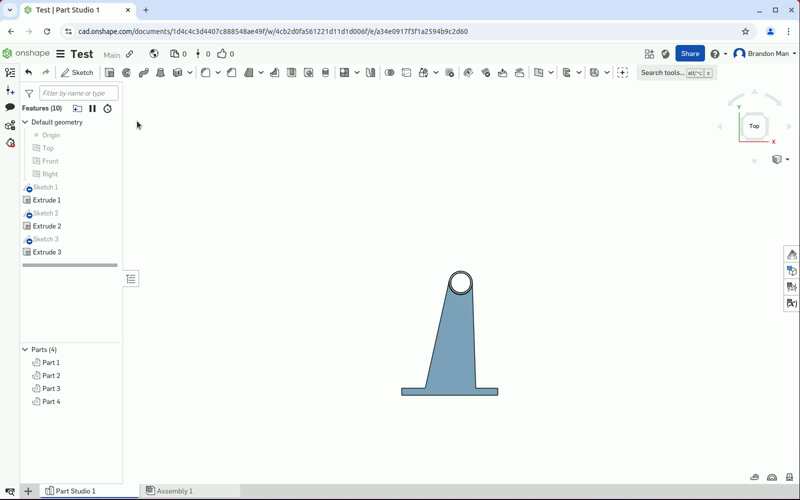
key(shift+h)
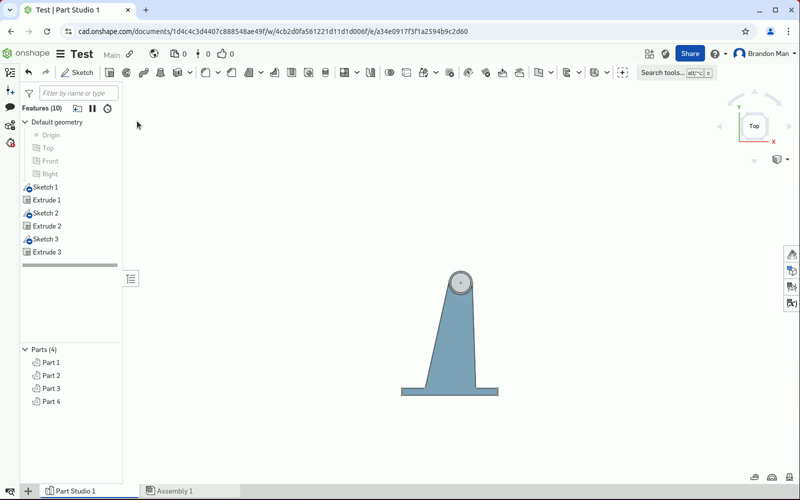
key(shift+h)
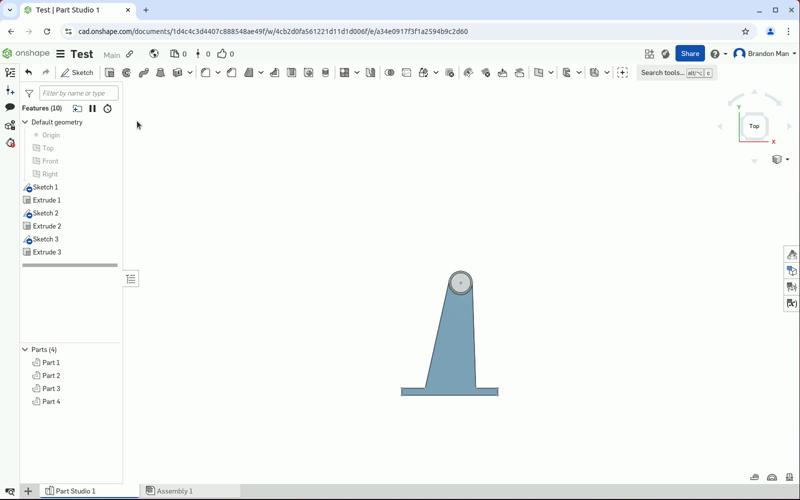
key(shift+7)
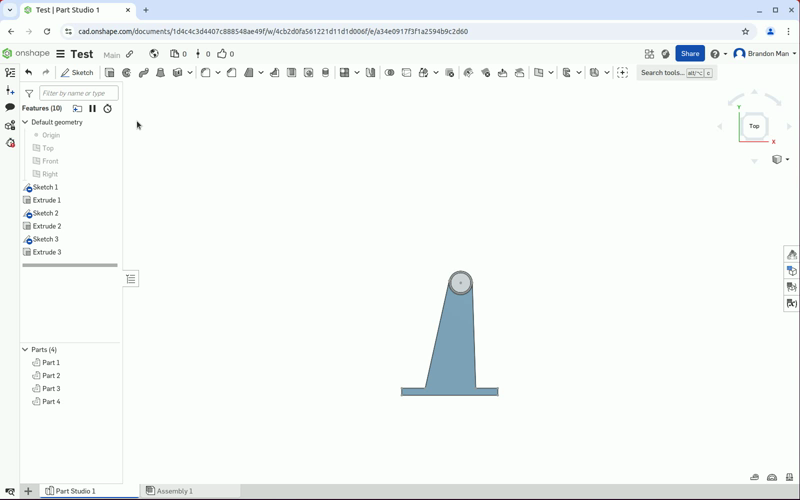
key(up, 3)
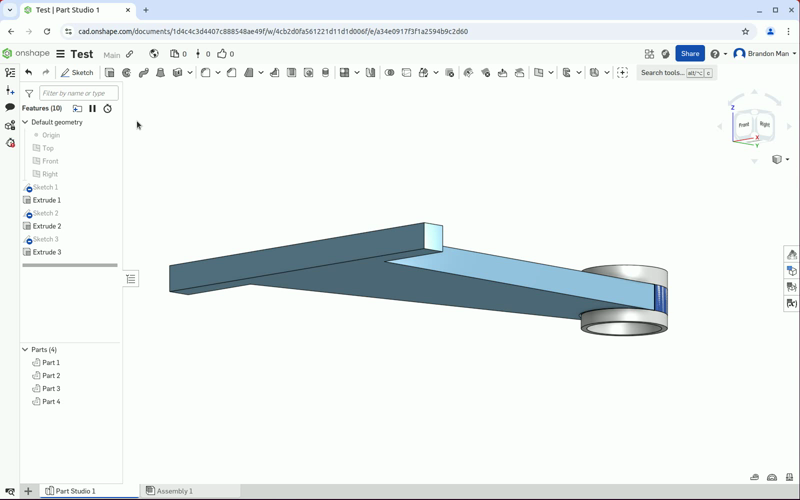
key(left, 3)
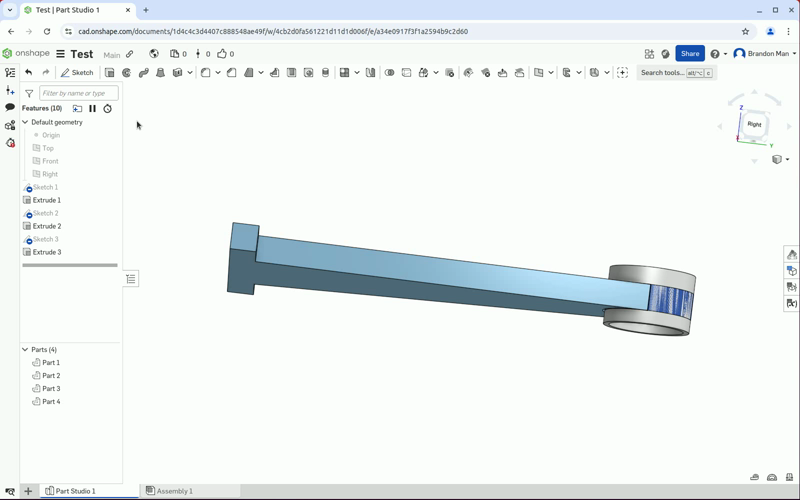
key(right, 3)
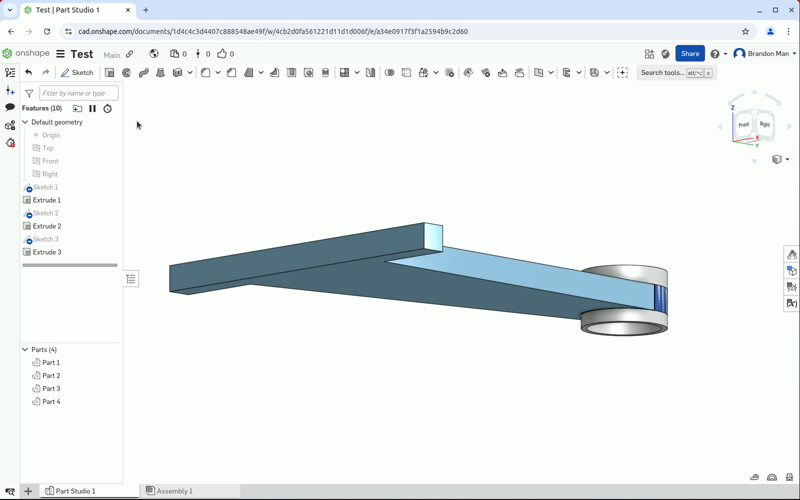
key(down, 3)
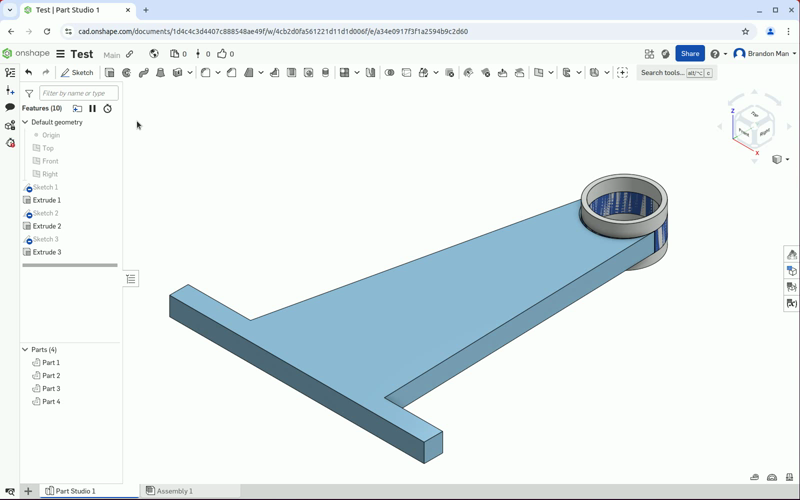
mouse_move(73, 189)
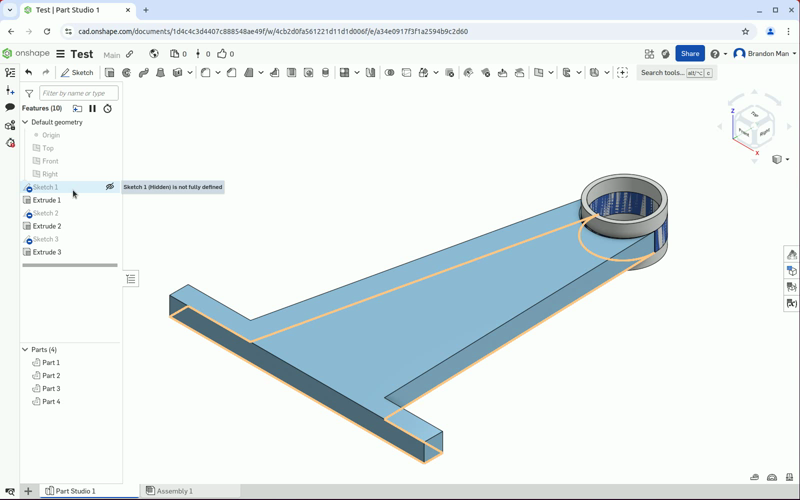
click(73, 189)